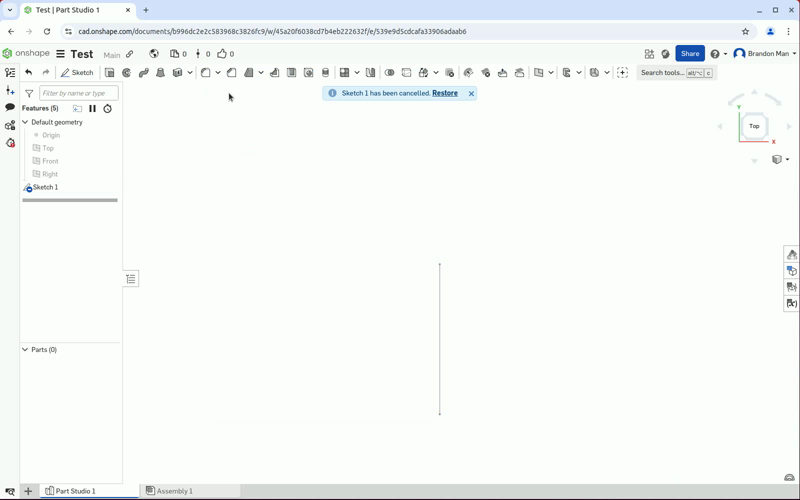
key(shift+h)
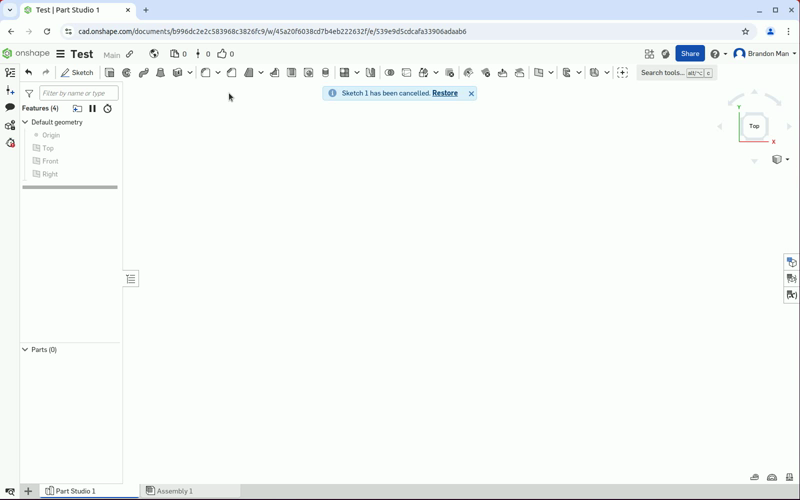
mouse_move(541, 75)
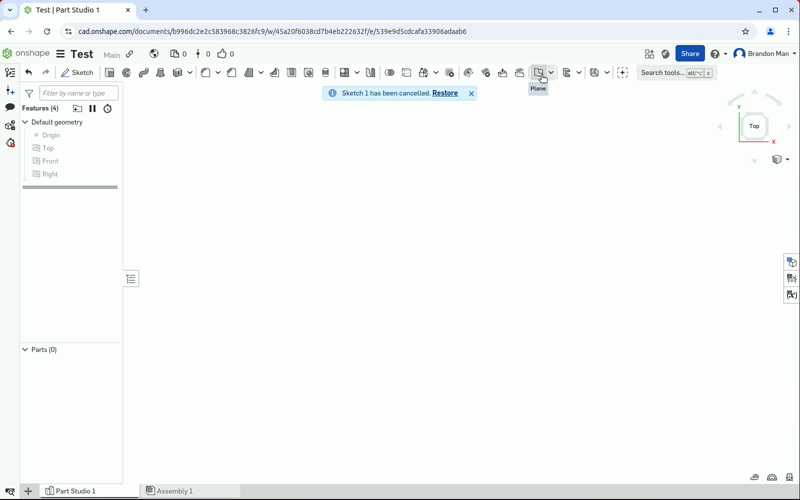
click(541, 75)
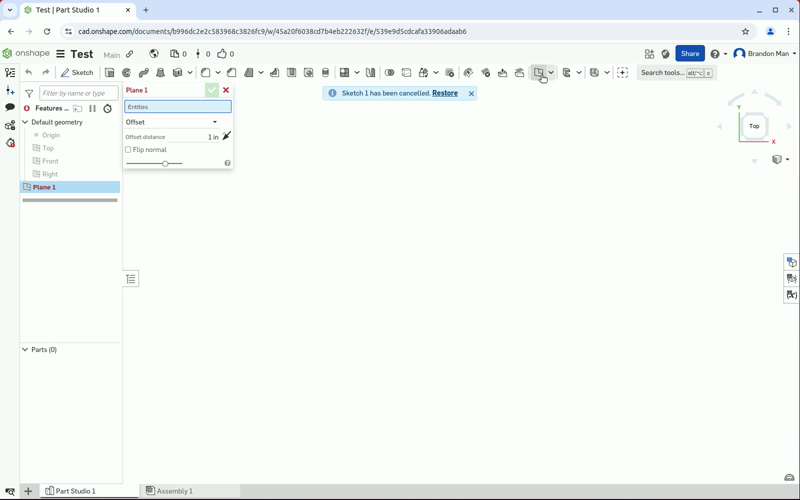
mouse_move(73, 150)
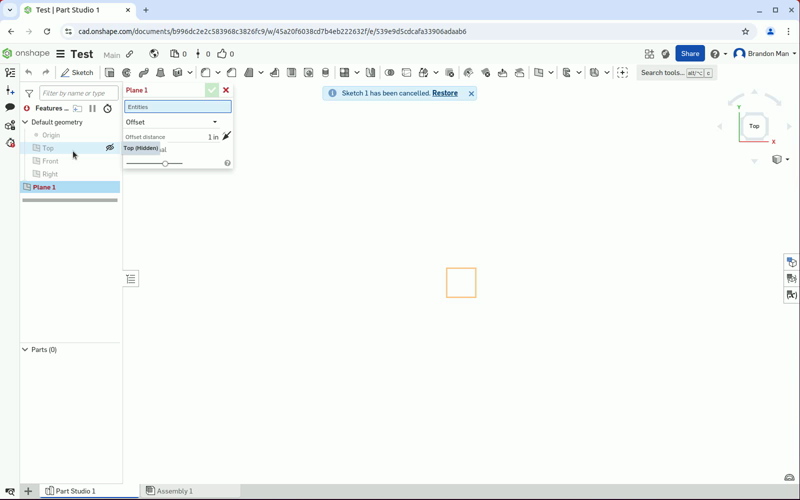
click(73, 150)
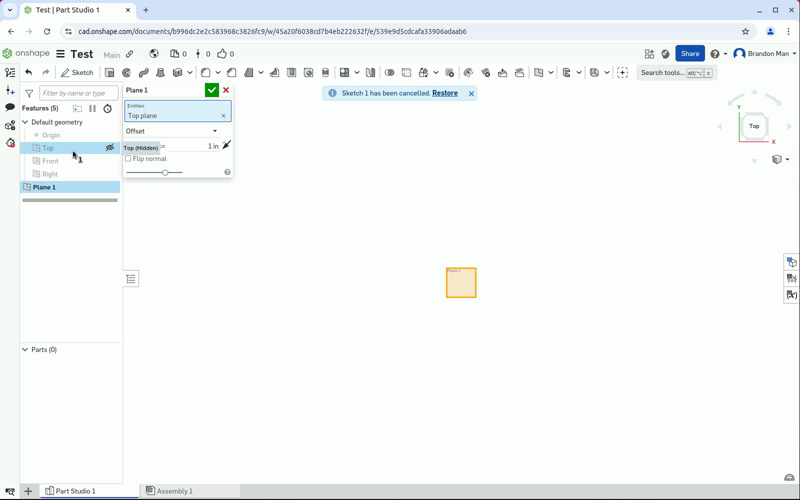
key(tab, 2)
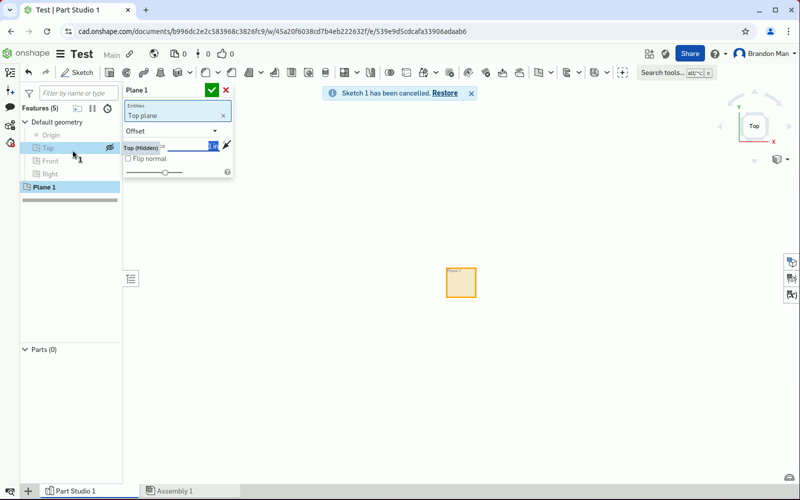
text(4.344)
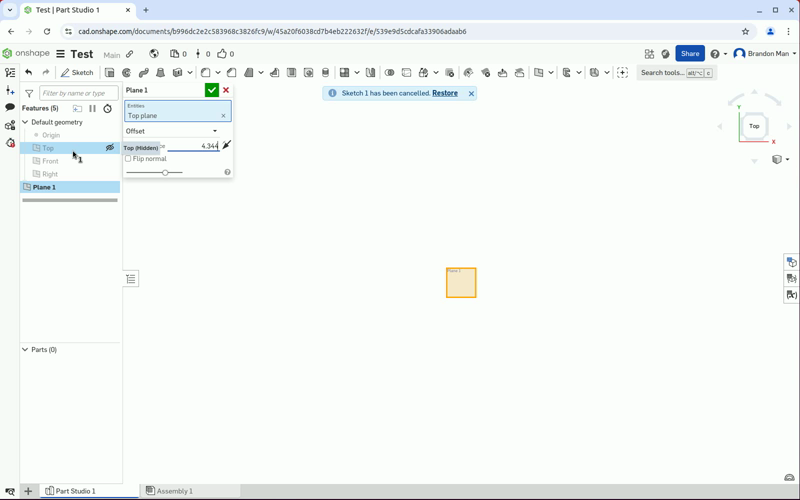
key(enter, 2)
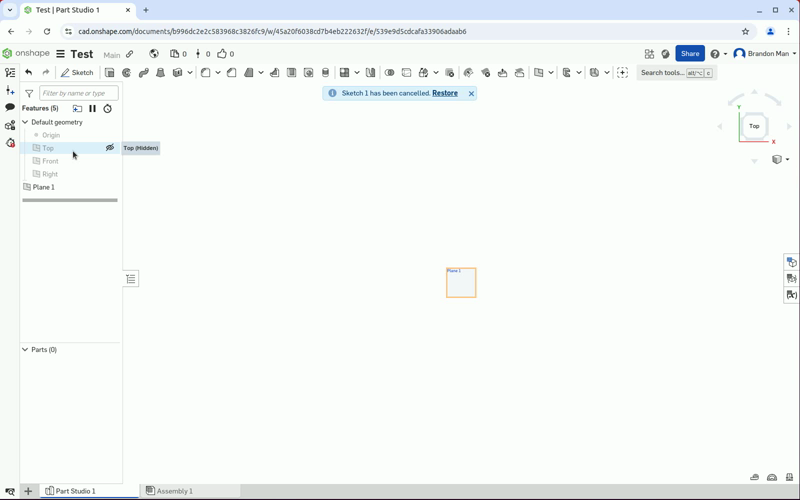
key(shift+s)
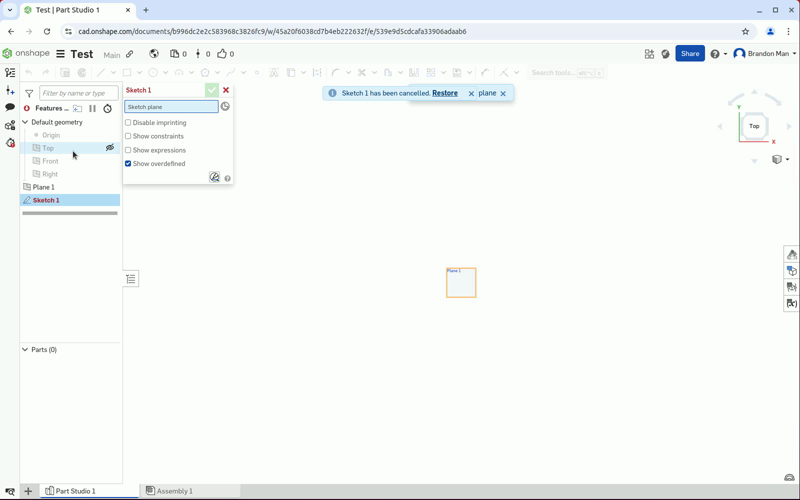
mouse_move(73, 189)
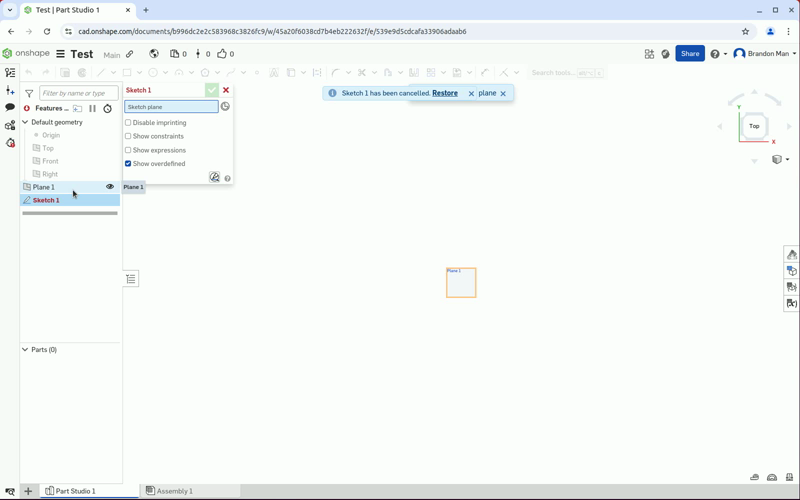
click(73, 189)
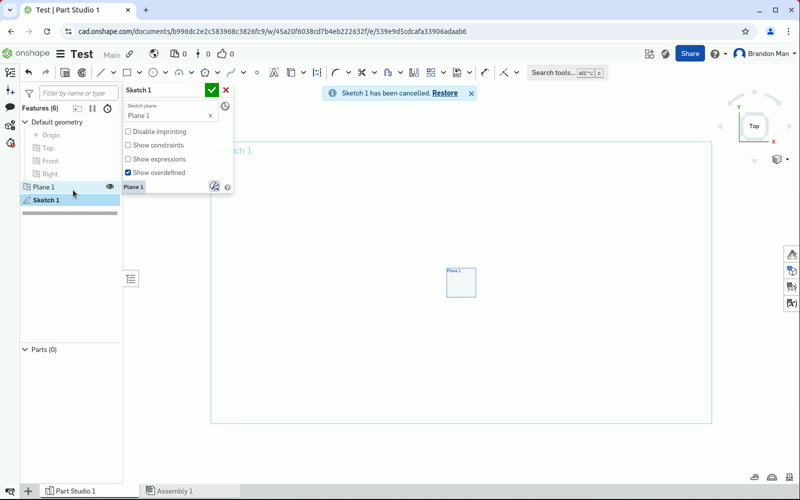
mouse_move(73, 352)
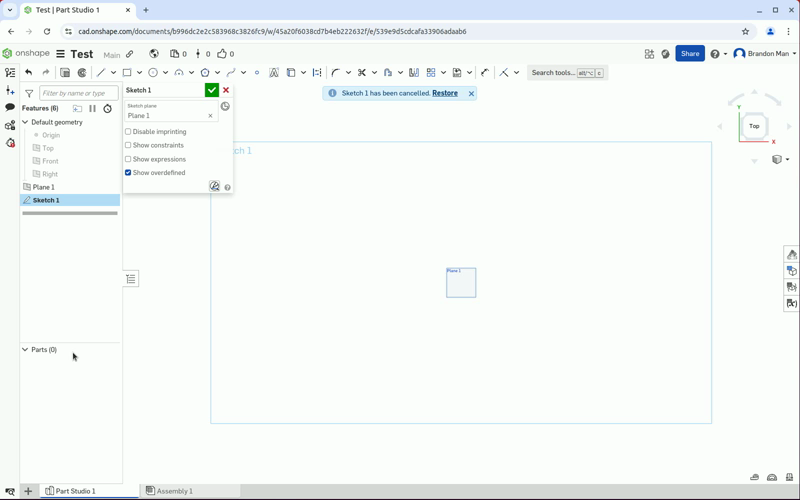
key(y)
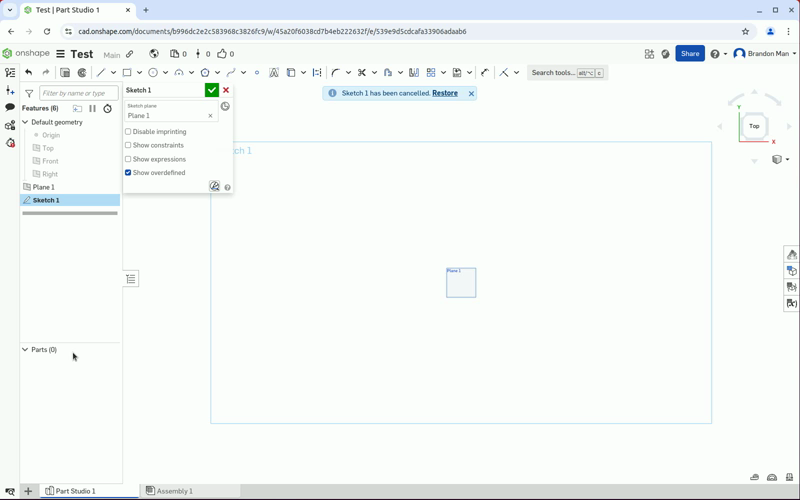
key(l)
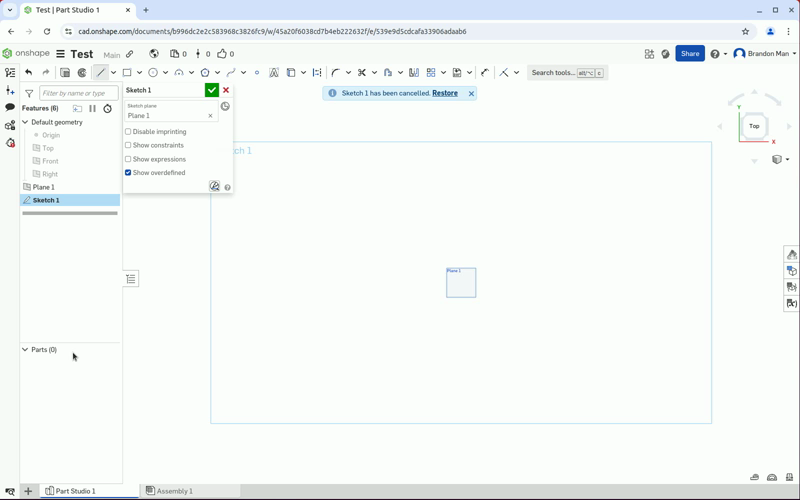
key_down(shift)
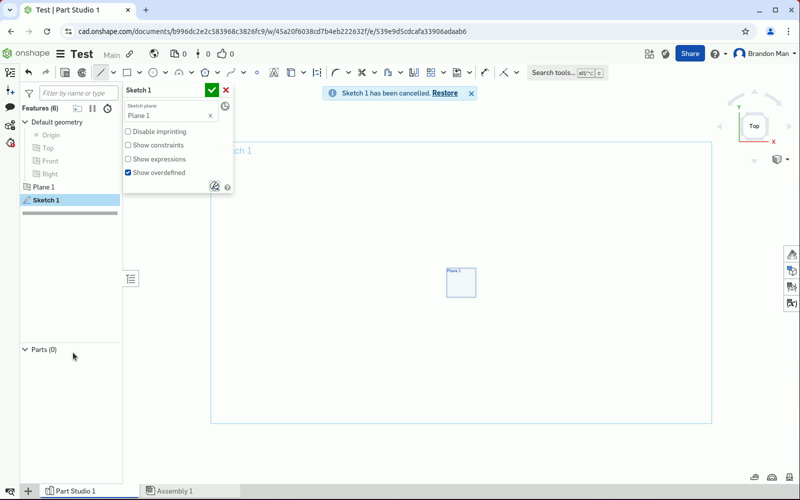
mouse_move(461, 281)
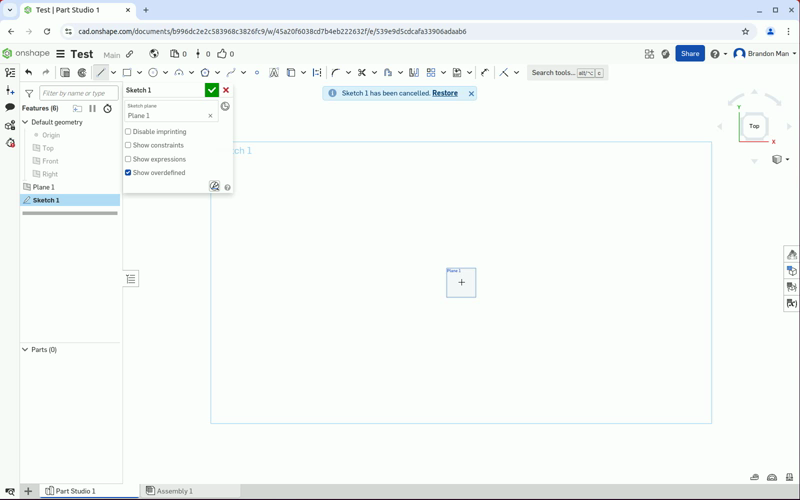
click(461, 281)
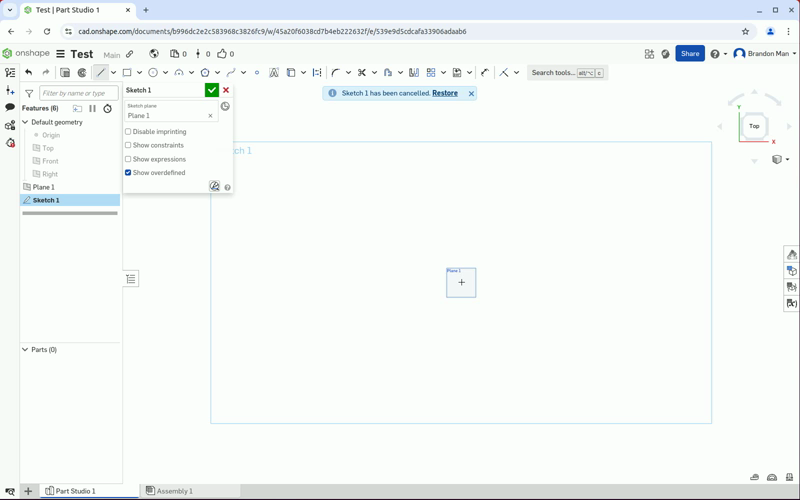
key_up(shift)
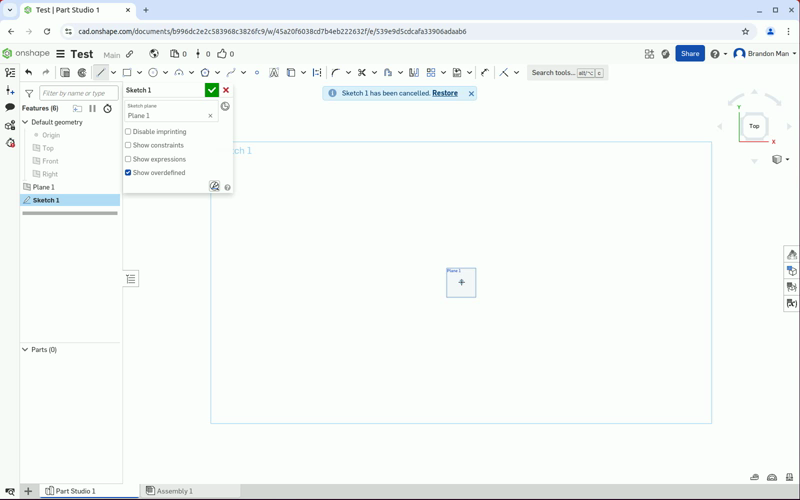
key_down(shift)
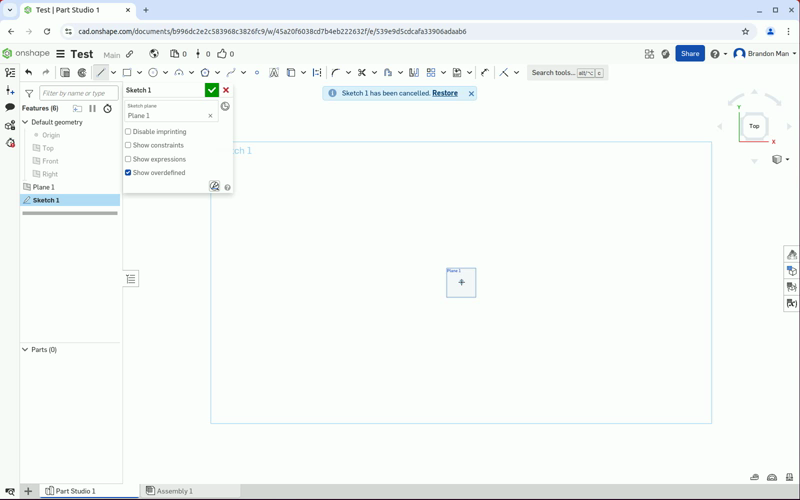
mouse_move(492, 281)
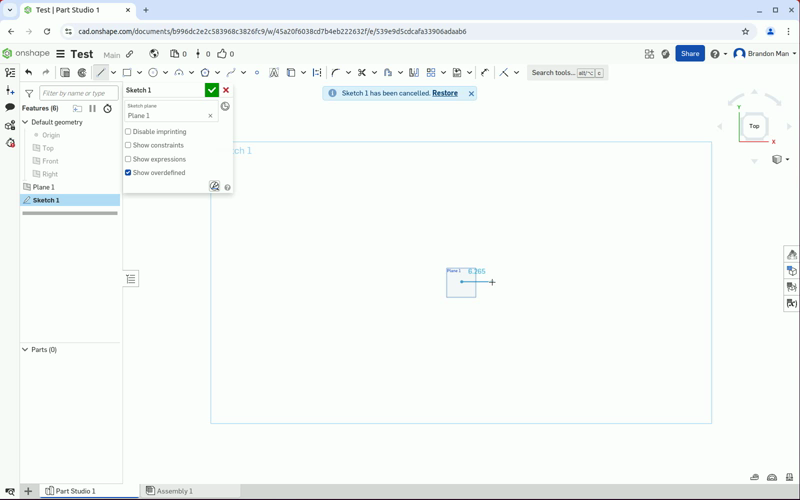
mouse_move(467, 281)
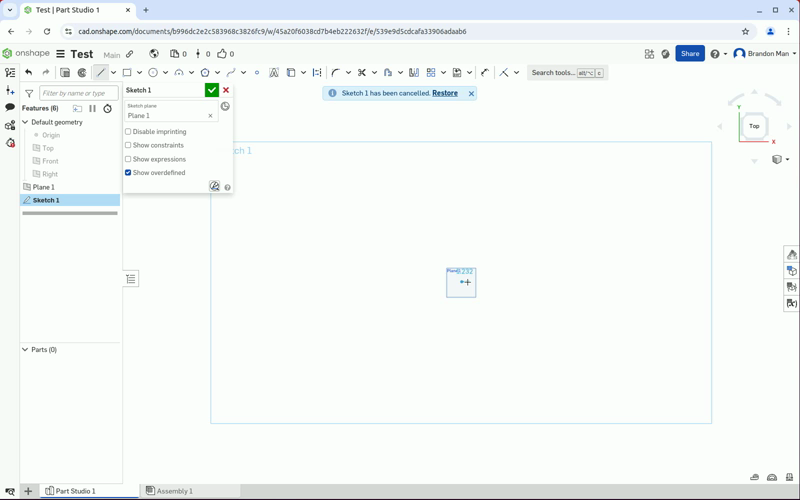
scroll(6)
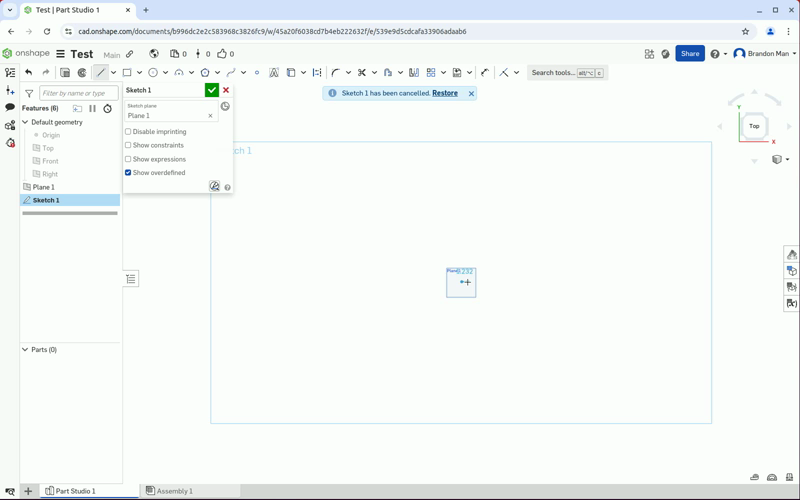
scroll(6)
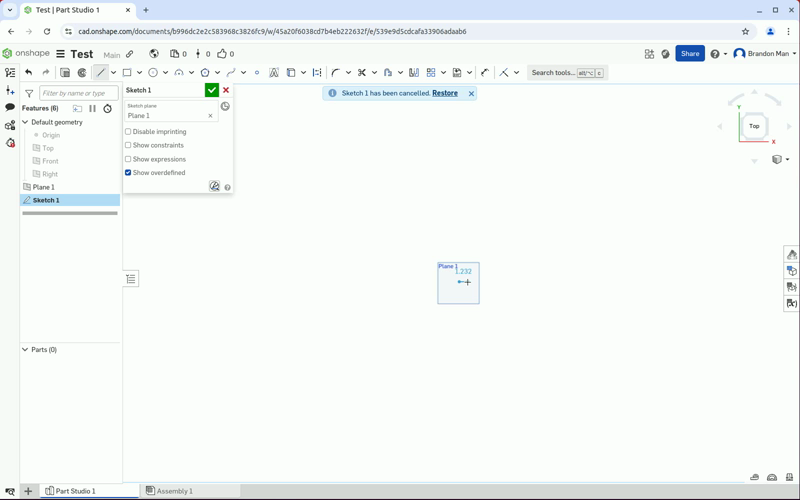
scroll(6)
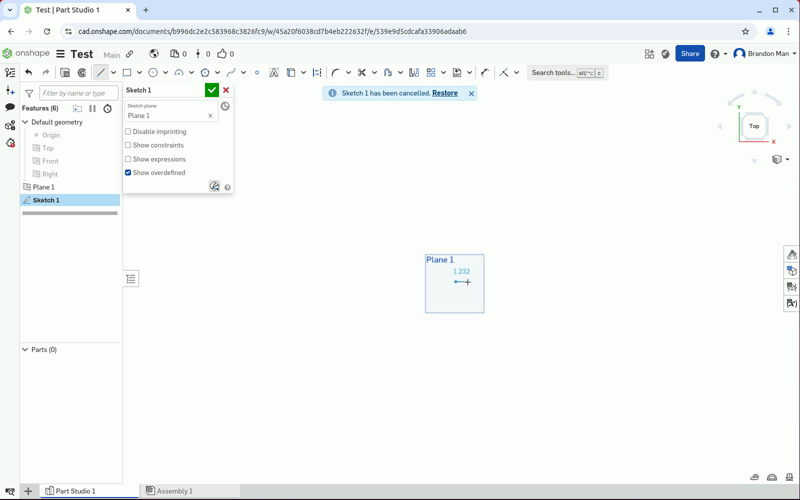
scroll(6)
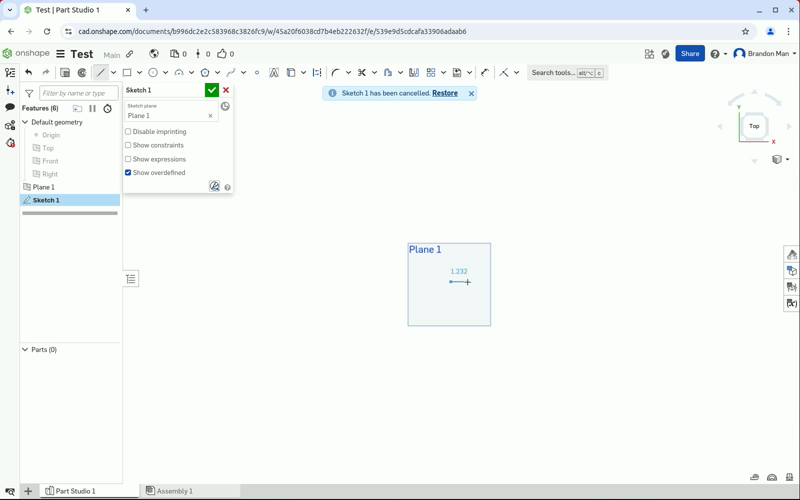
scroll(6)
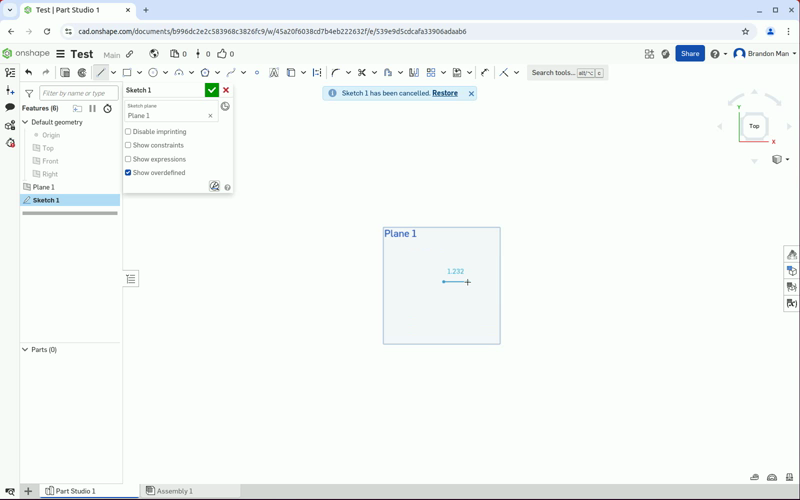
scroll(6)
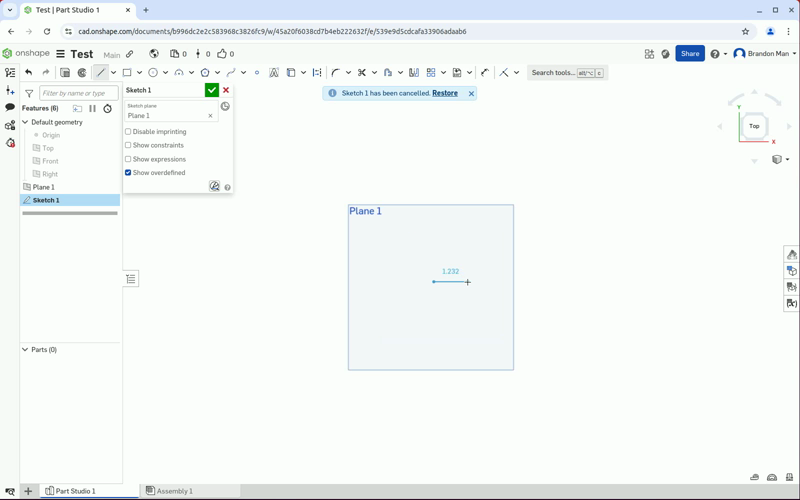
scroll(6)
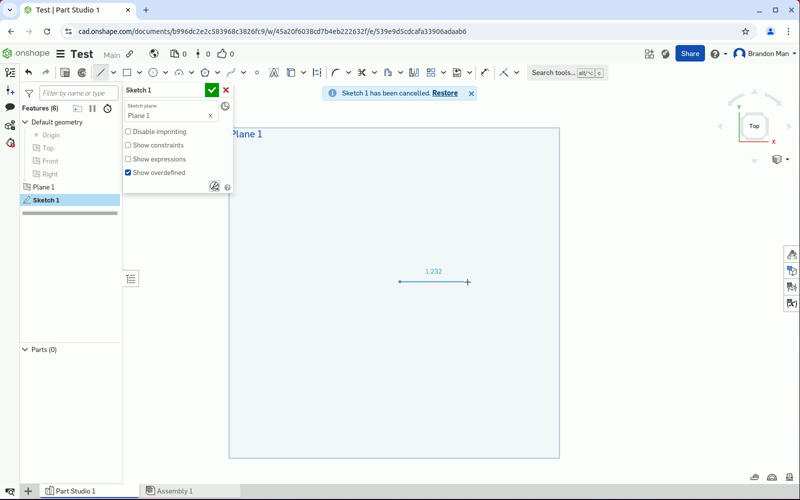
click(467, 281)
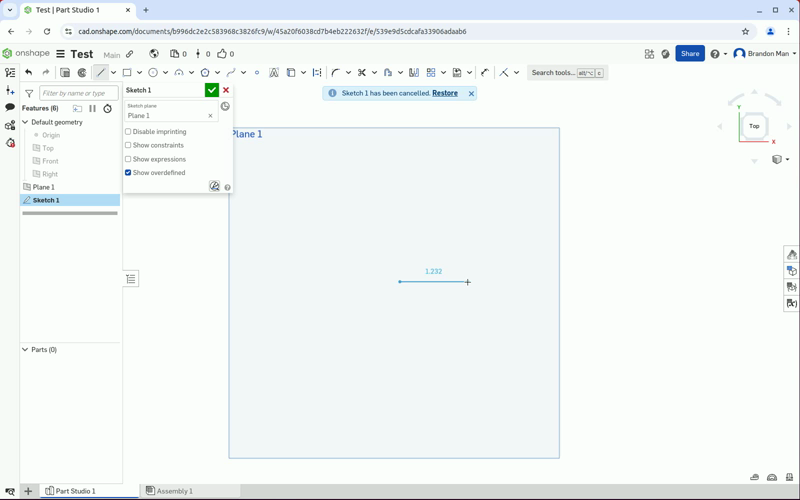
scroll(-6)
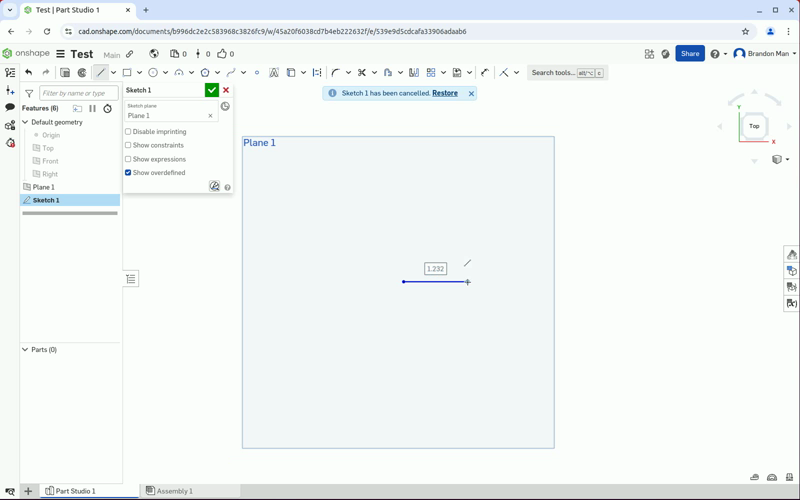
scroll(-6)
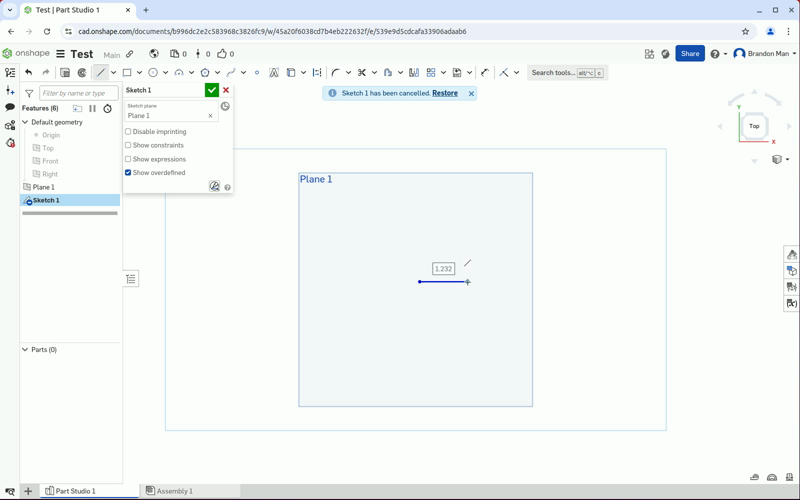
scroll(-6)
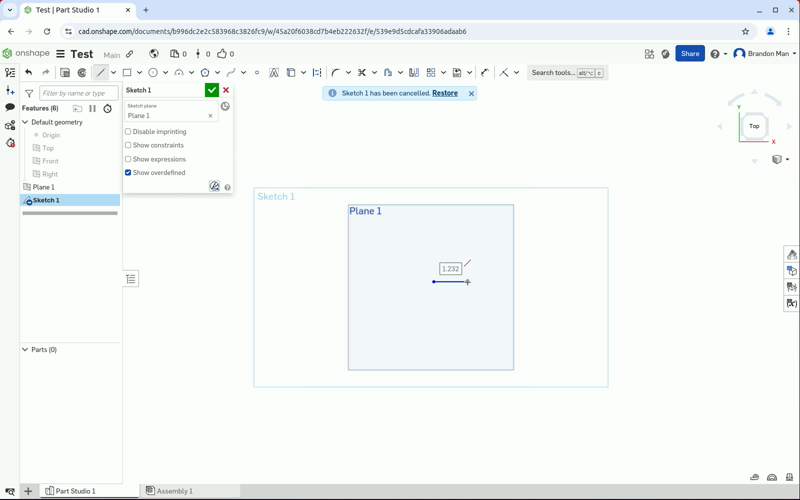
scroll(-6)
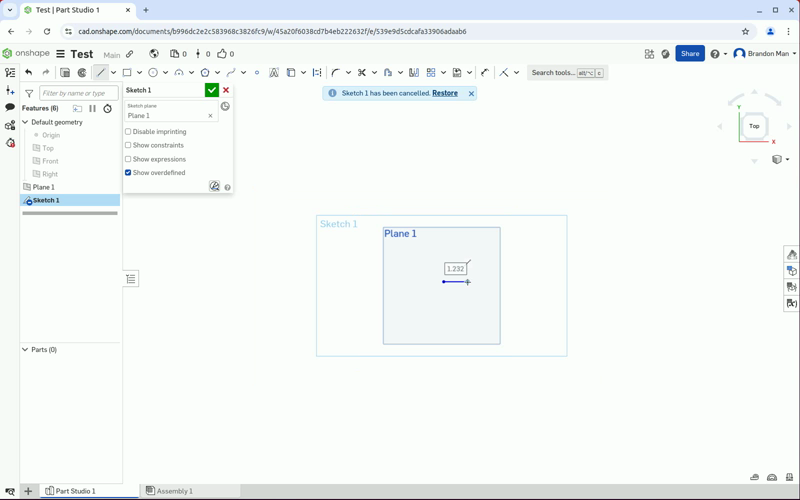
scroll(-6)
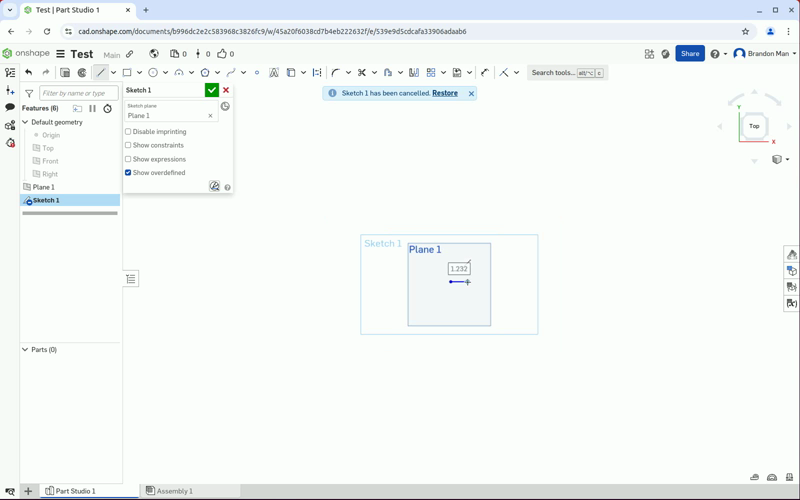
scroll(-6)
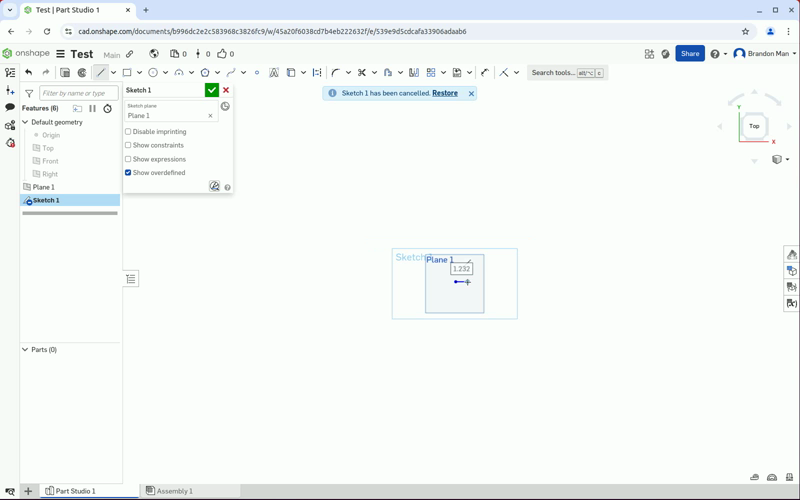
scroll(-6)
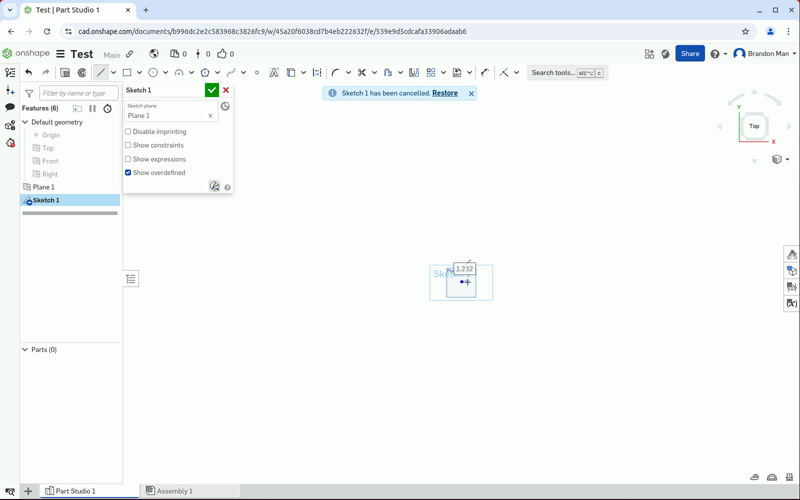
key_up(shift)
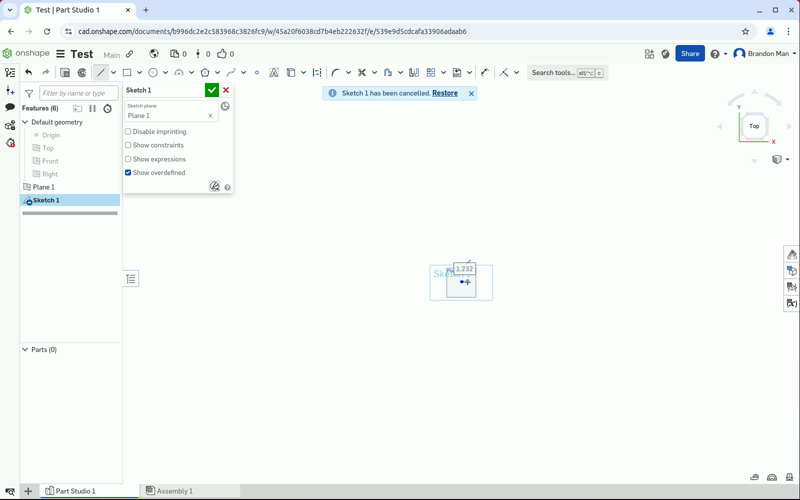
key_down(shift)
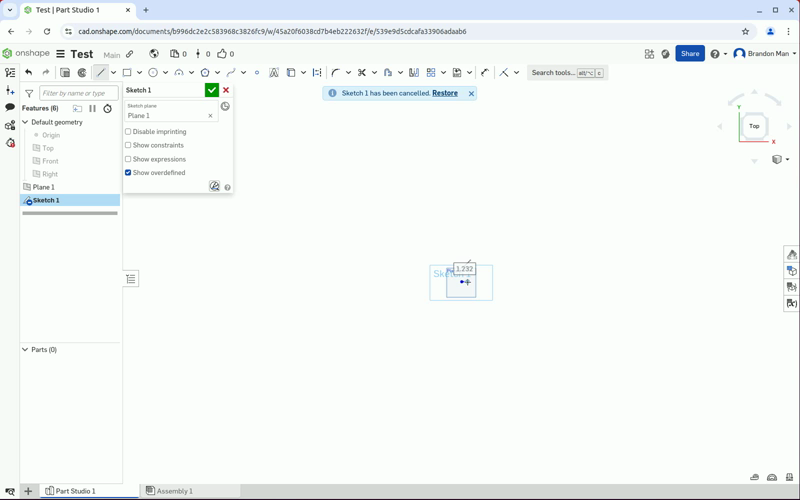
mouse_move(467, 170)
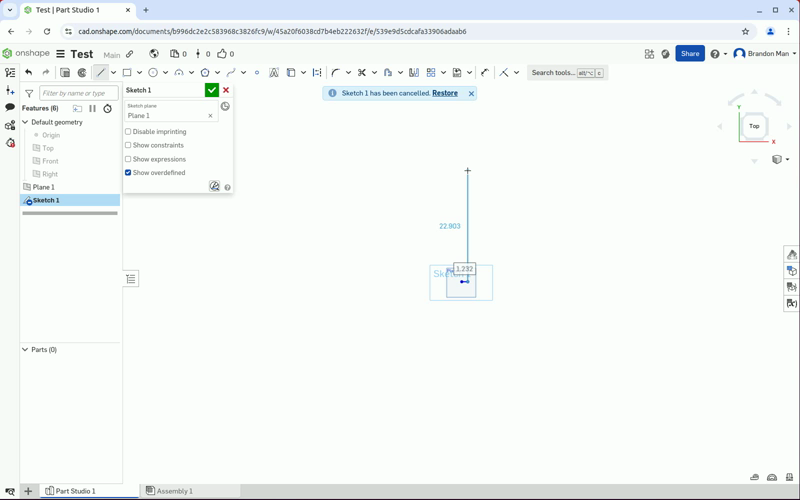
click(467, 170)
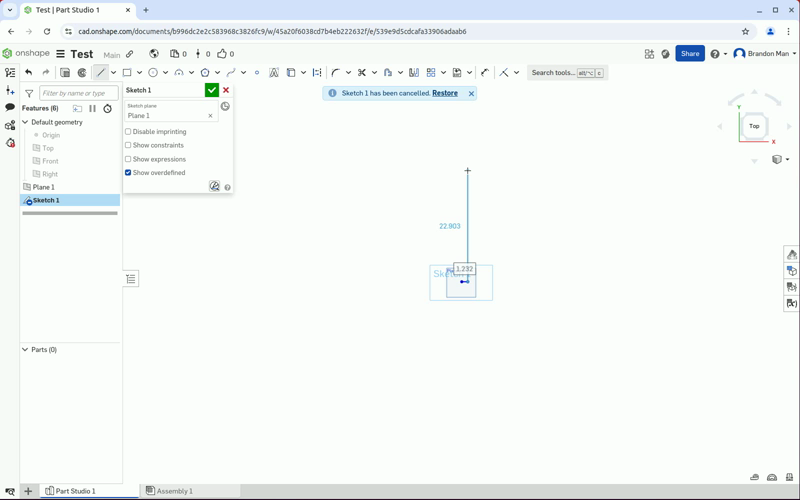
key_up(shift)
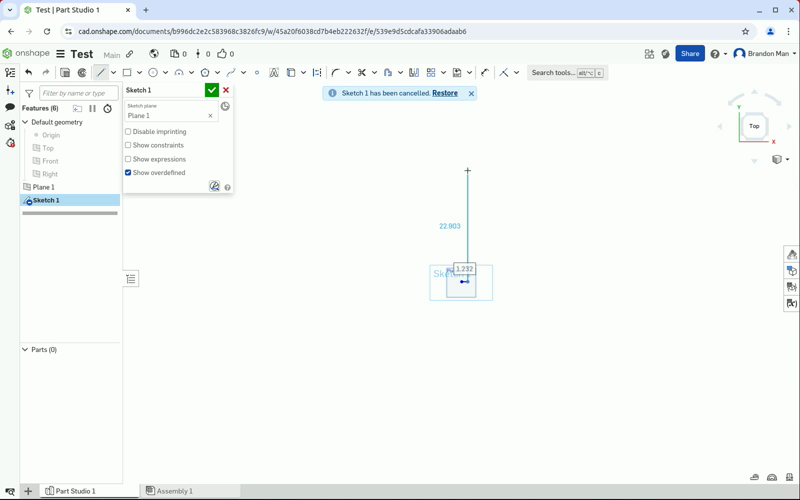
key_down(shift)
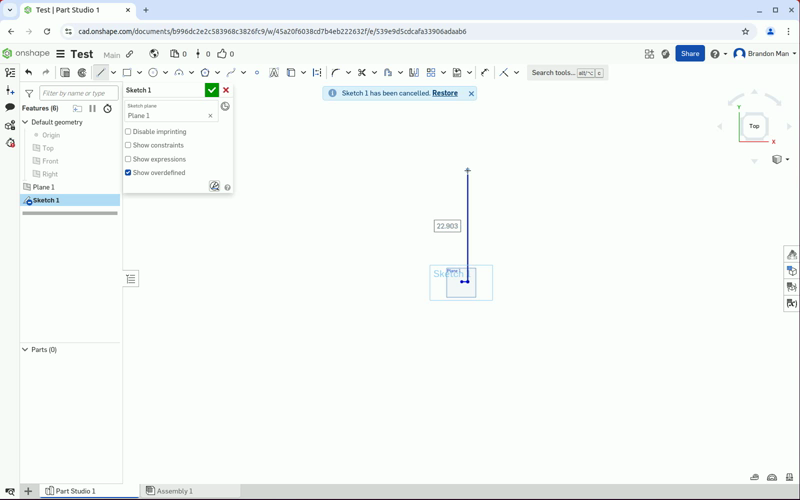
mouse_move(498, 170)
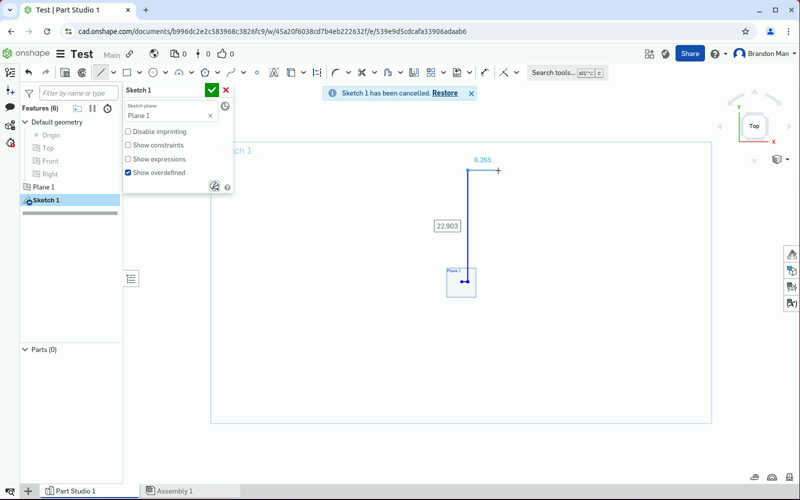
mouse_move(461, 174)
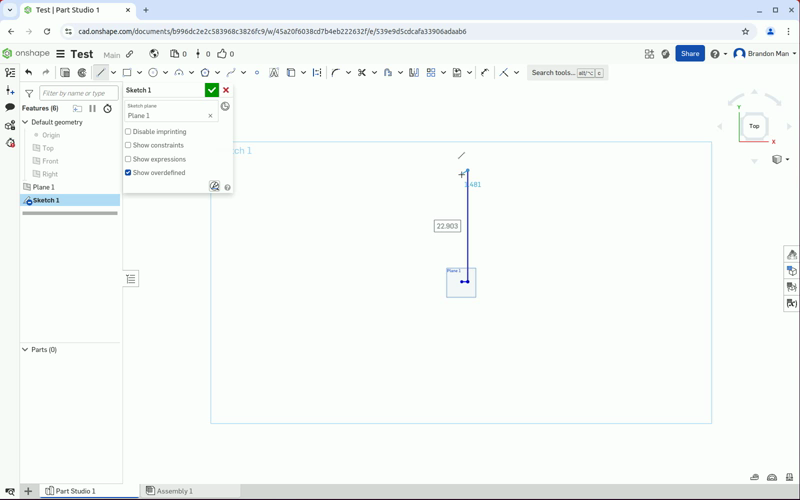
scroll(6)
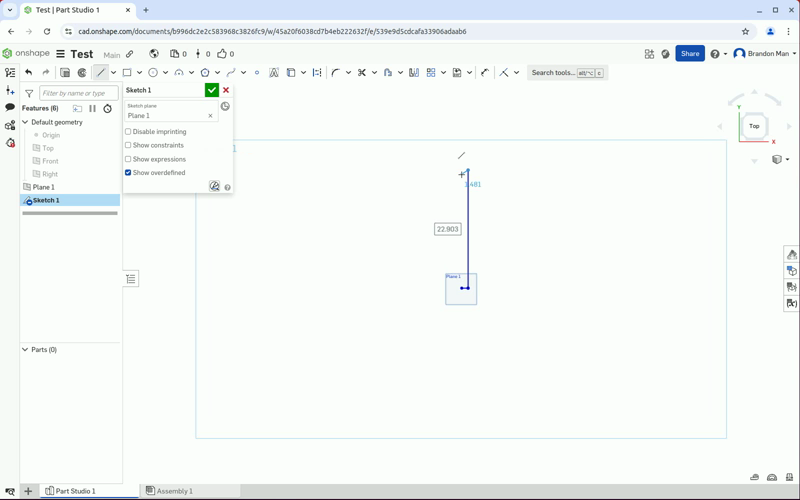
scroll(6)
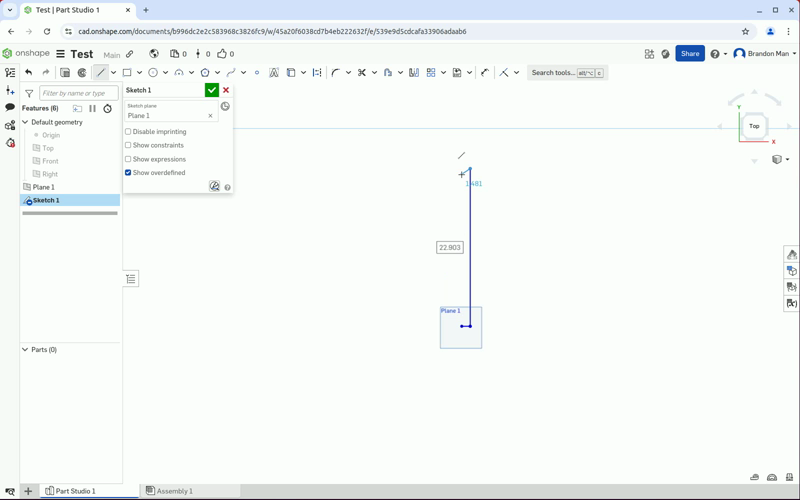
scroll(6)
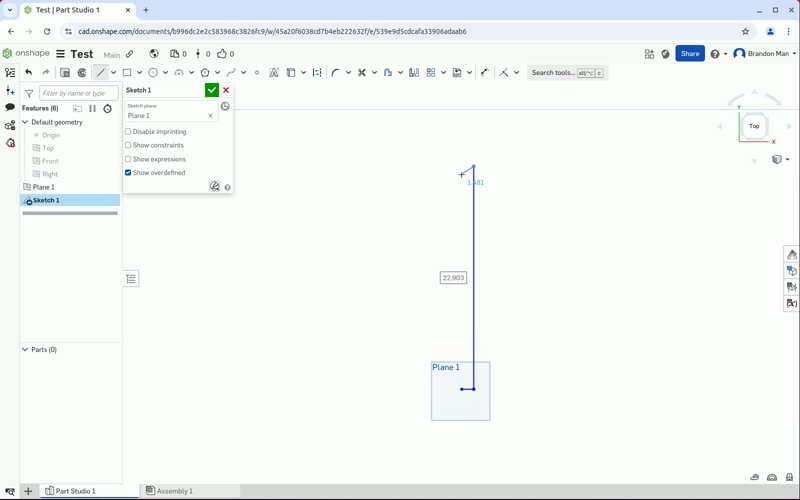
scroll(6)
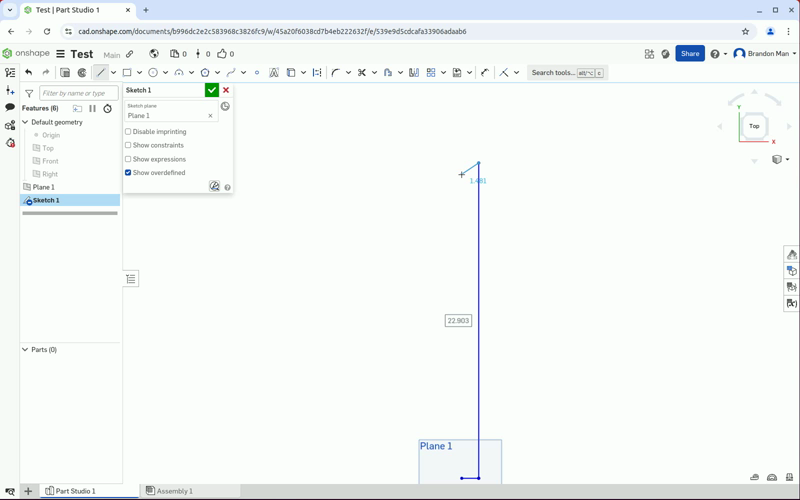
scroll(6)
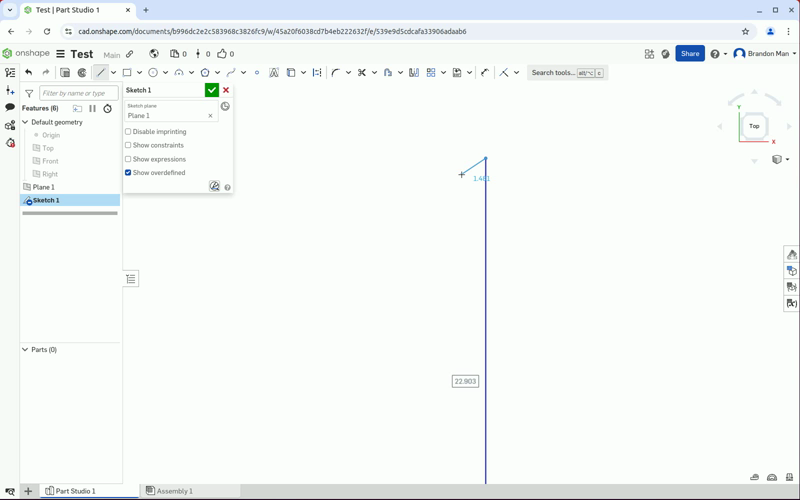
scroll(6)
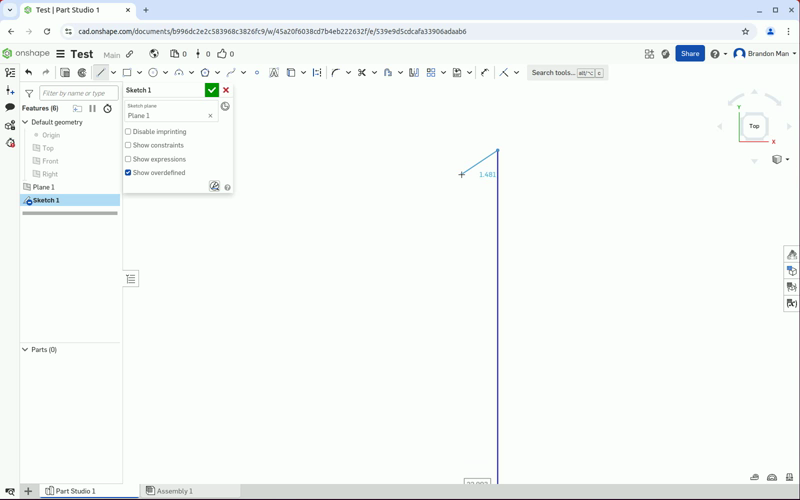
scroll(6)
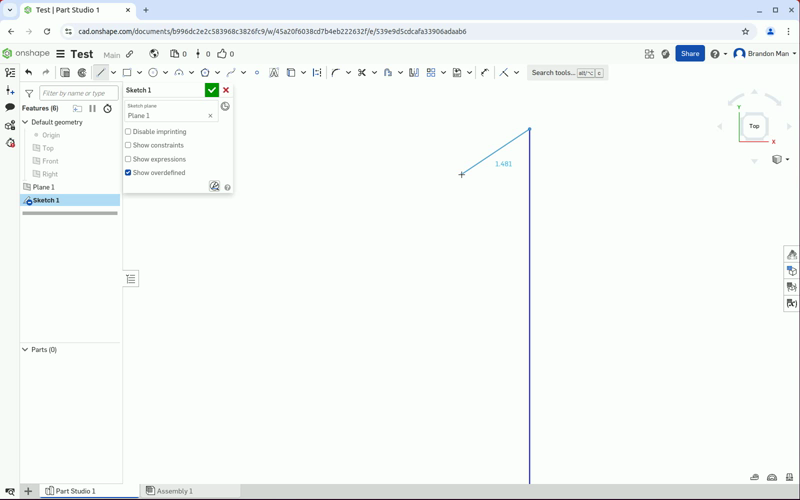
click(461, 174)
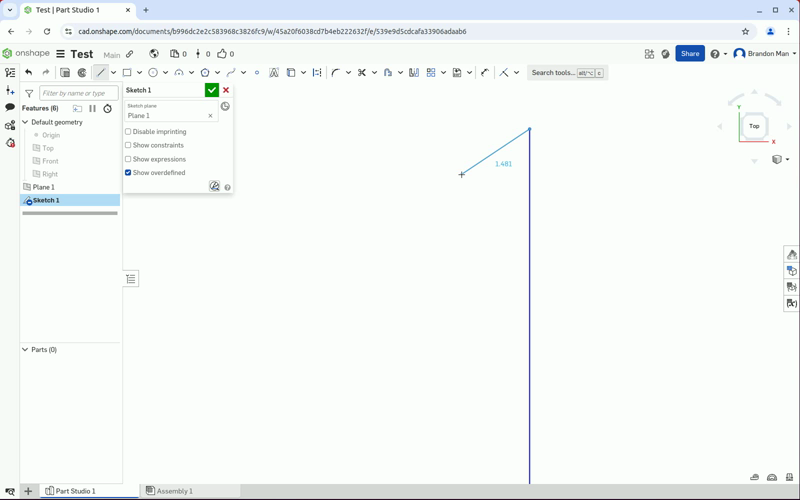
scroll(-6)
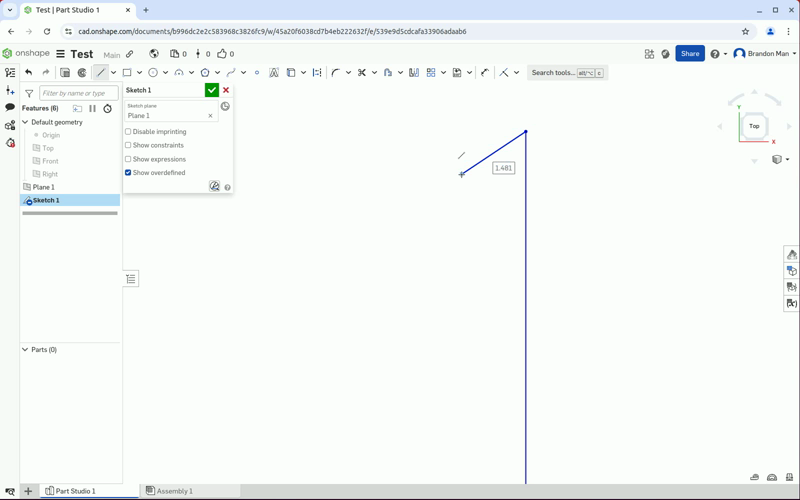
scroll(-6)
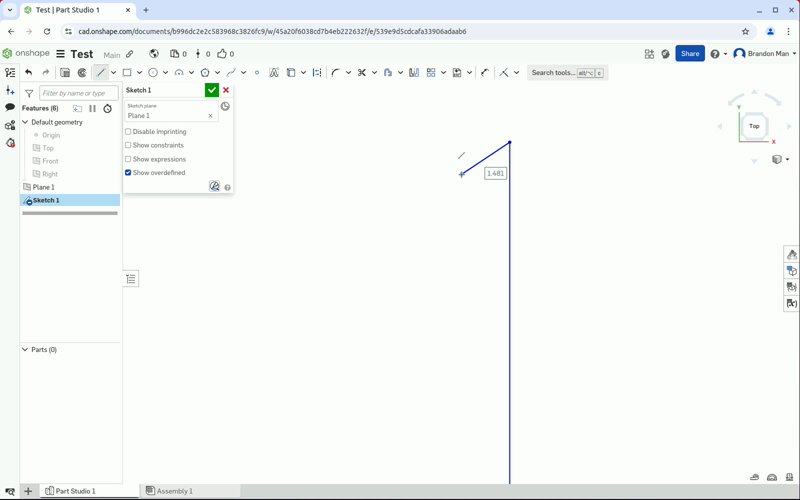
scroll(-6)
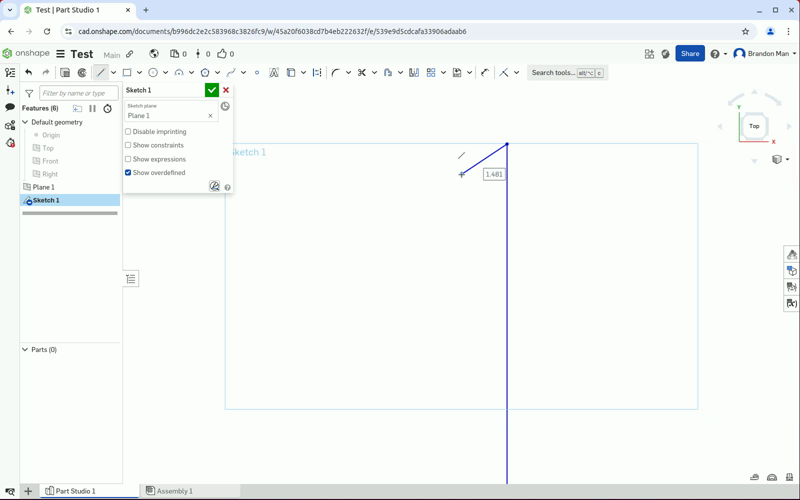
scroll(-6)
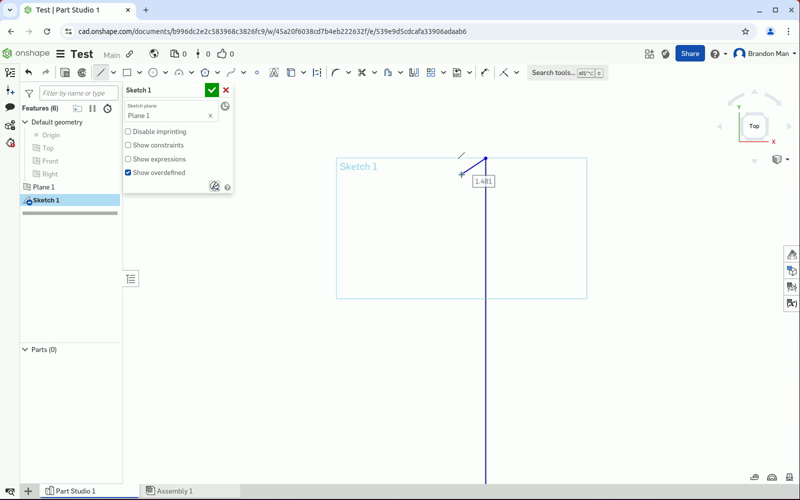
scroll(-6)
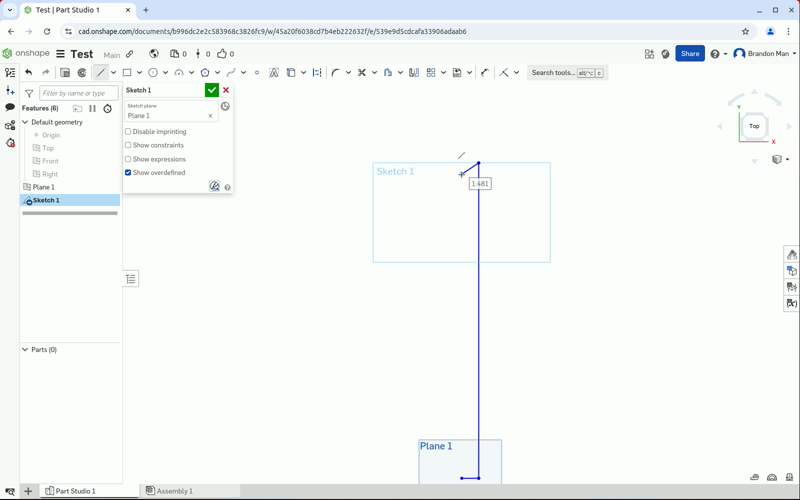
scroll(-6)
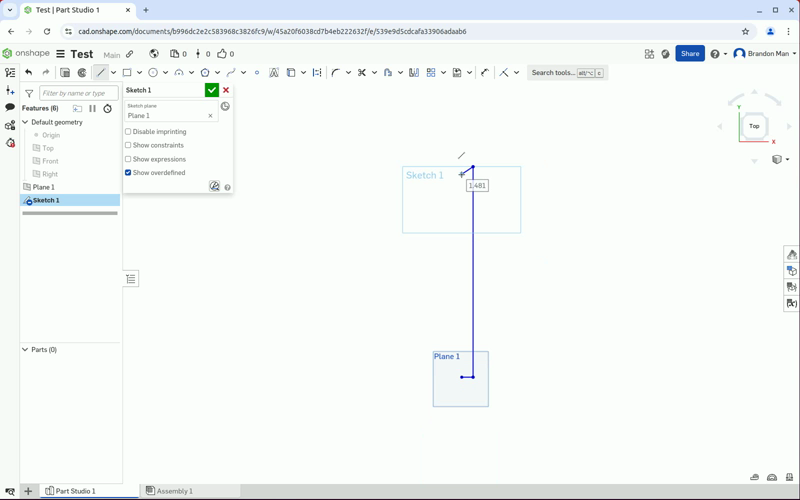
scroll(-6)
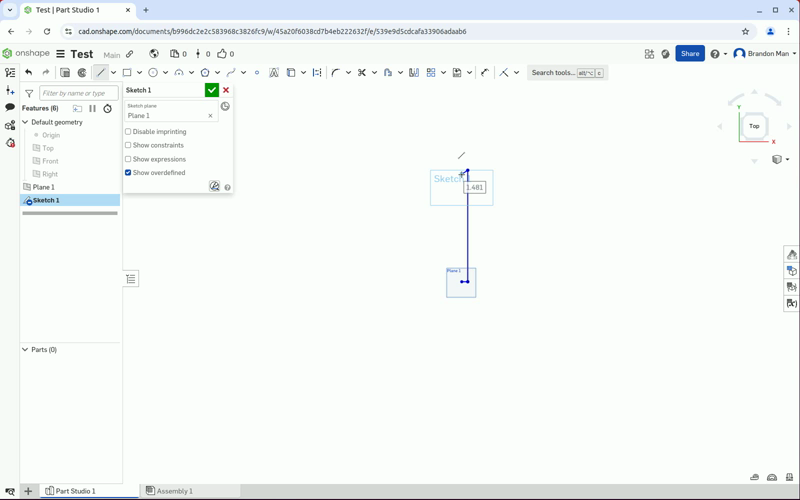
key_up(shift)
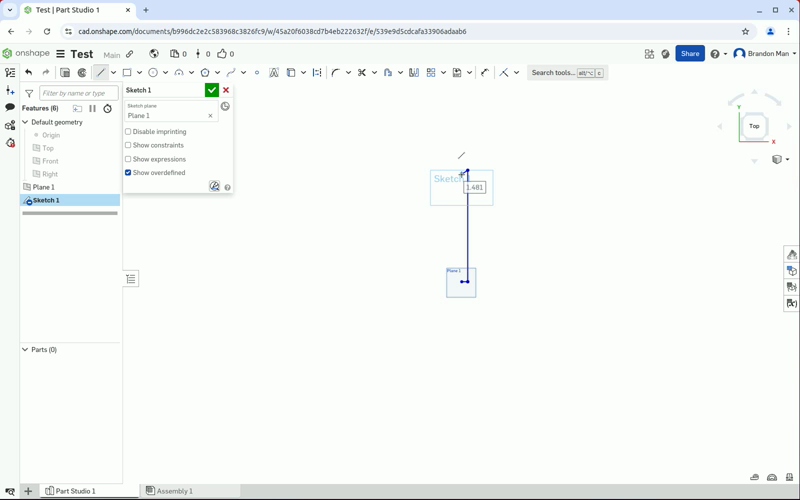
key_down(shift)
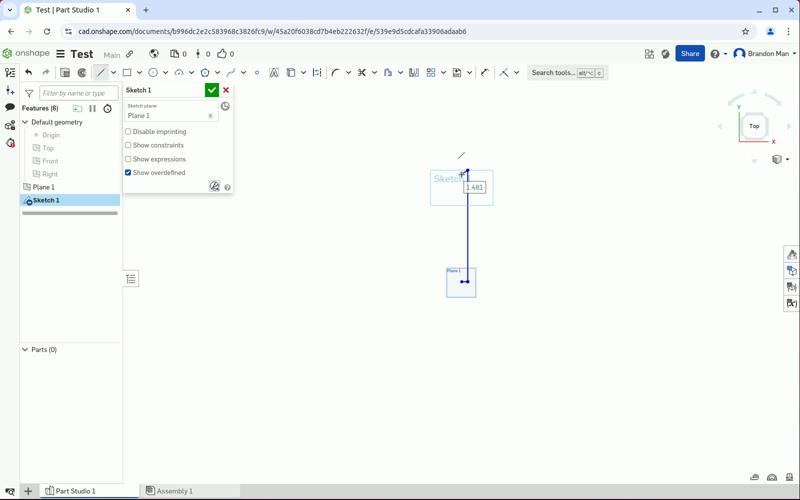
mouse_move(461, 281)
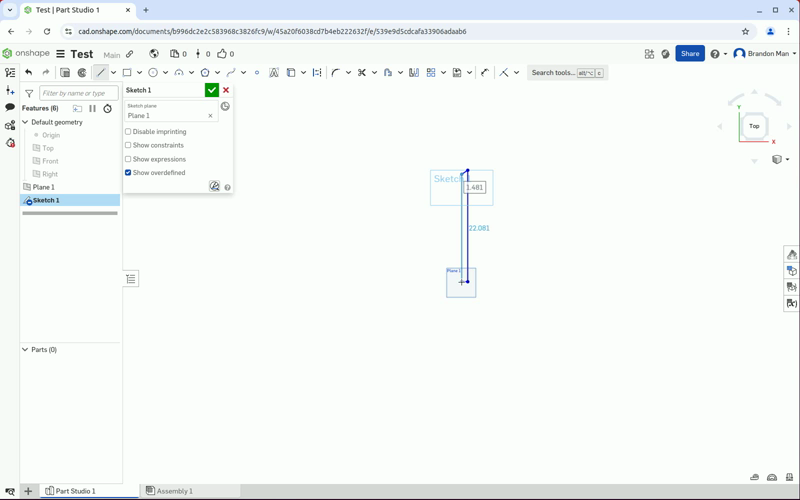
key_up(shift)
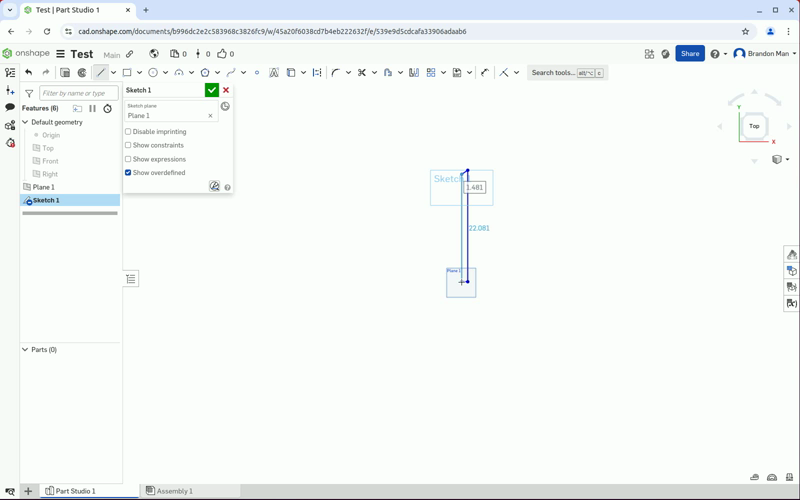
click(461, 281)
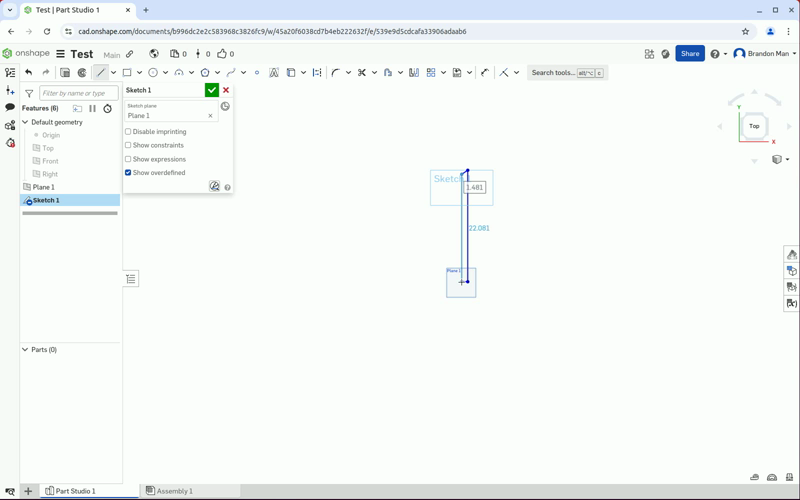
key(esc)
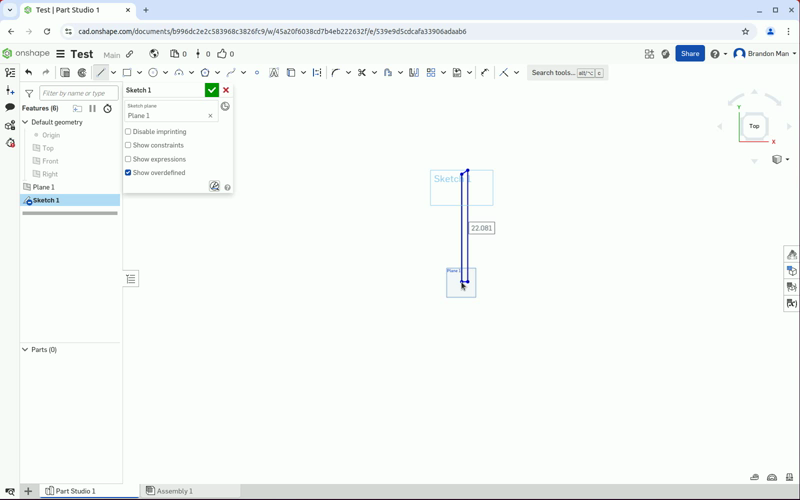
mouse_move(463, 223)
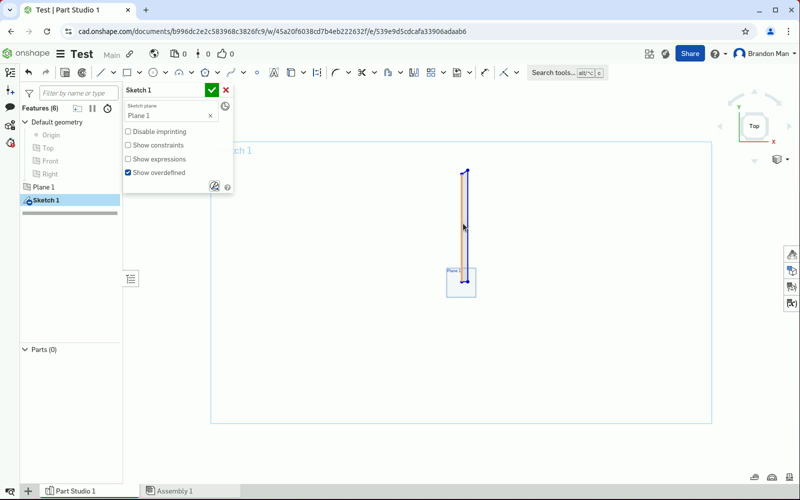
scroll(6)
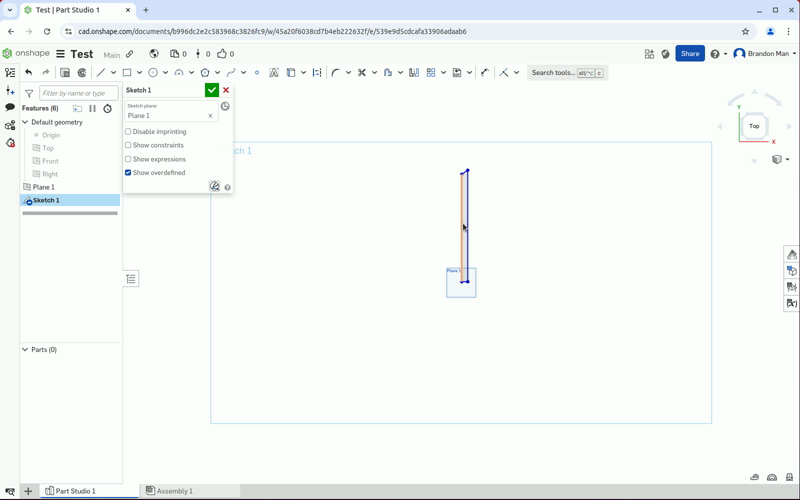
scroll(6)
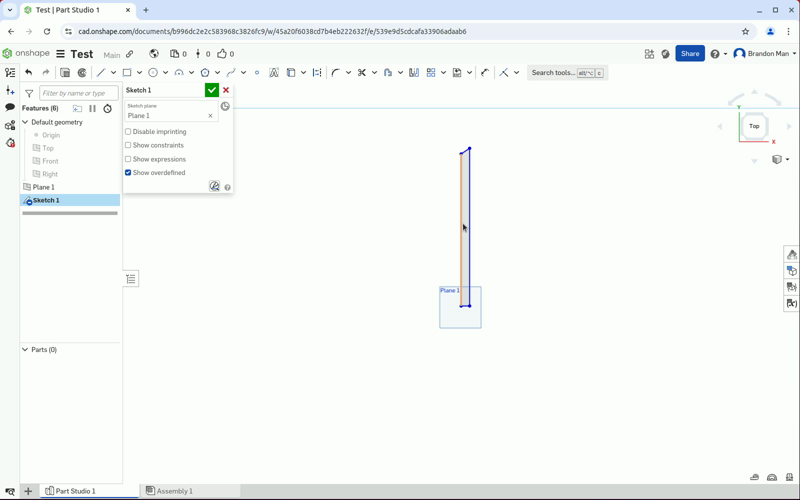
scroll(6)
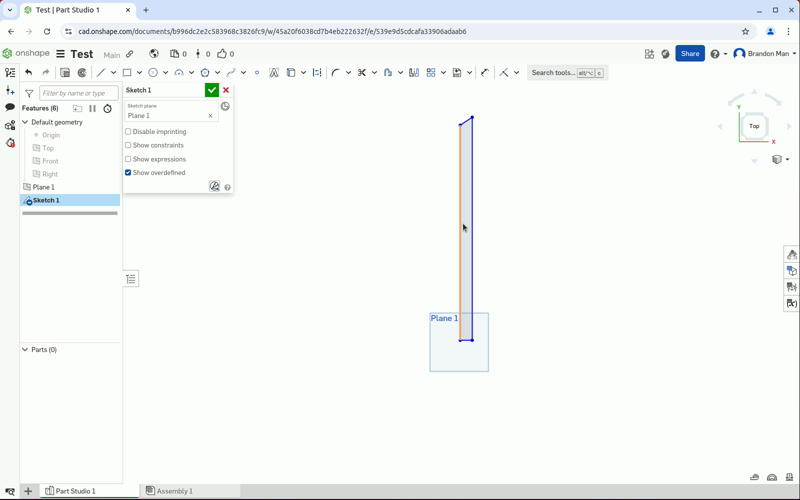
scroll(6)
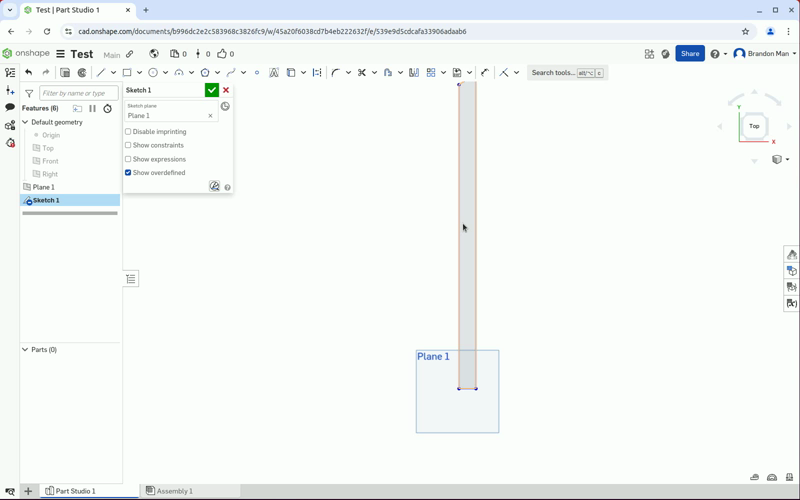
scroll(6)
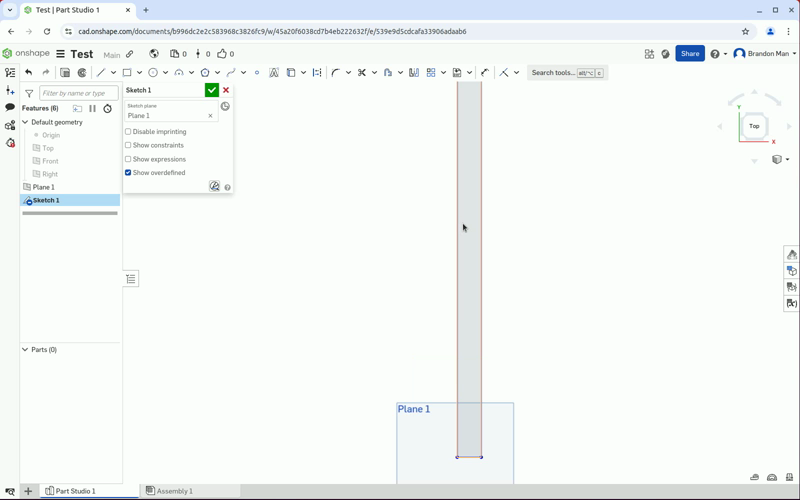
scroll(6)
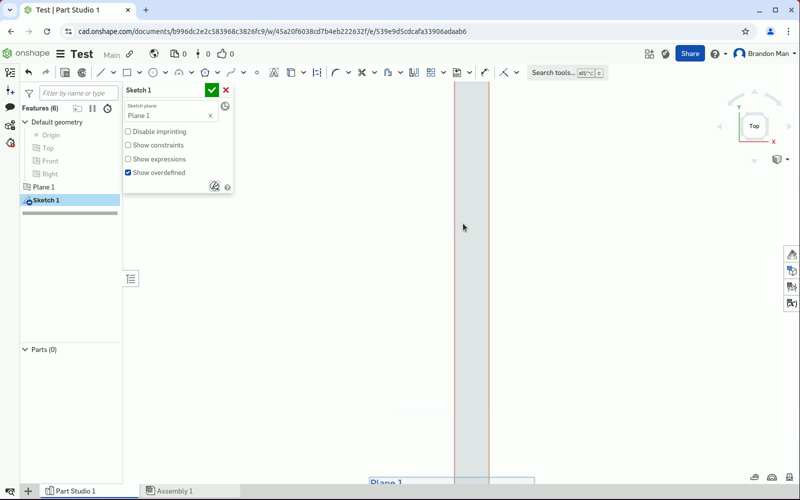
scroll(6)
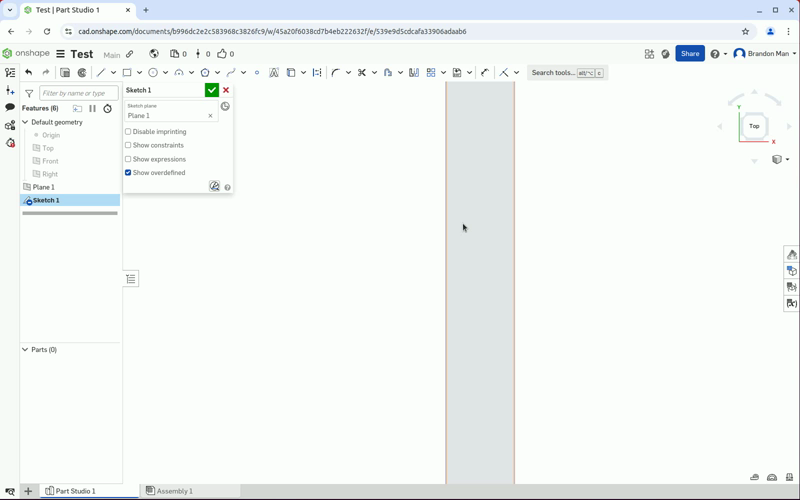
click(463, 223)
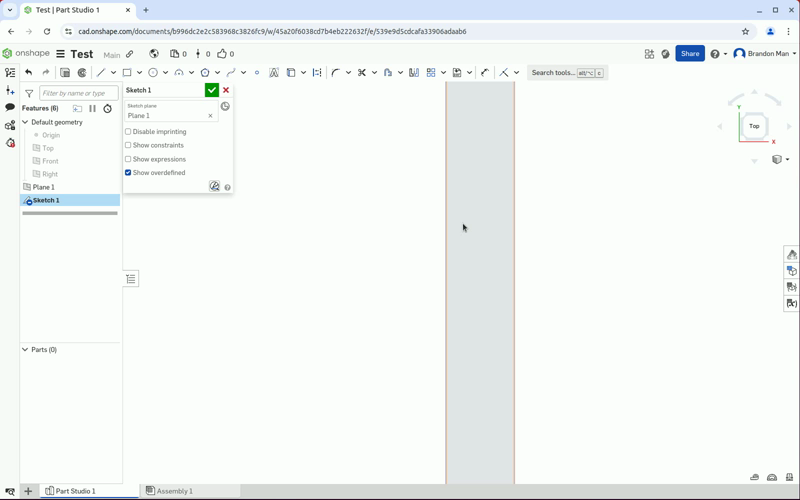
scroll(-6)
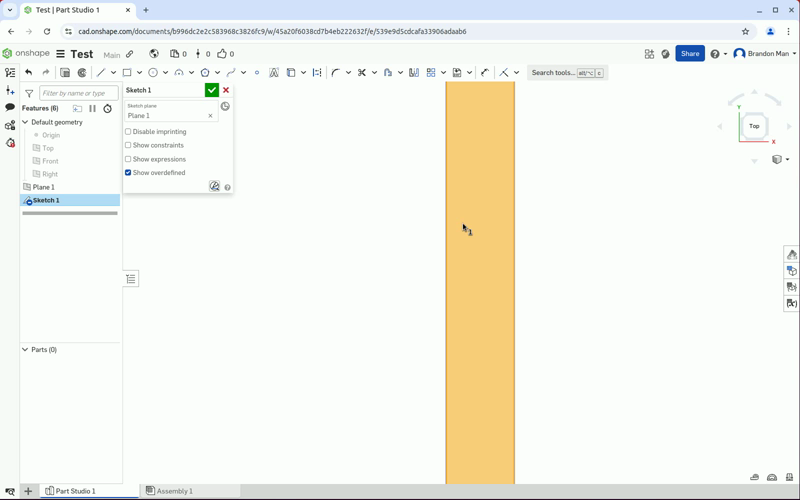
scroll(-6)
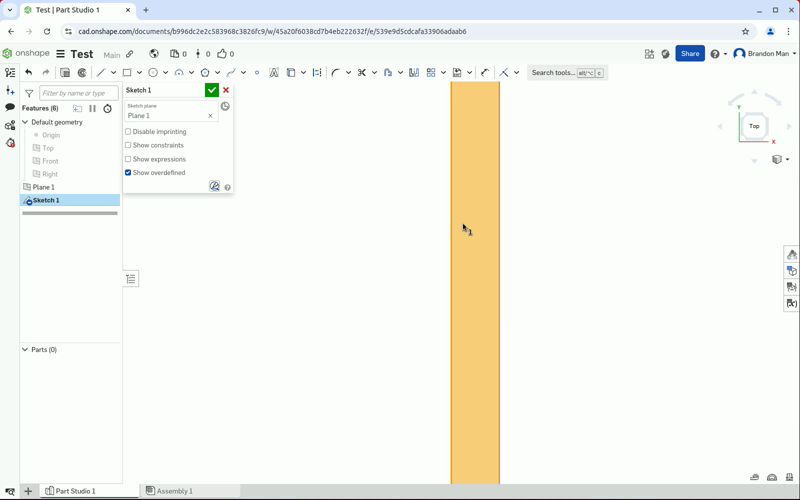
scroll(-6)
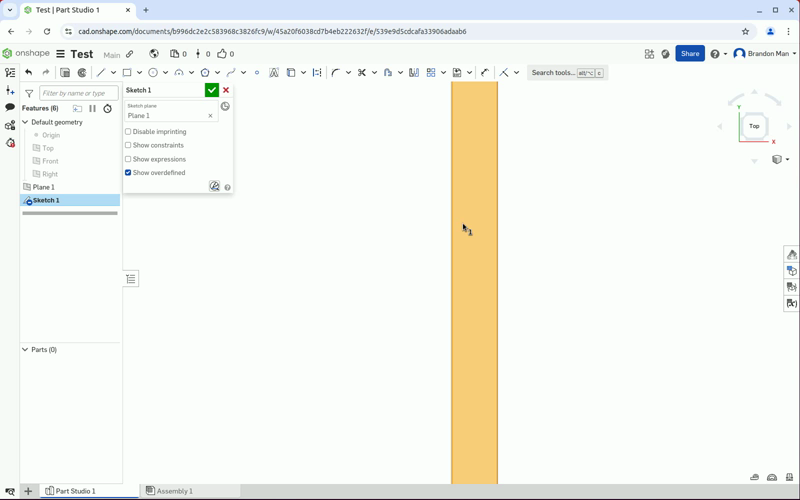
scroll(-6)
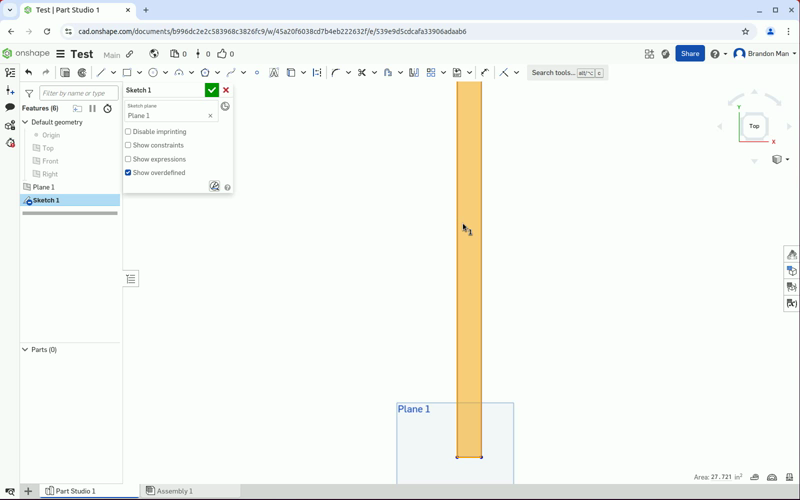
scroll(-6)
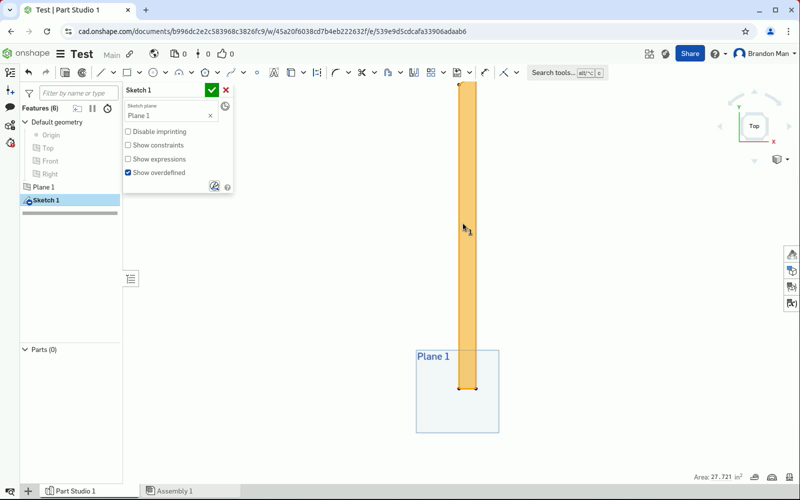
scroll(-6)
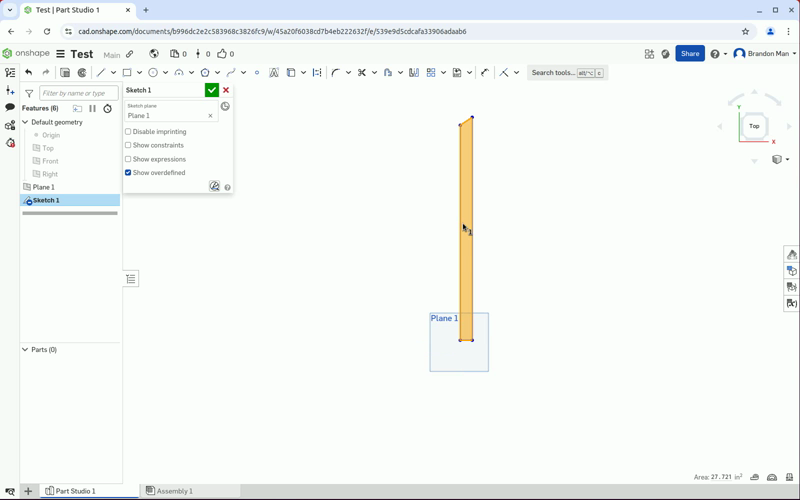
scroll(-6)
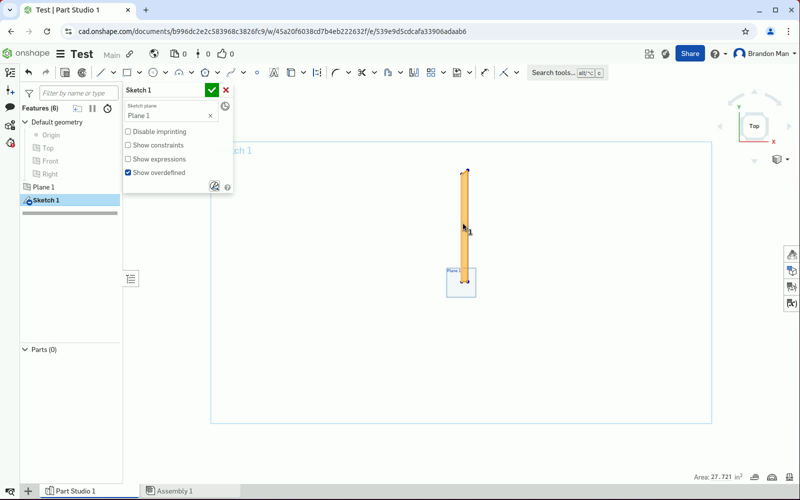
mouse_move(73, 352)
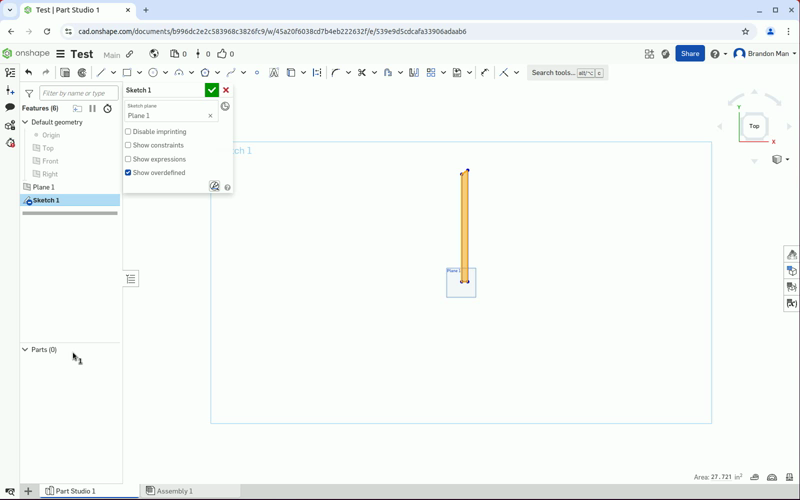
key(shift+y)
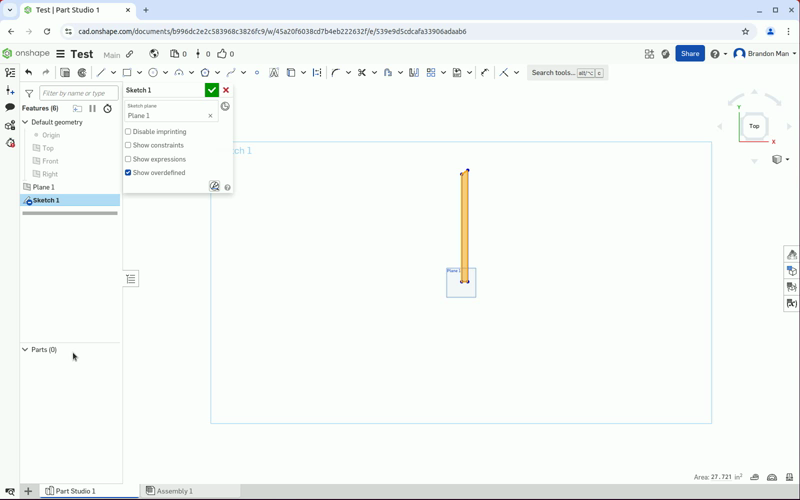
key(shift+e)
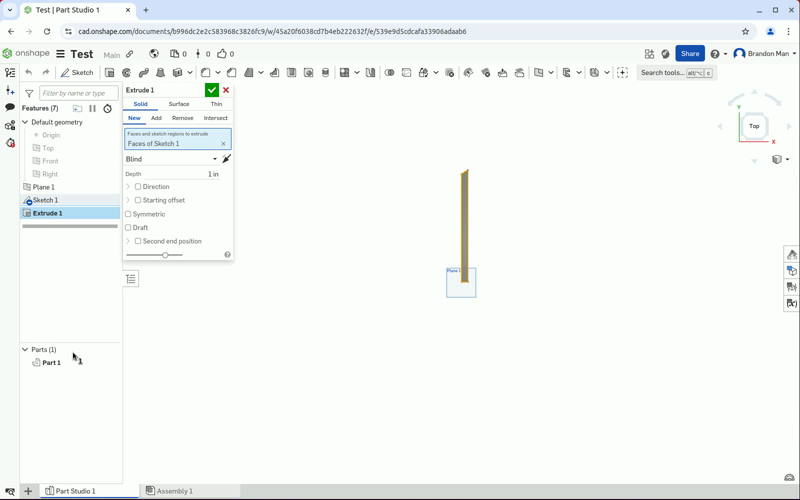
mouse_move(143, 106)
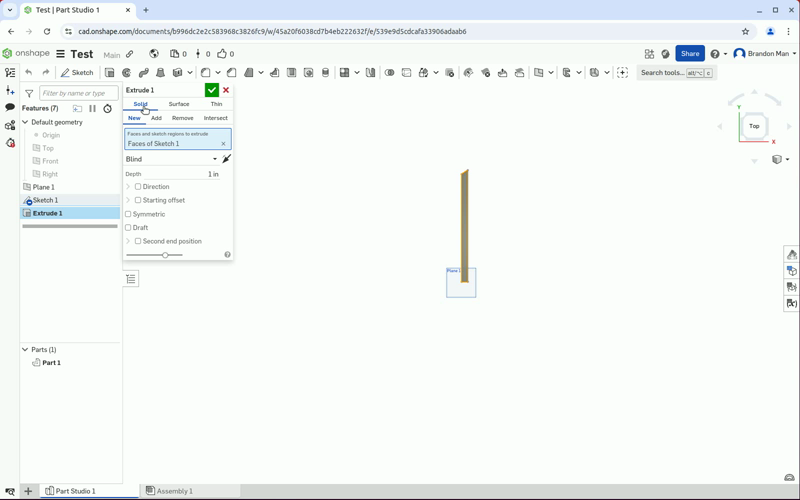
click(143, 106)
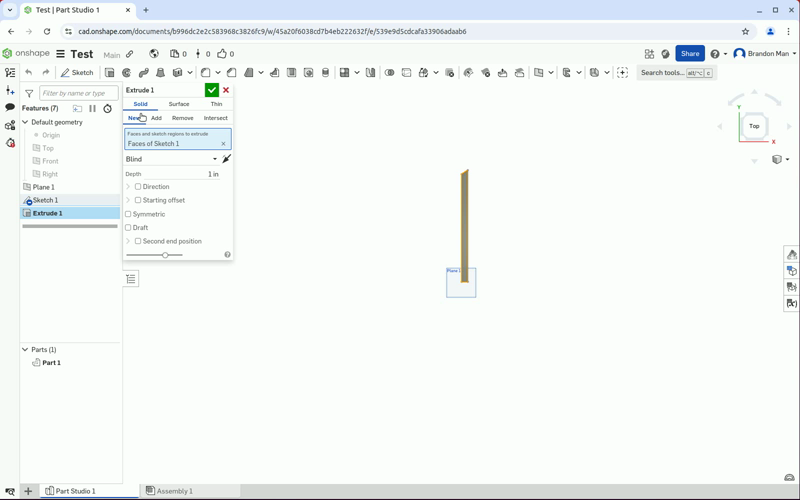
mouse_move(137, 120)
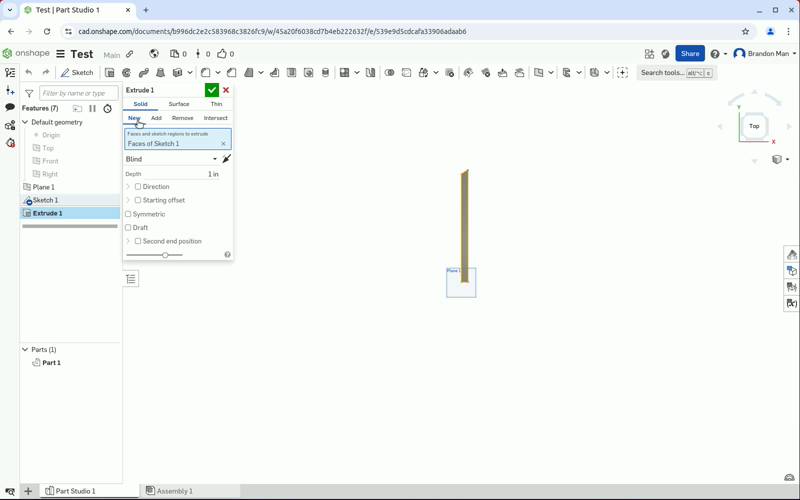
click(137, 120)
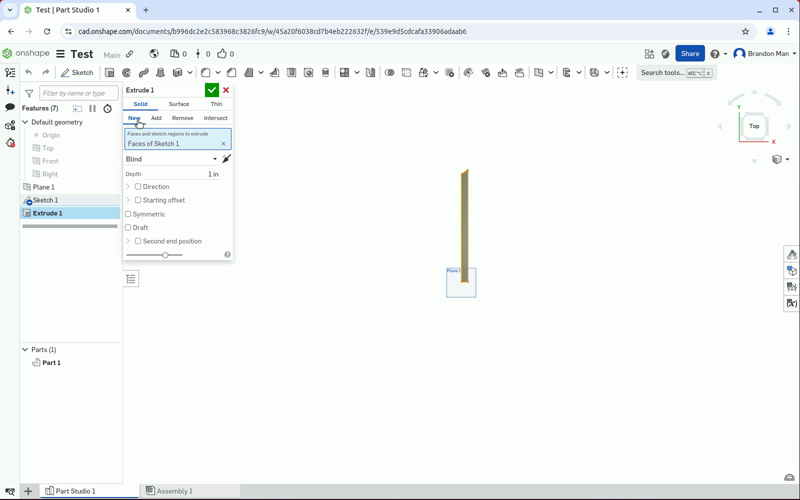
key(tab, 4)
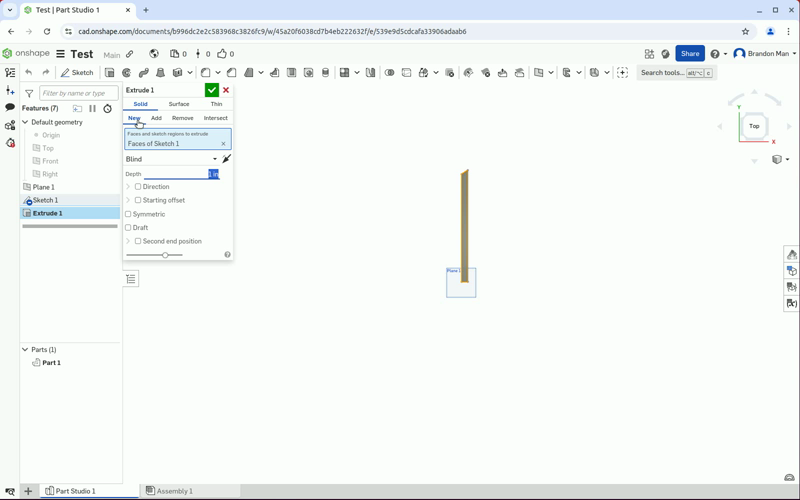
text(0.241)
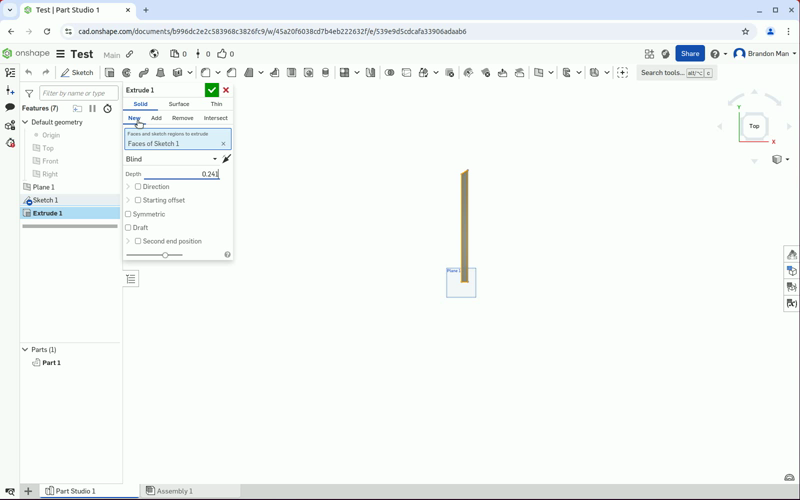
key(enter)
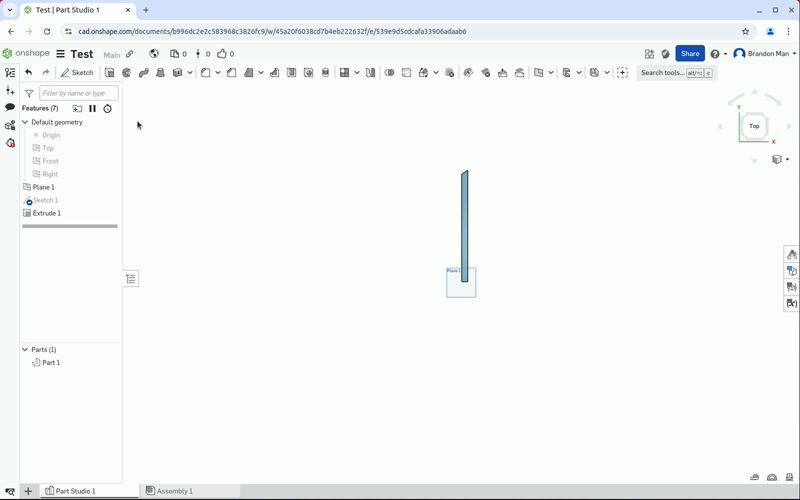
key(shift+h)
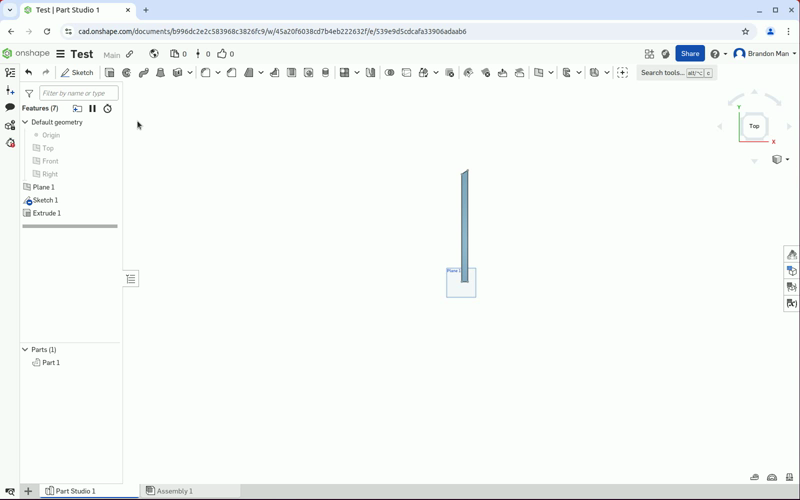
key(shift+h)
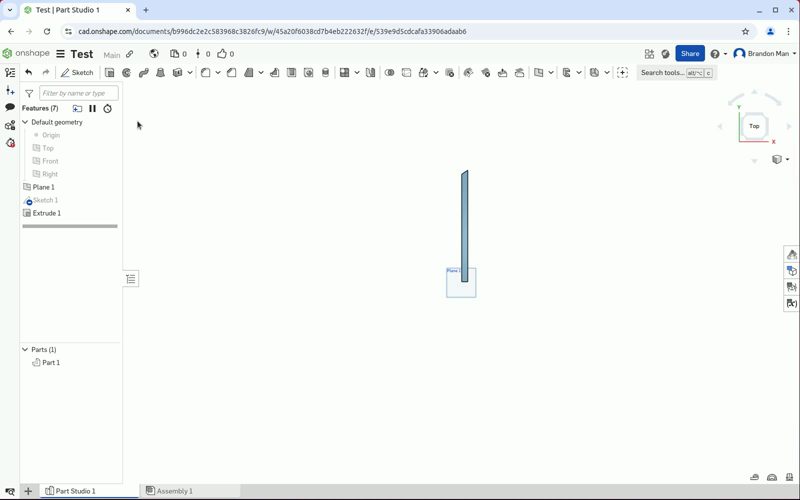
mouse_move(73, 189)
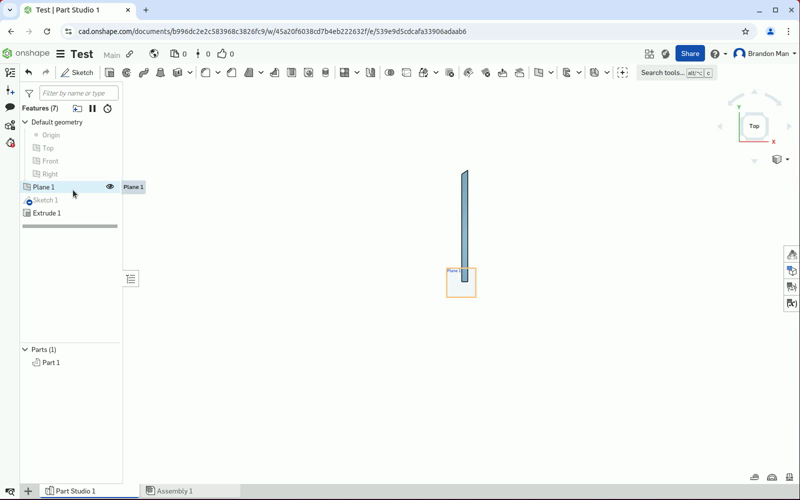
click(73, 189)
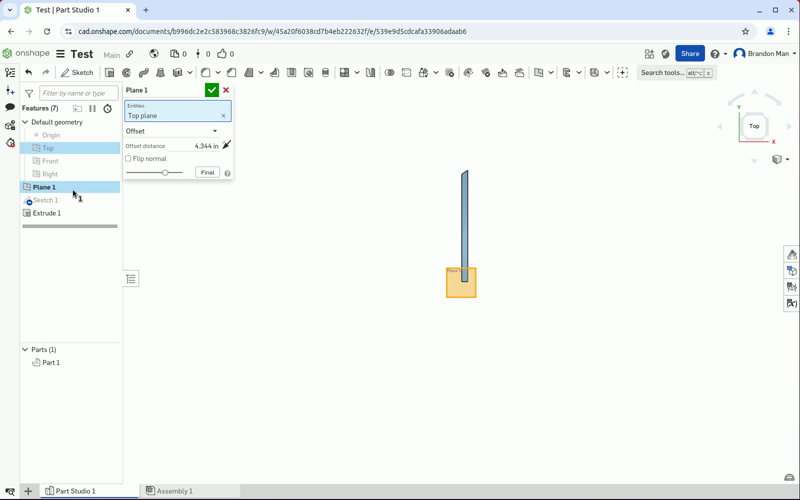
mouse_move(229, 92)
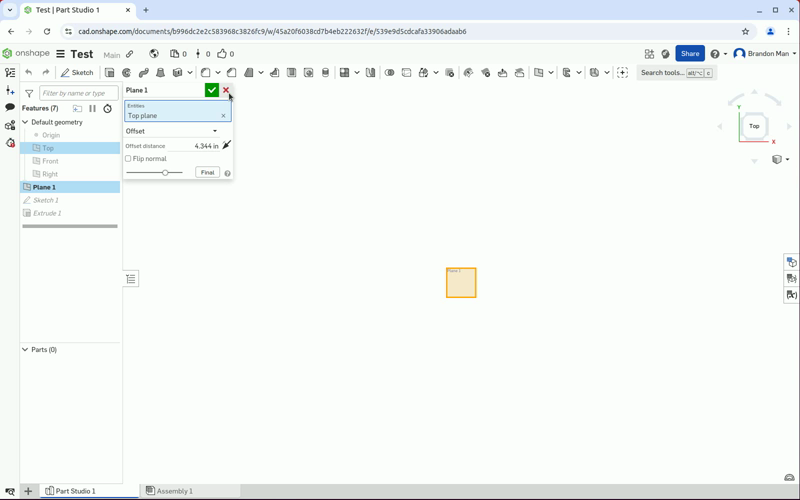
click(229, 92)
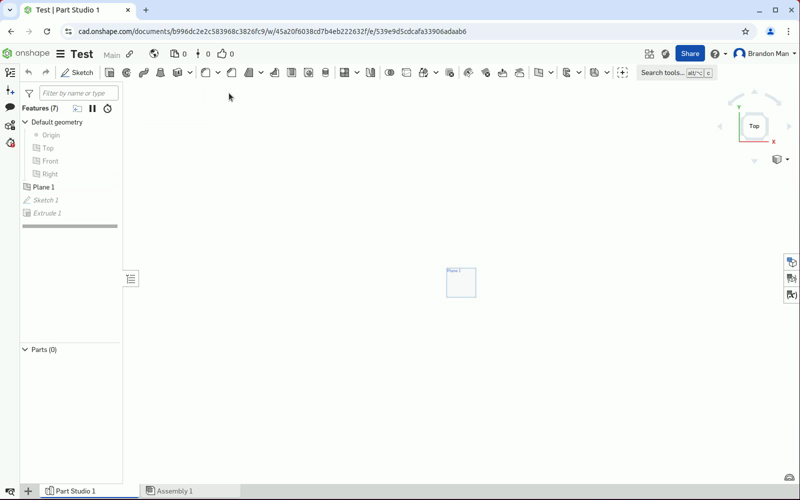
key(shift+s)
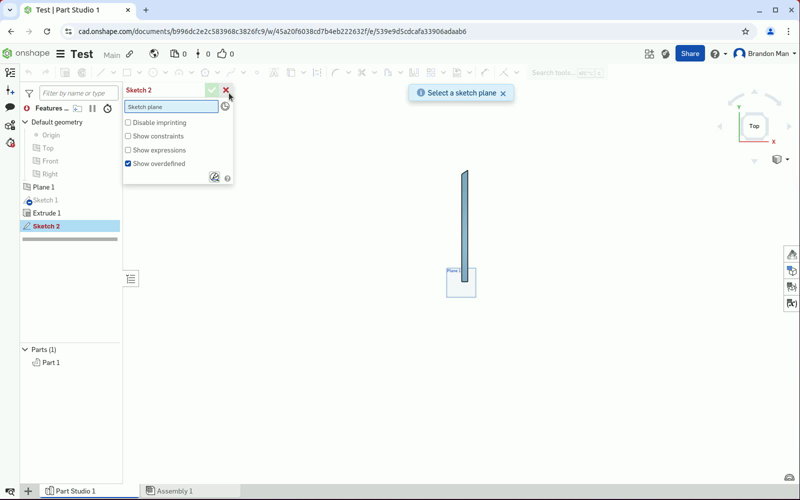
mouse_move(73, 189)
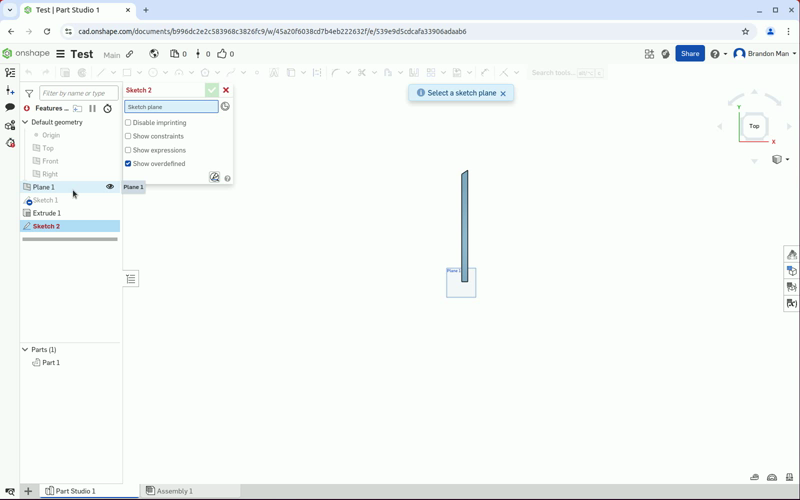
click(73, 189)
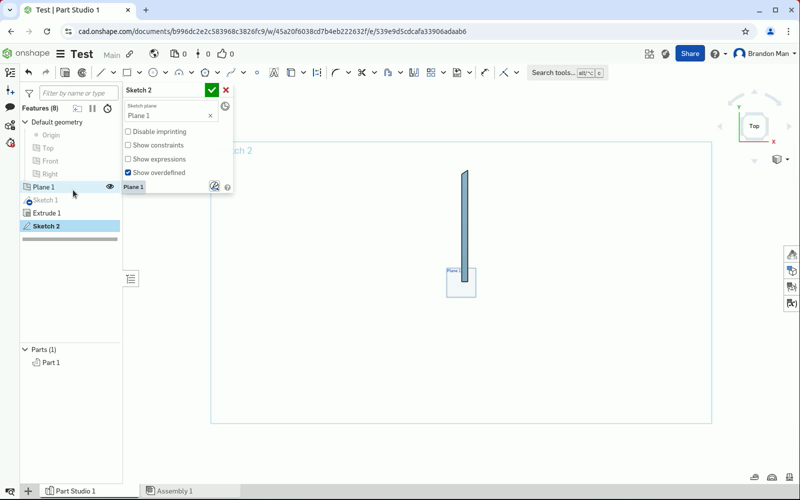
mouse_move(73, 352)
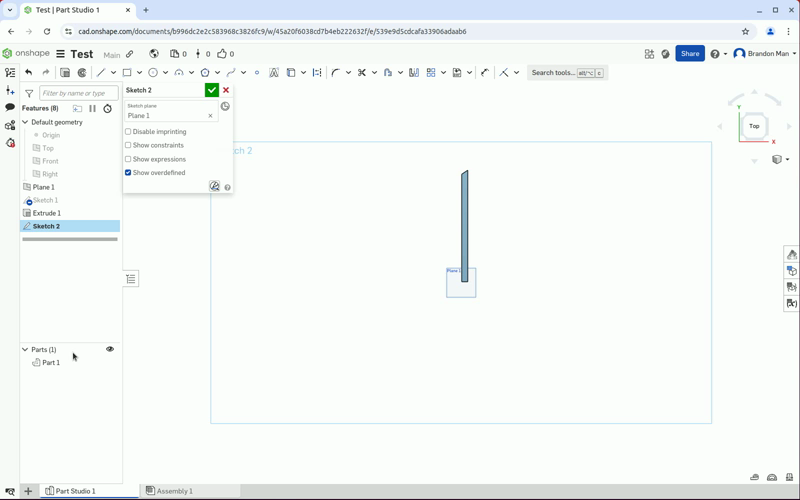
key(y)
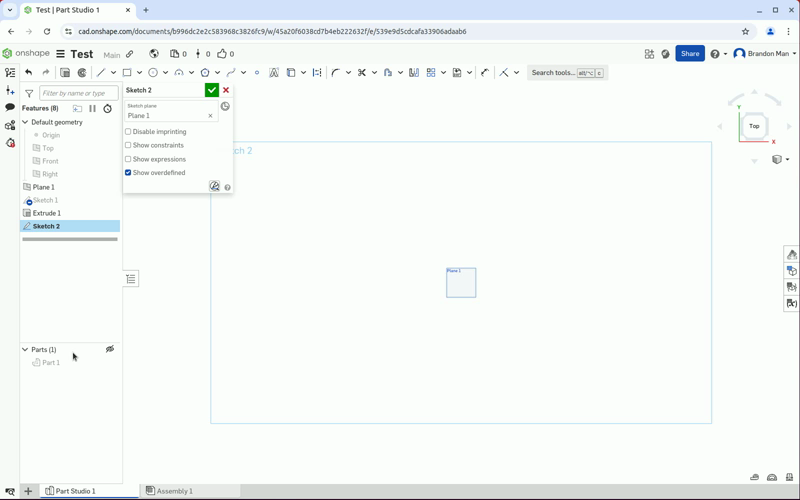
key(l)
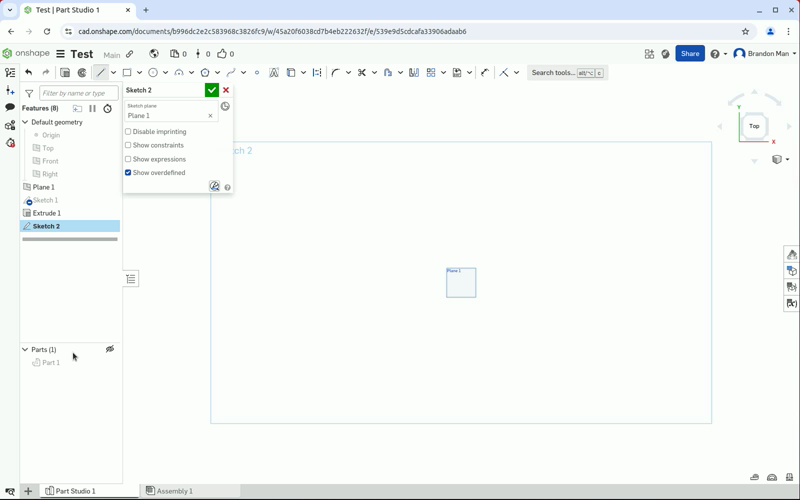
key_down(shift)
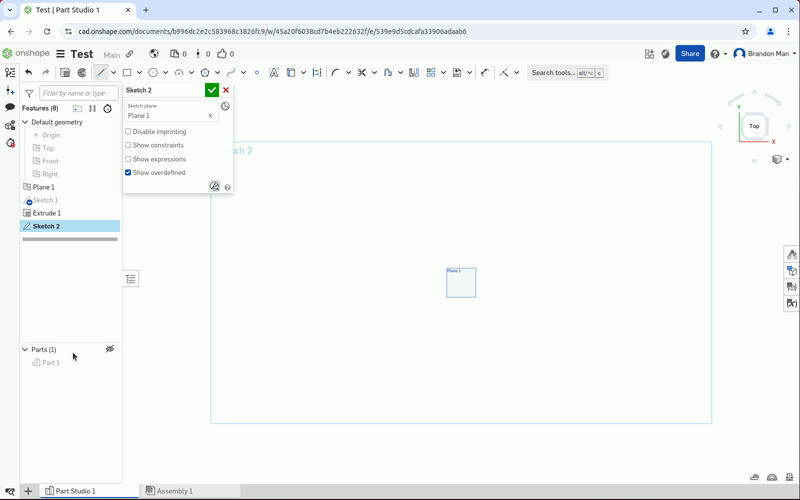
mouse_move(461, 282)
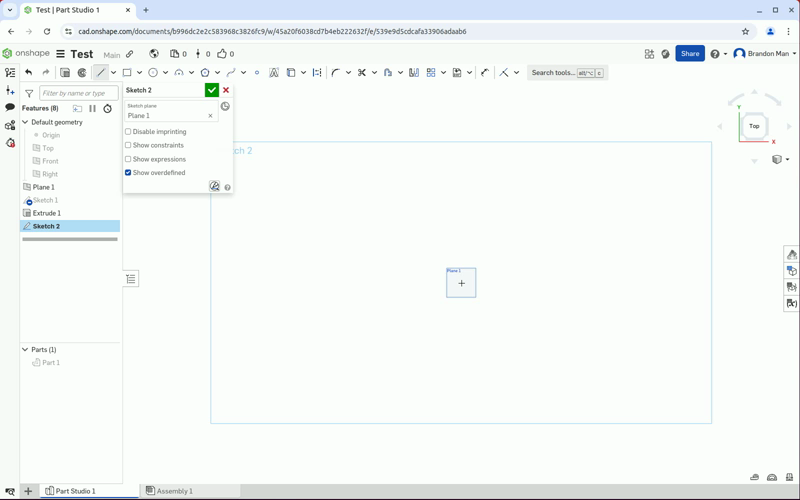
click(461, 282)
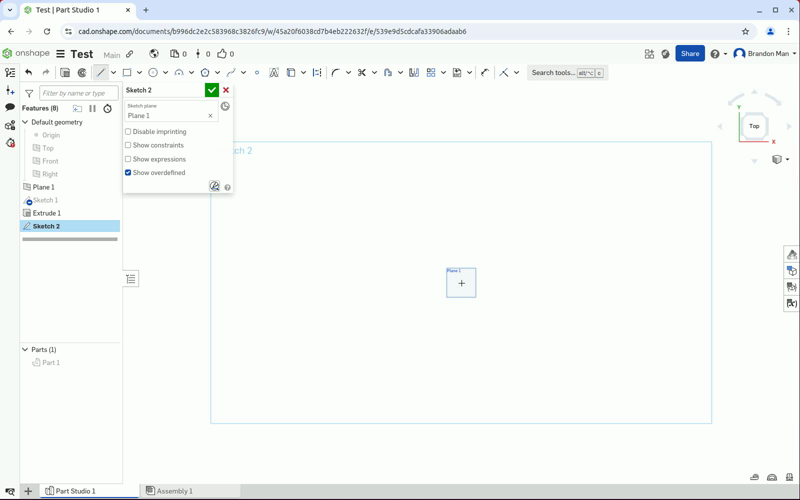
key_up(shift)
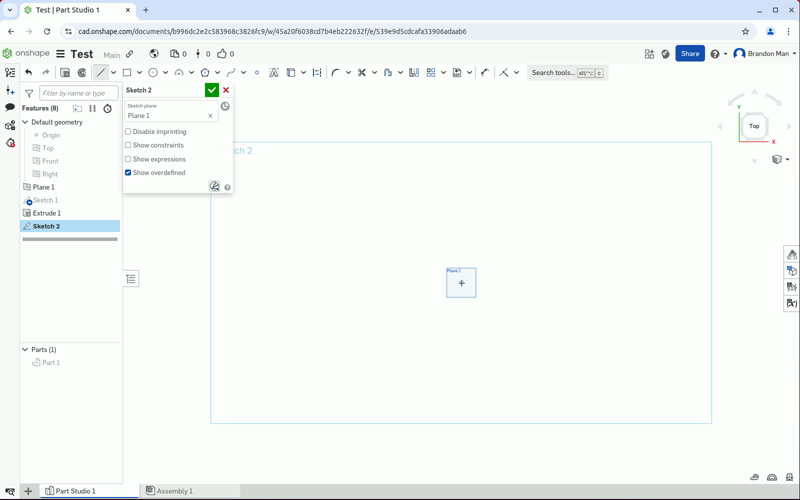
key_down(shift)
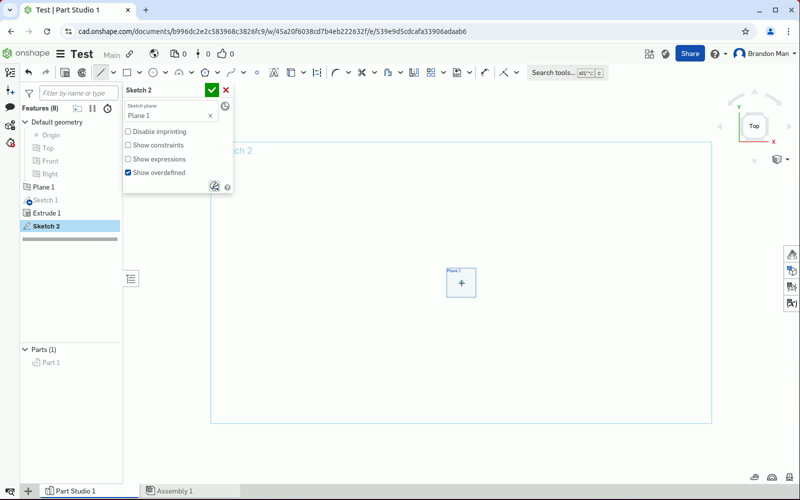
mouse_move(492, 282)
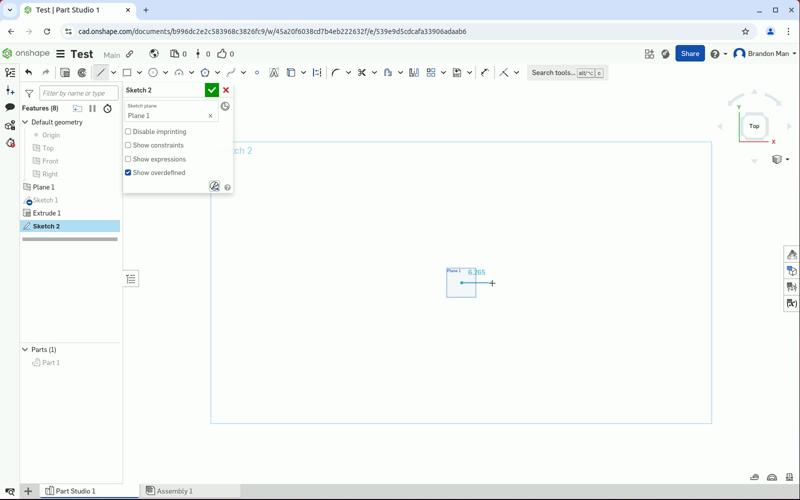
mouse_move(468, 282)
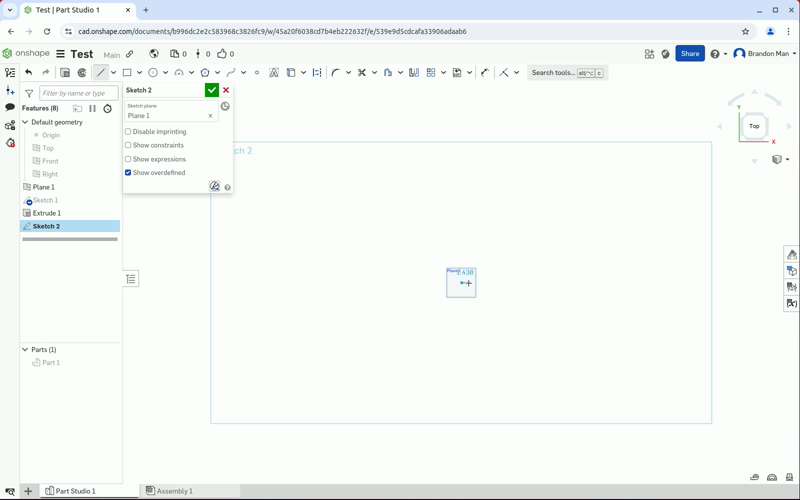
scroll(6)
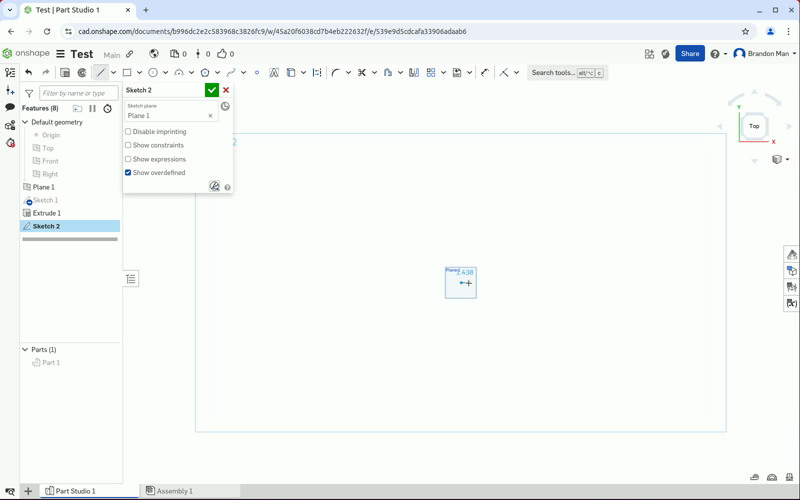
scroll(6)
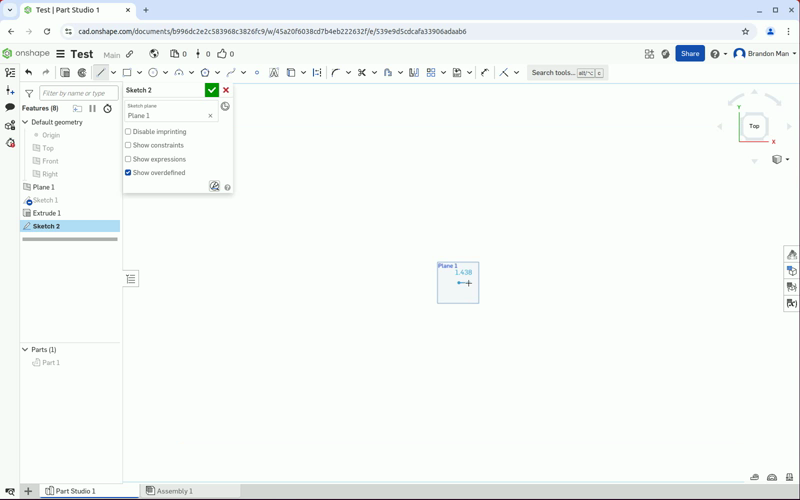
scroll(6)
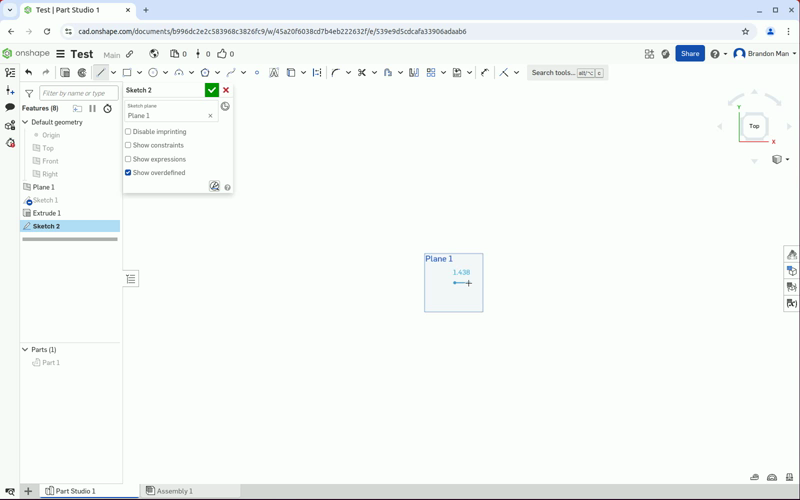
scroll(6)
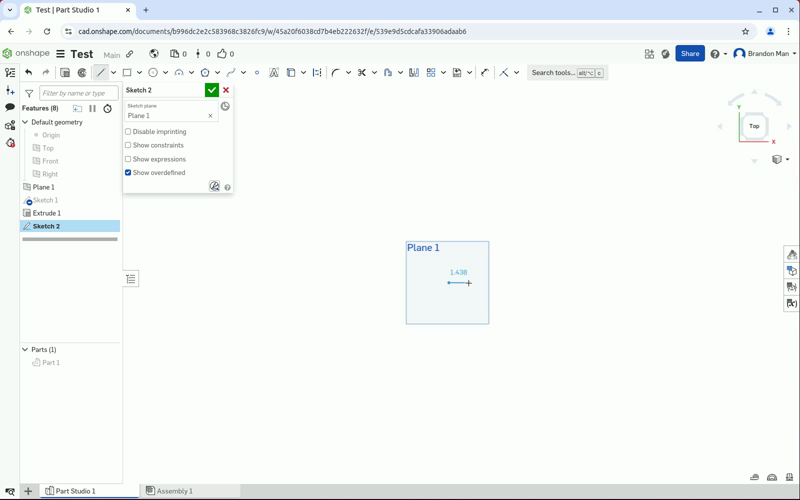
scroll(6)
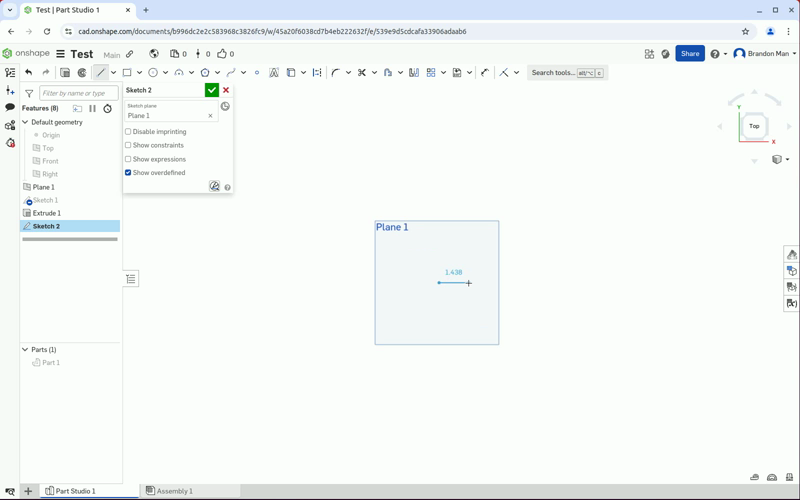
scroll(6)
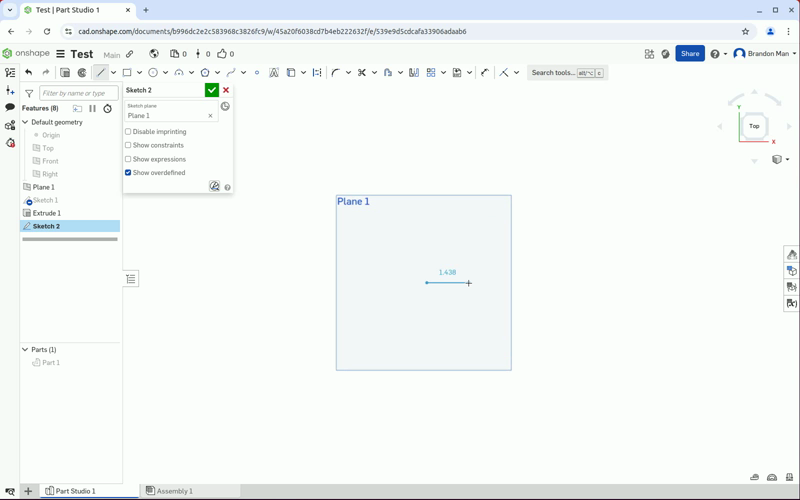
scroll(6)
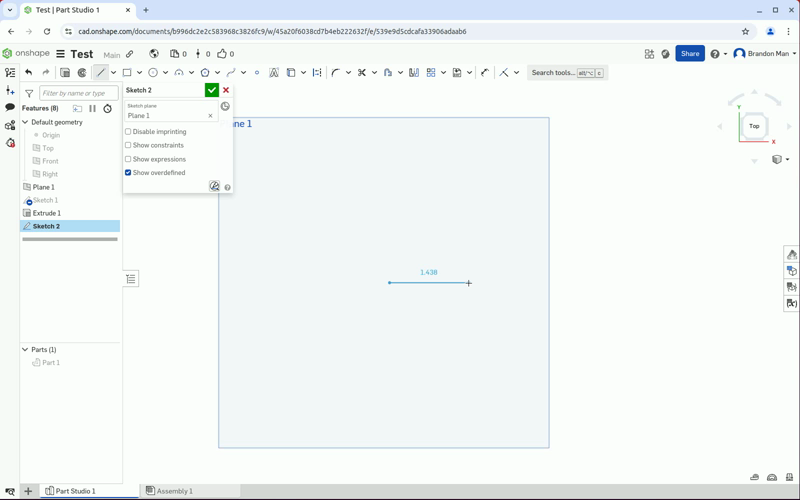
click(468, 282)
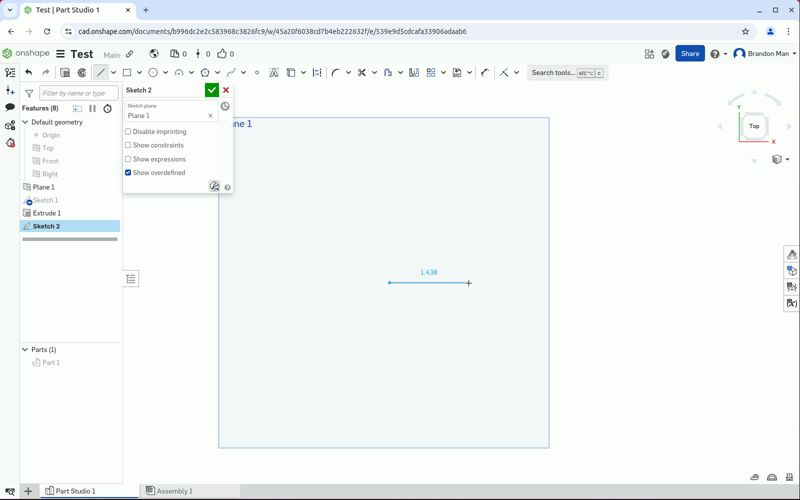
scroll(-6)
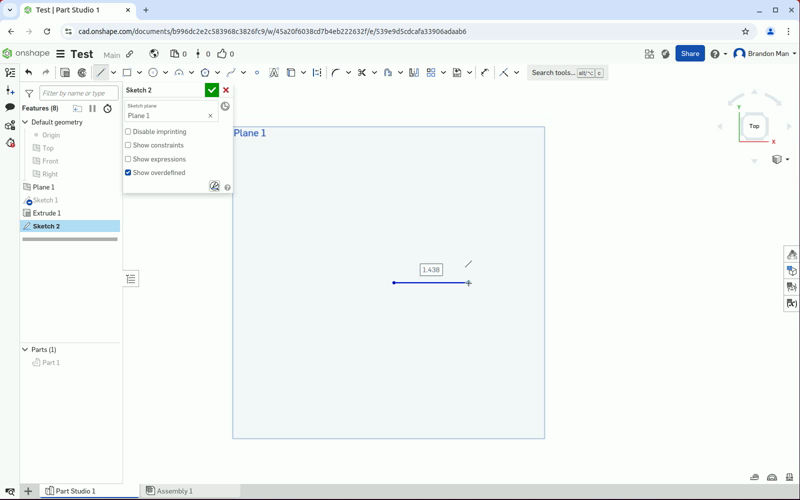
scroll(-6)
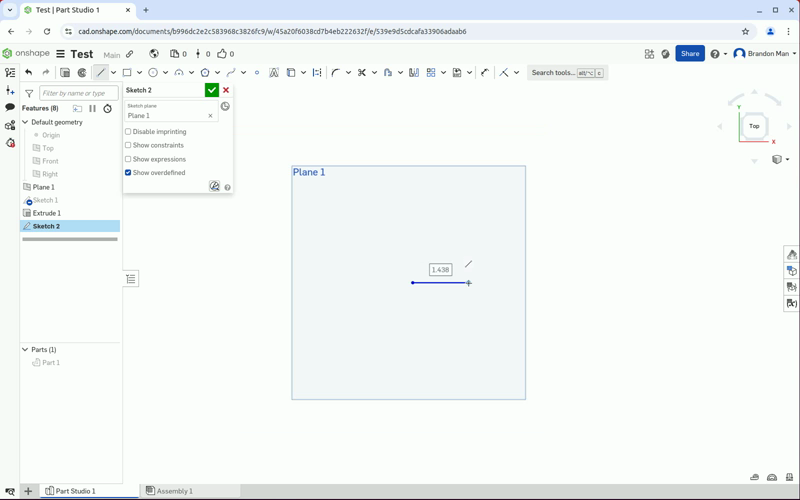
scroll(-6)
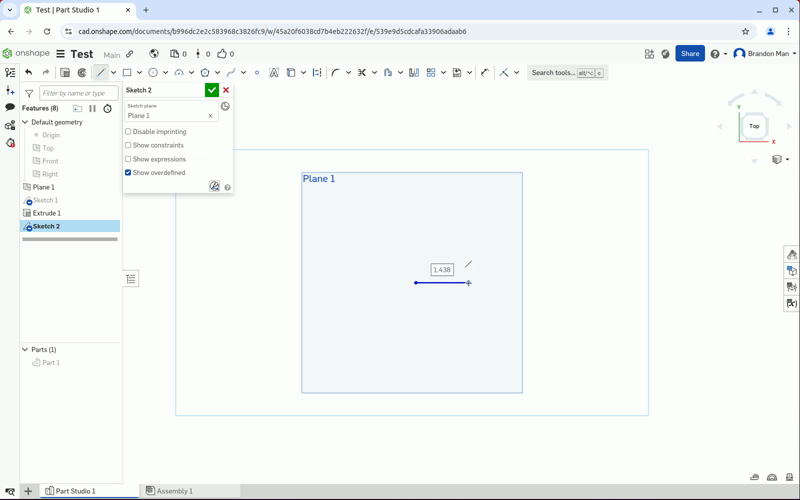
scroll(-6)
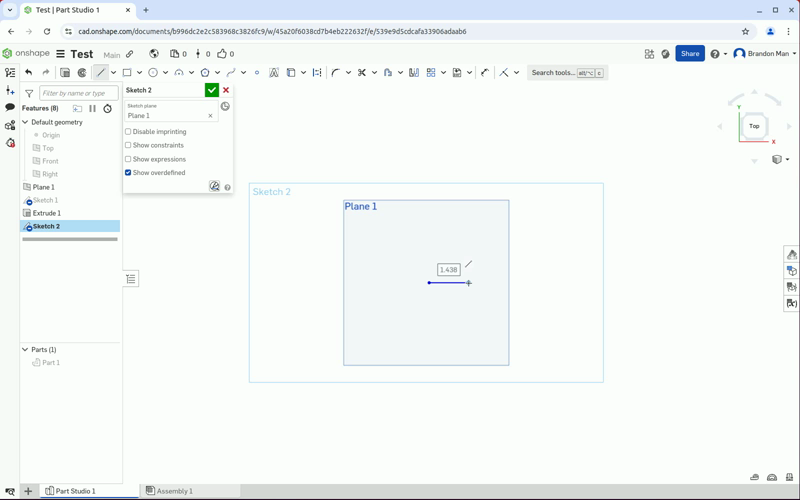
scroll(-6)
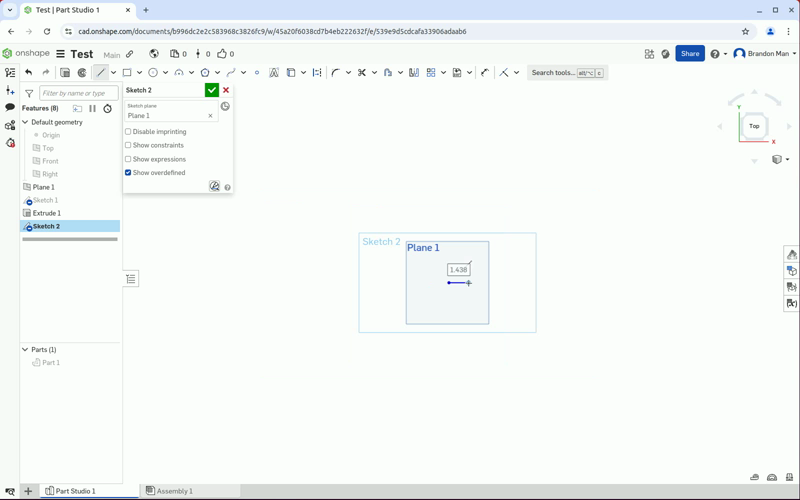
scroll(-6)
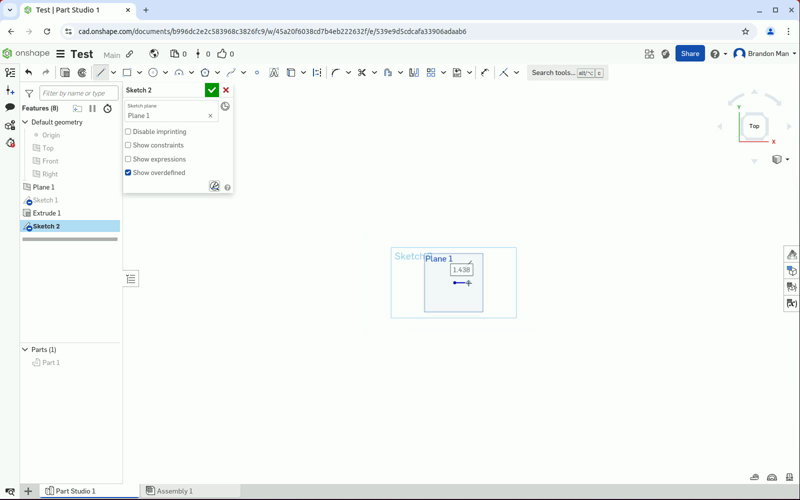
scroll(-6)
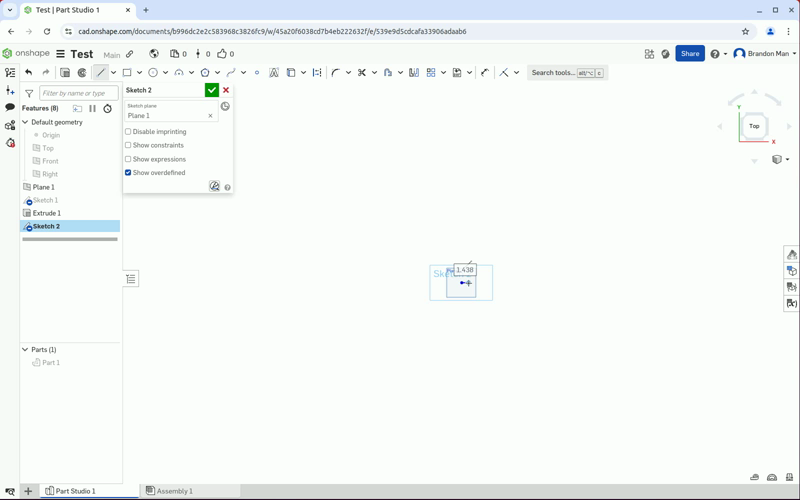
key_up(shift)
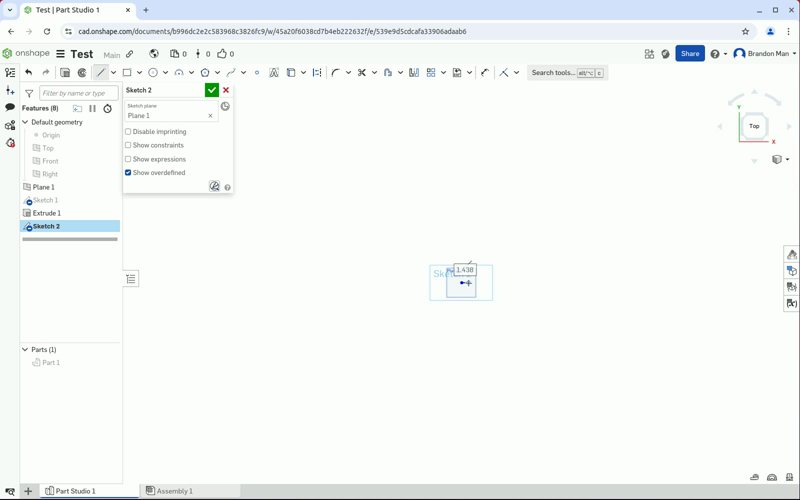
key_down(shift)
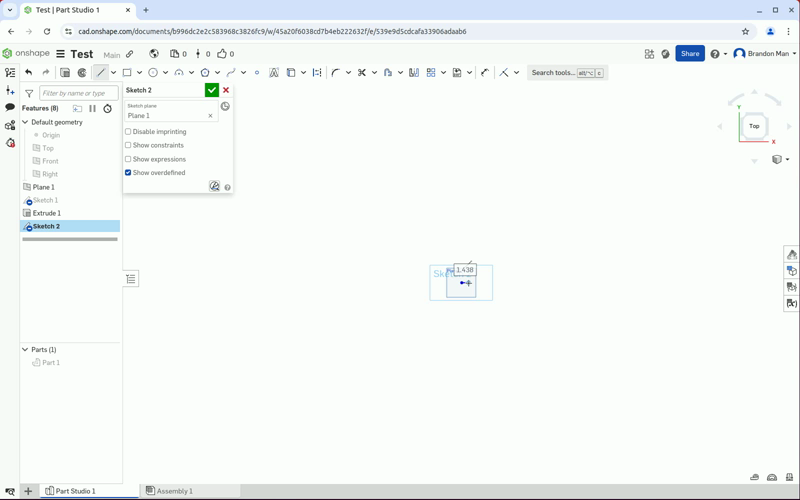
mouse_move(498, 282)
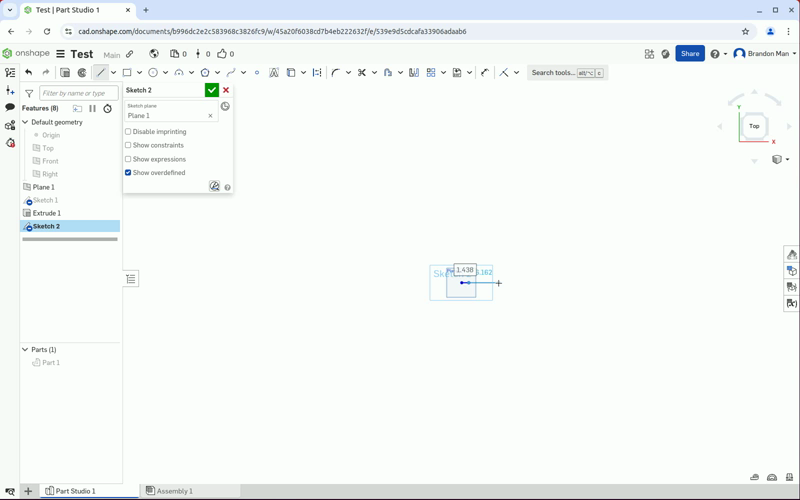
mouse_move(468, 281)
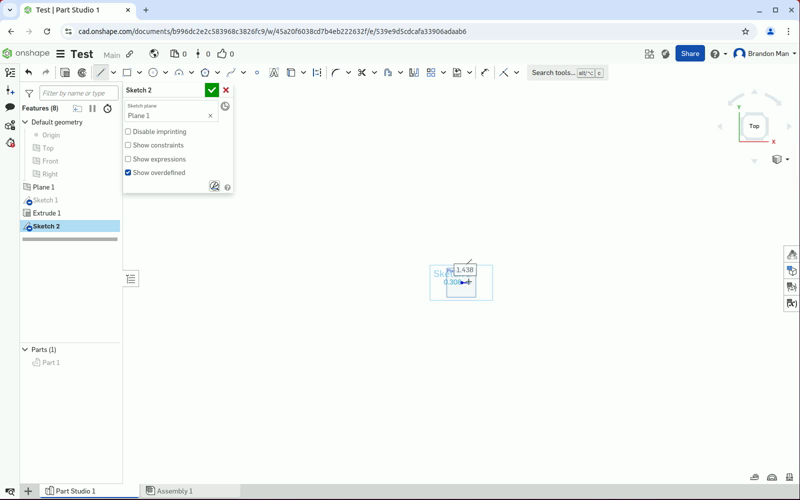
scroll(6)
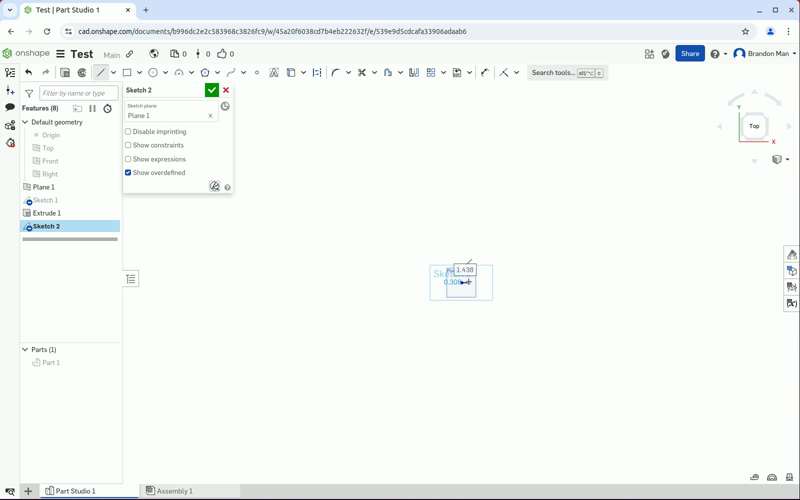
scroll(6)
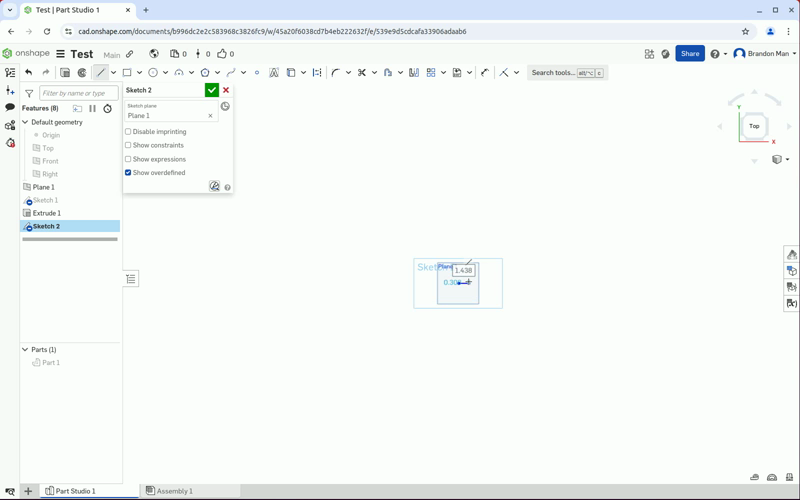
scroll(6)
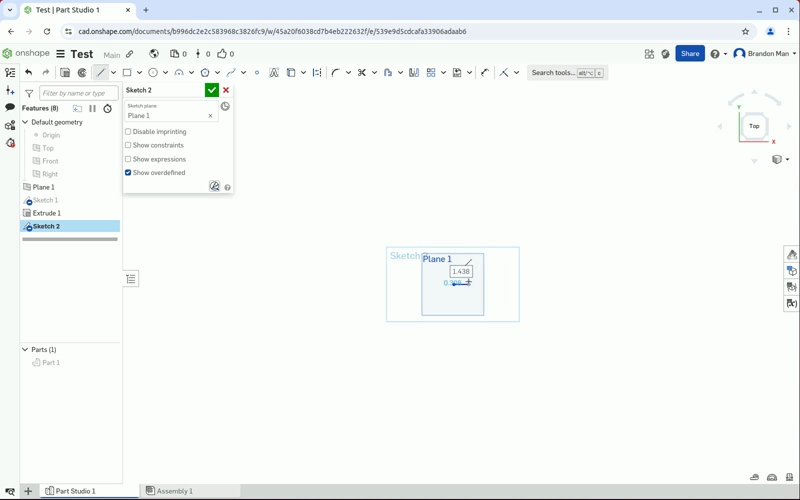
scroll(6)
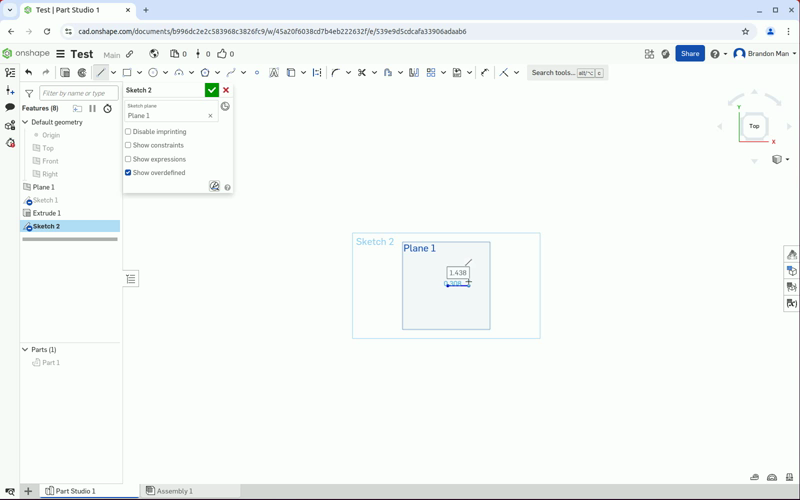
scroll(6)
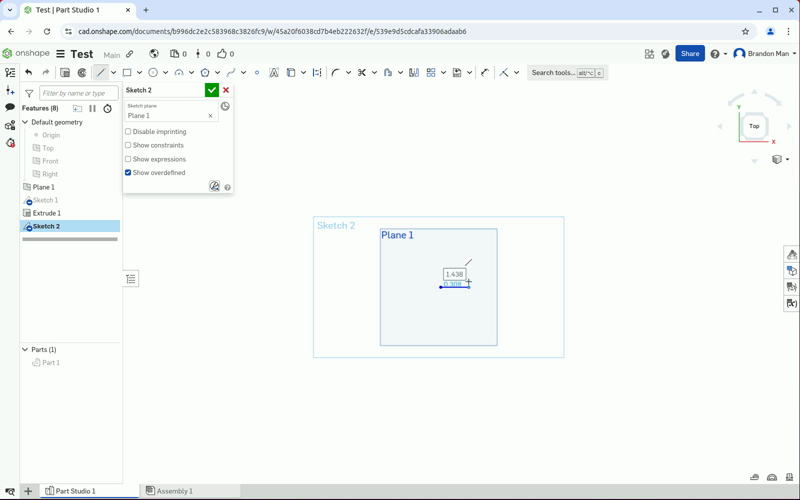
scroll(6)
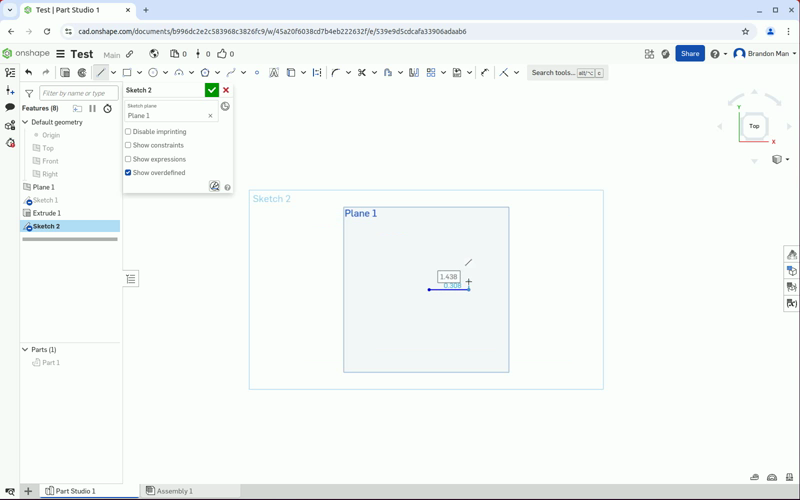
scroll(6)
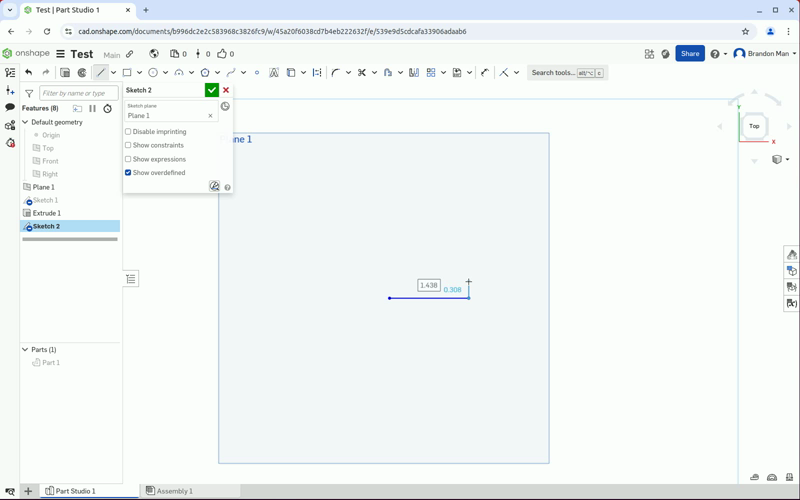
click(468, 281)
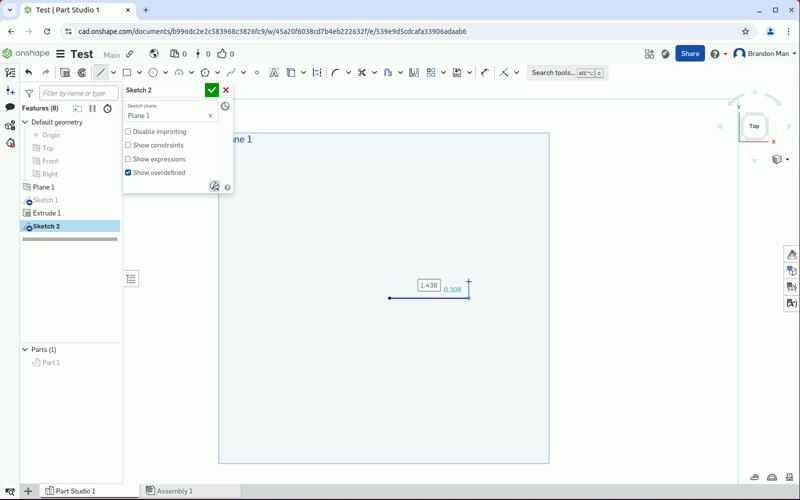
scroll(-6)
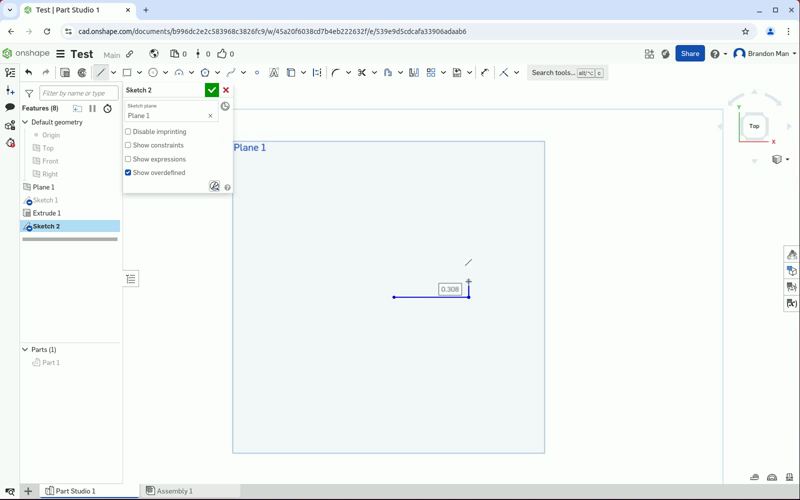
scroll(-6)
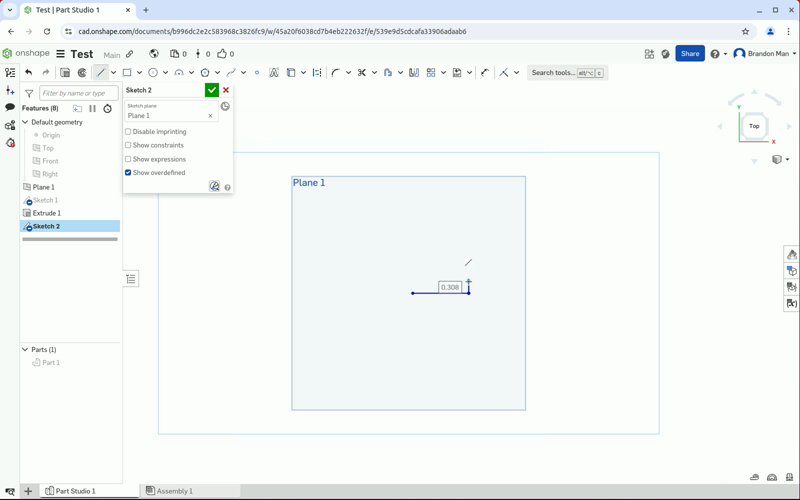
scroll(-6)
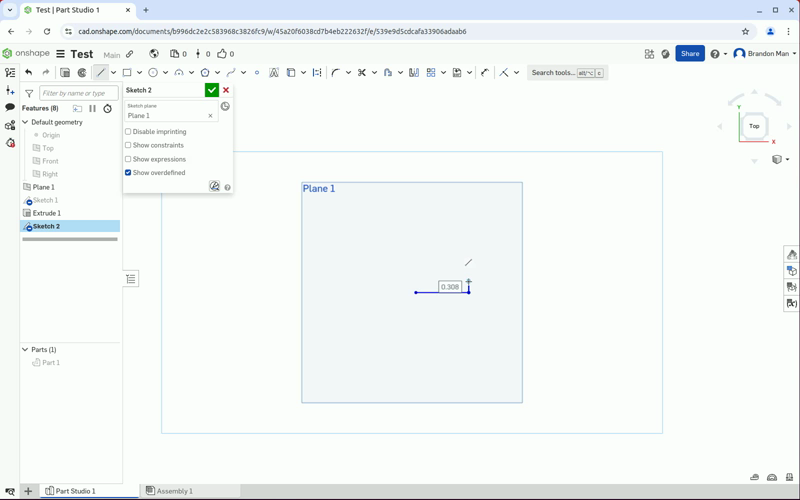
scroll(-6)
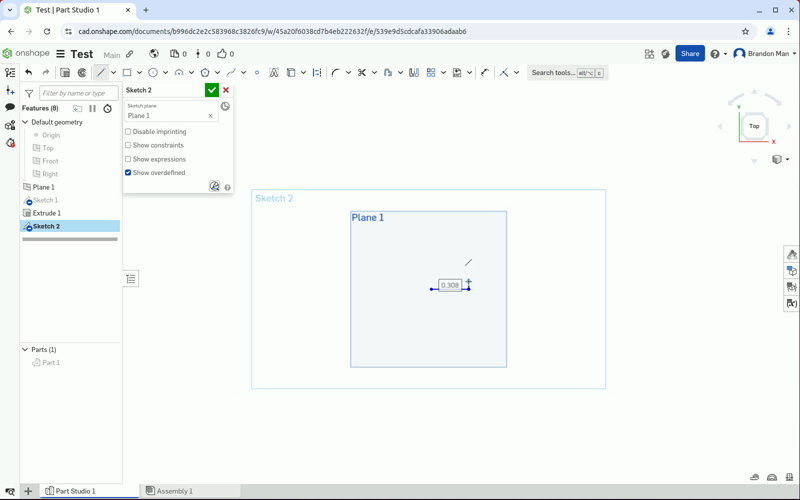
scroll(-6)
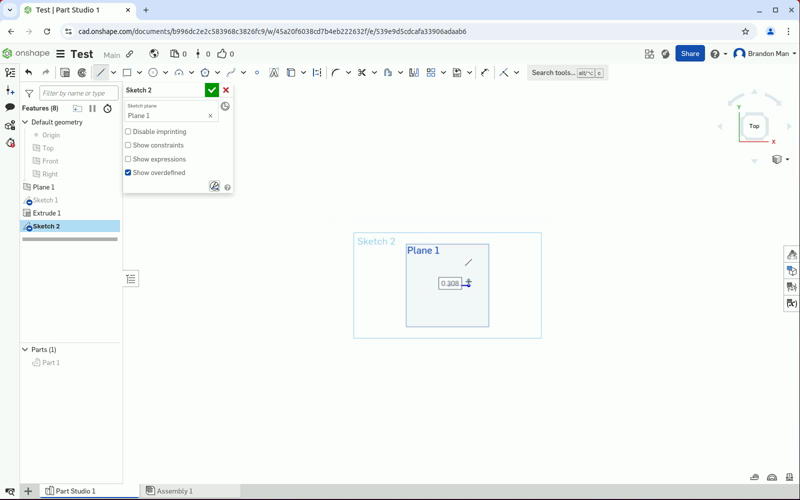
scroll(-6)
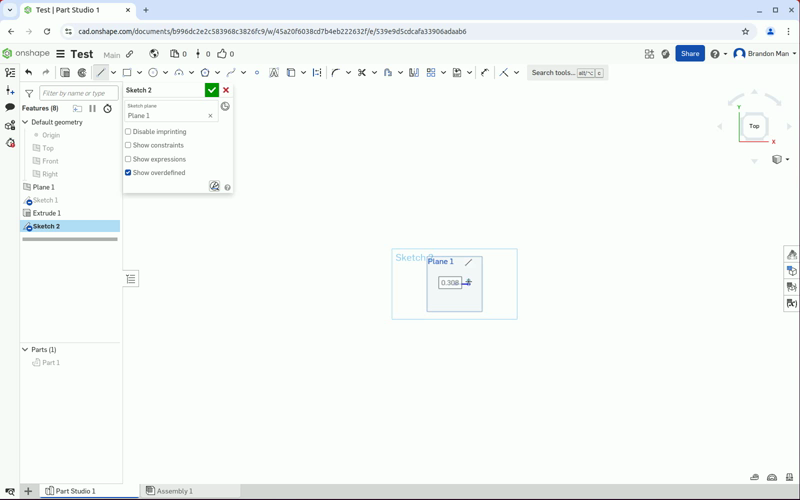
scroll(-6)
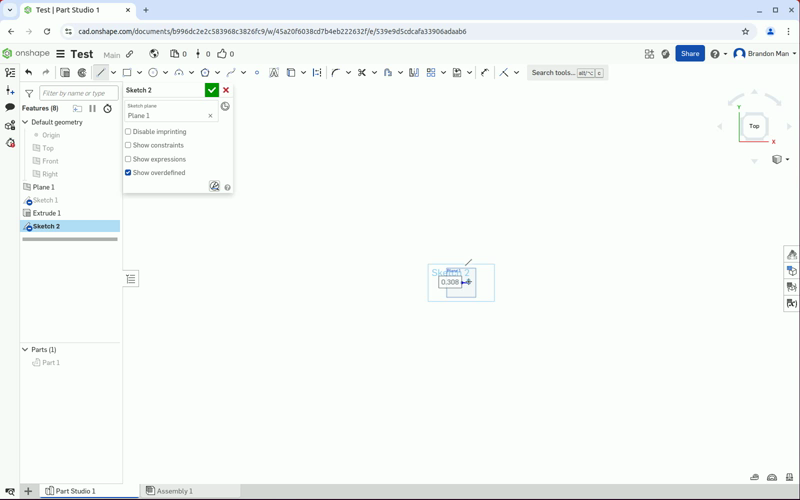
key_up(shift)
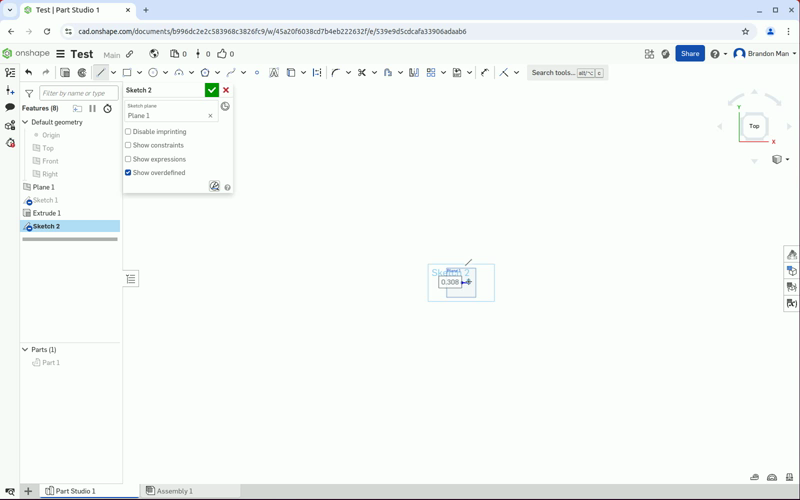
key_down(shift)
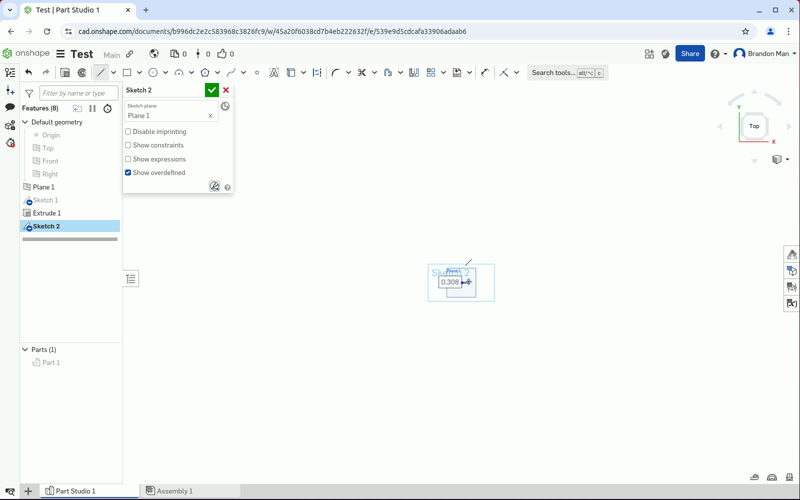
mouse_move(498, 281)
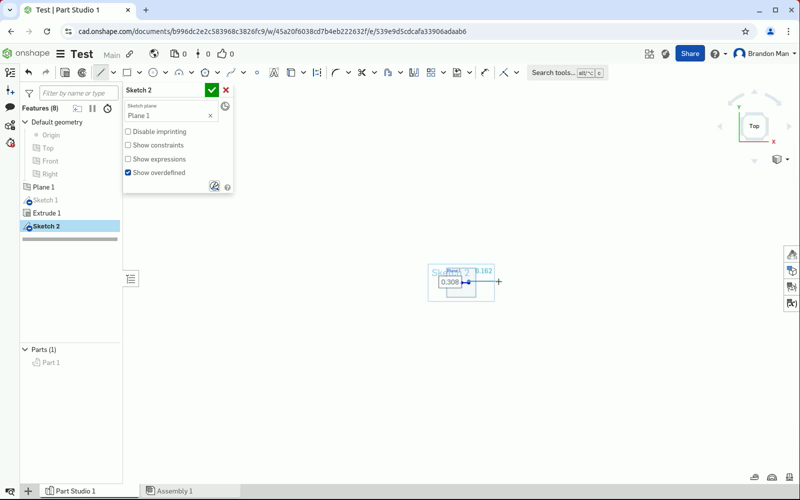
mouse_move(461, 281)
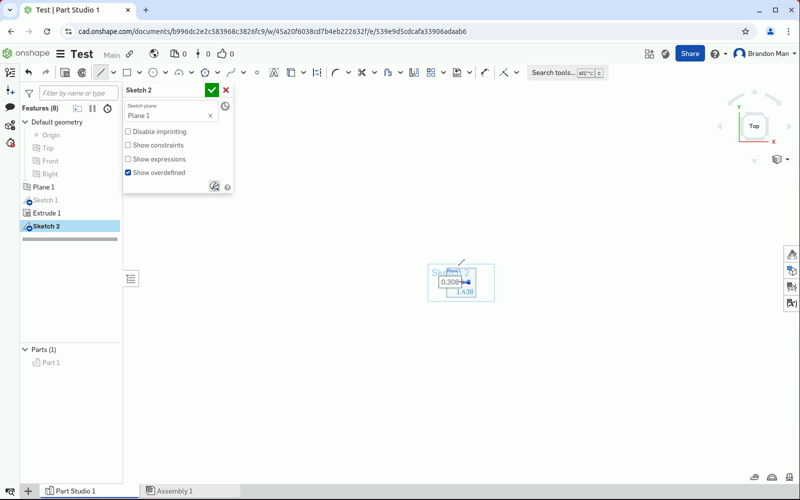
scroll(6)
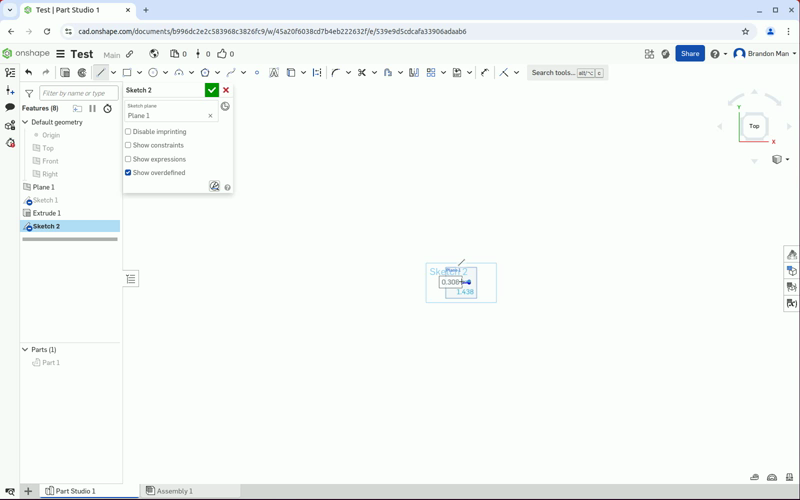
scroll(6)
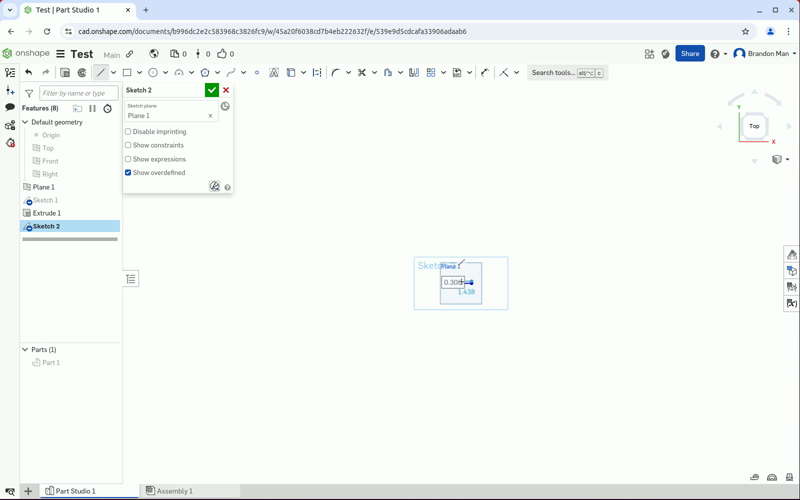
scroll(6)
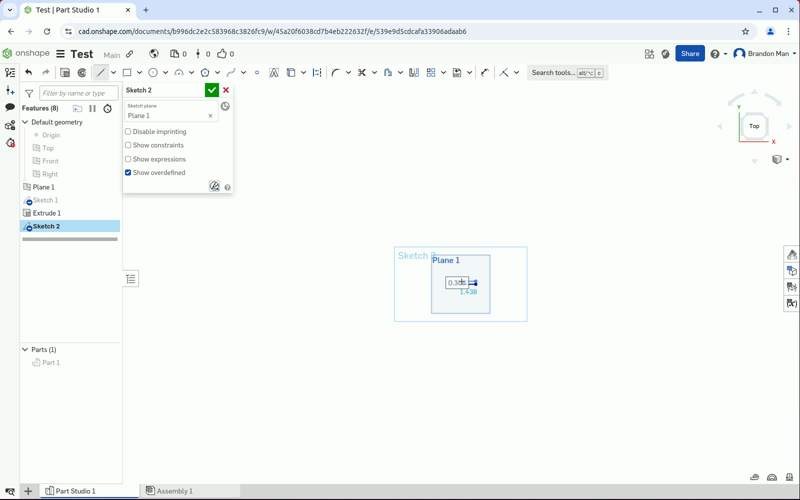
scroll(6)
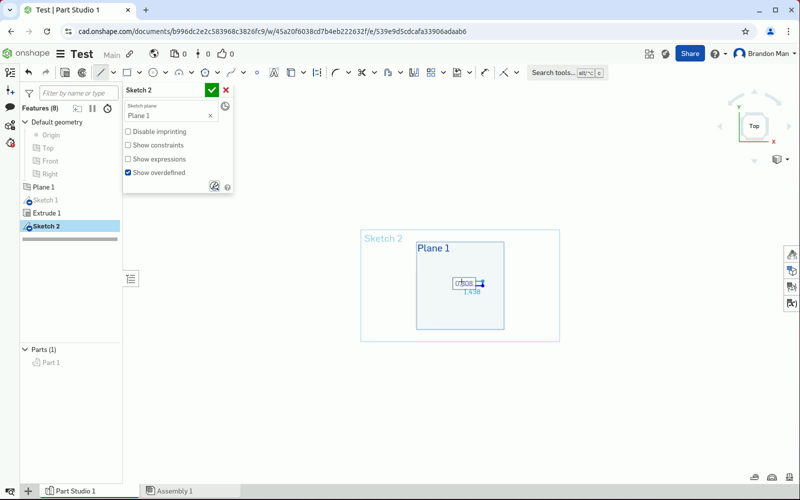
scroll(6)
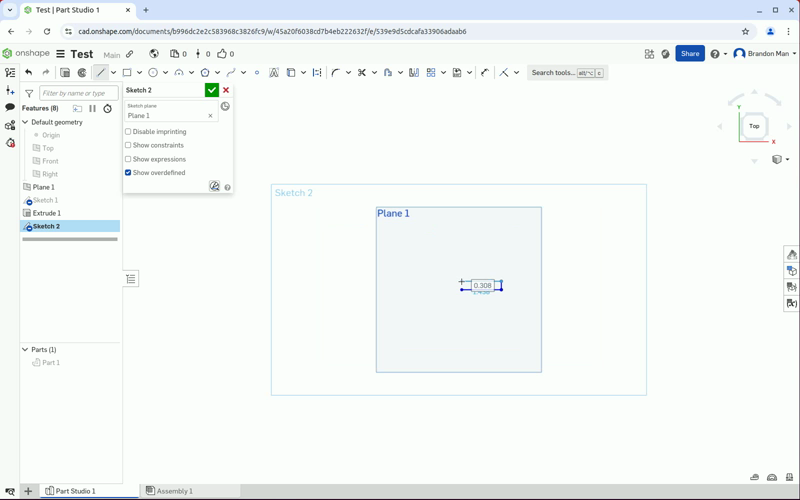
scroll(6)
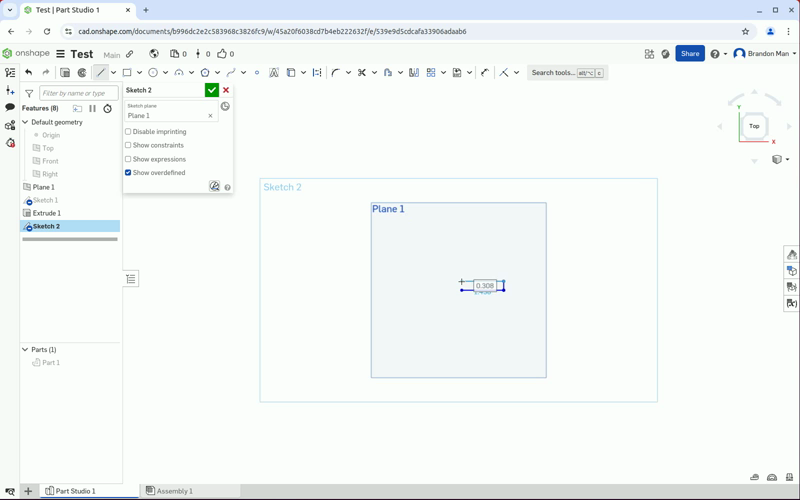
scroll(6)
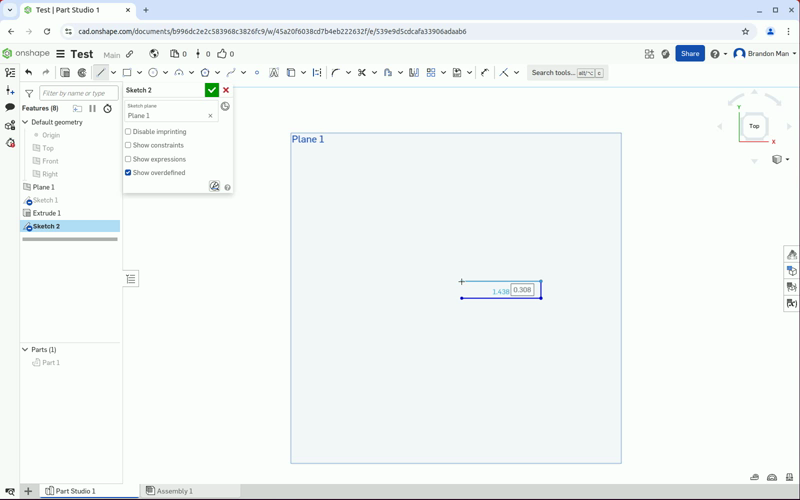
click(461, 281)
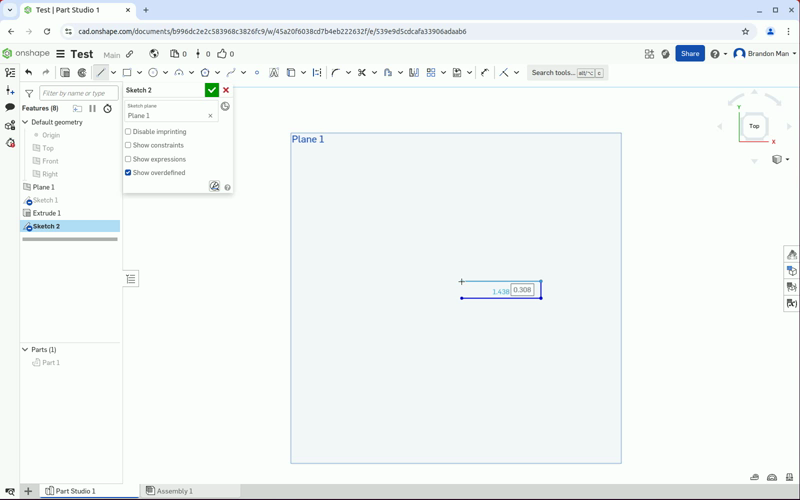
scroll(-6)
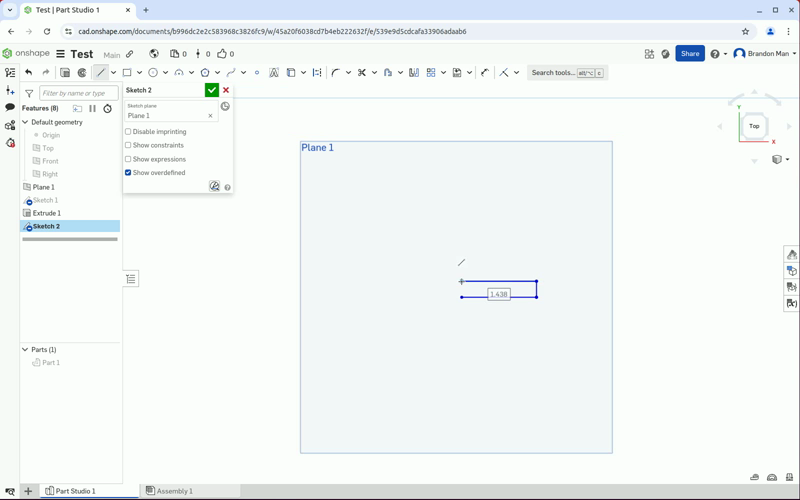
scroll(-6)
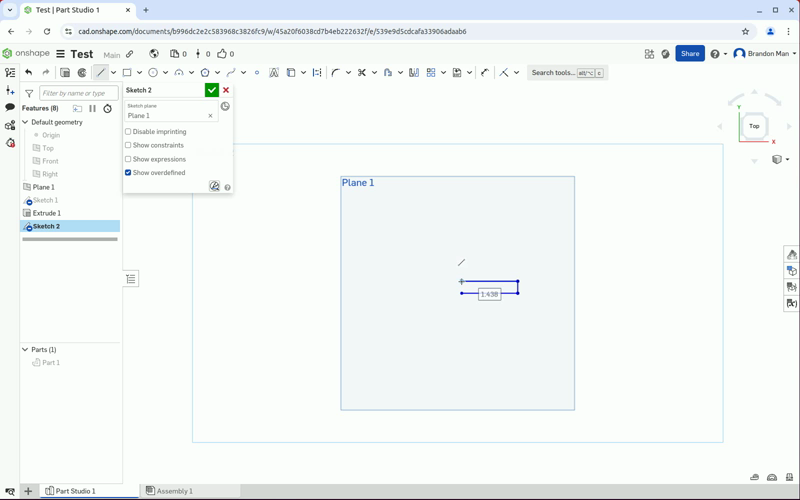
scroll(-6)
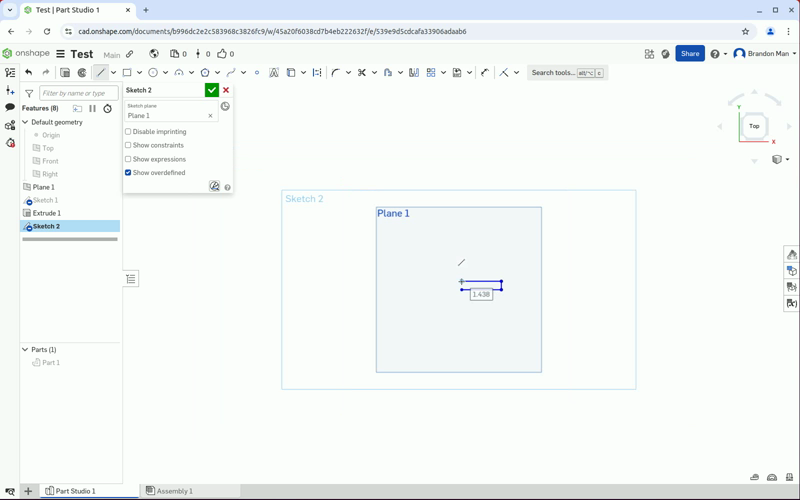
scroll(-6)
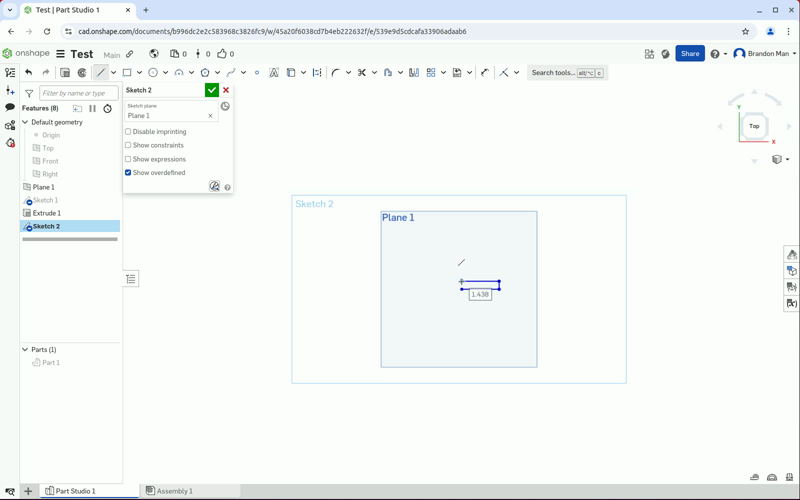
scroll(-6)
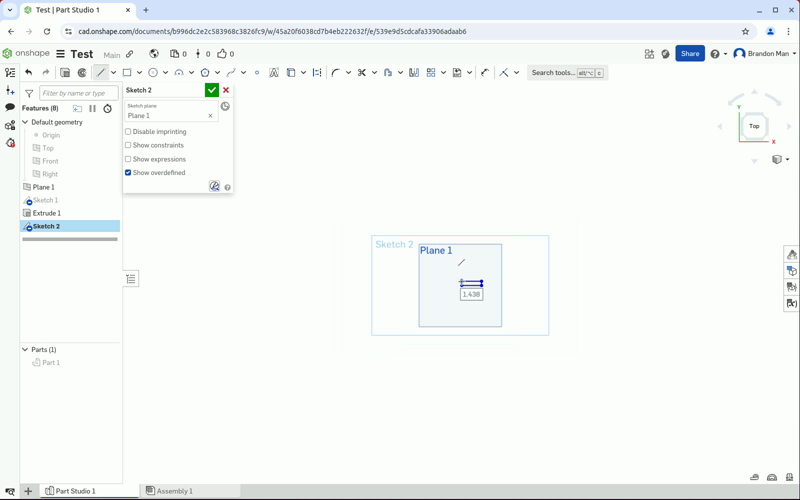
scroll(-6)
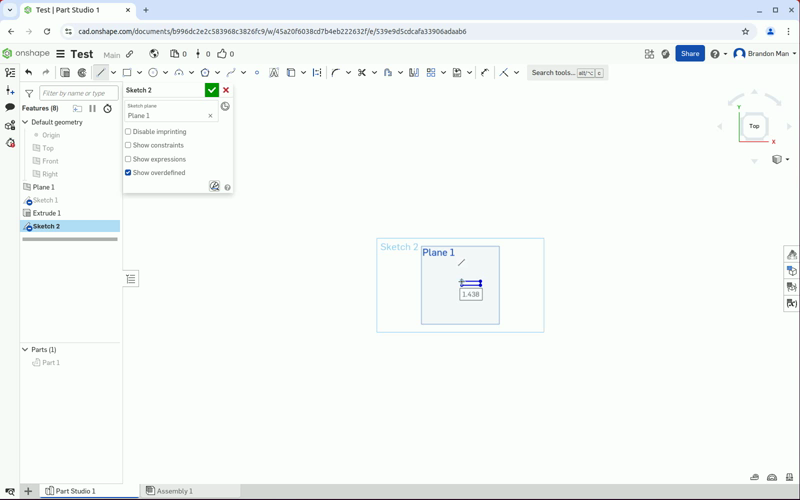
scroll(-6)
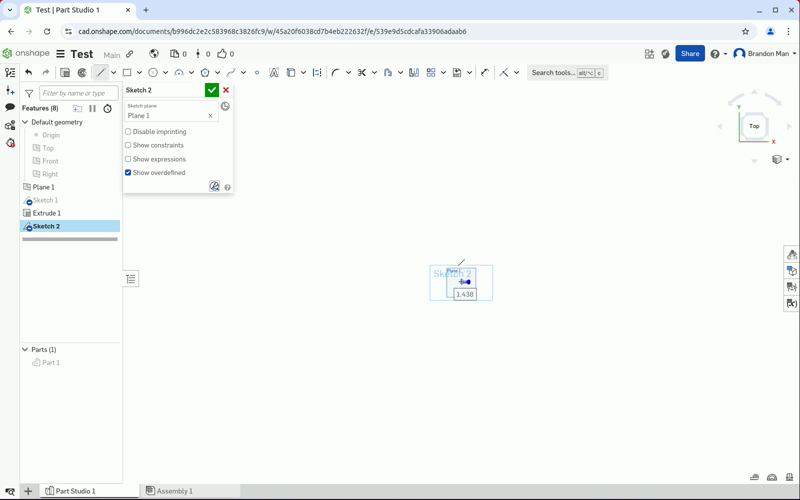
key_up(shift)
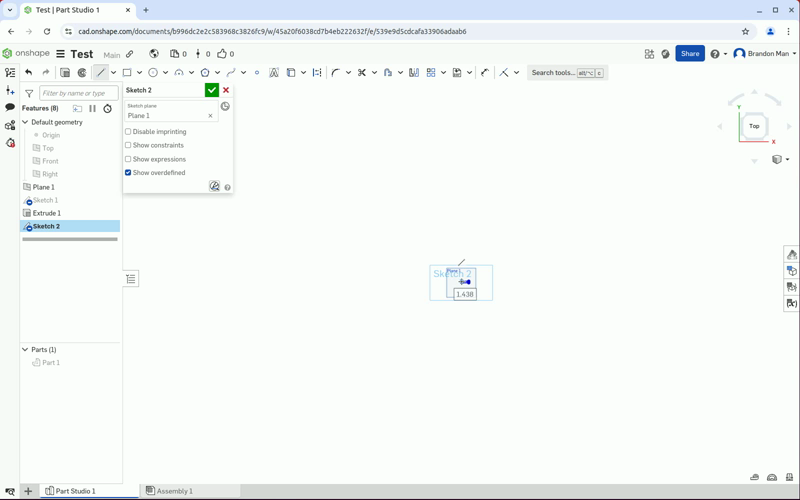
mouse_move(492, 281)
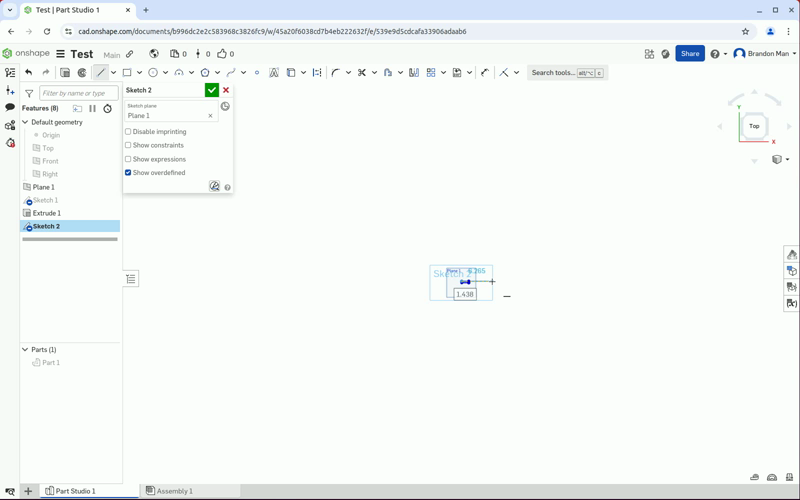
key_down(shift)
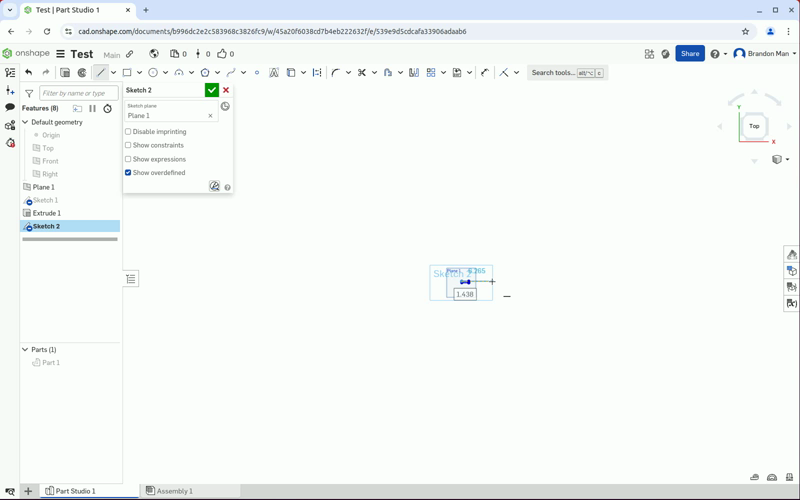
mouse_move(461, 282)
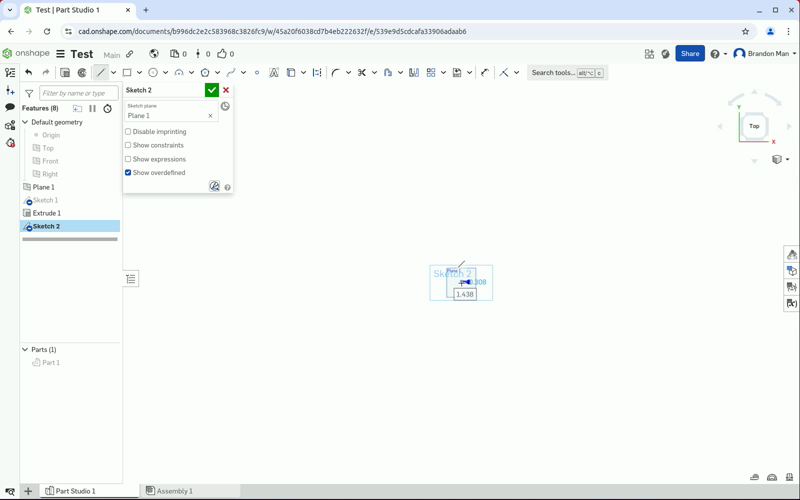
scroll(6)
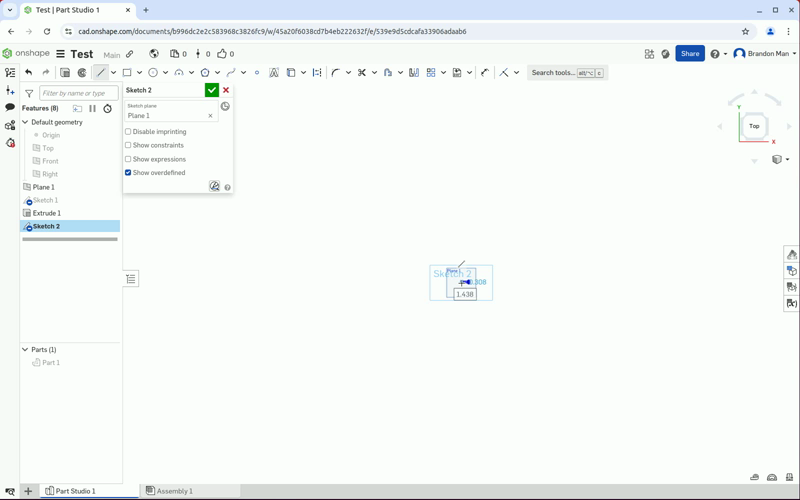
scroll(6)
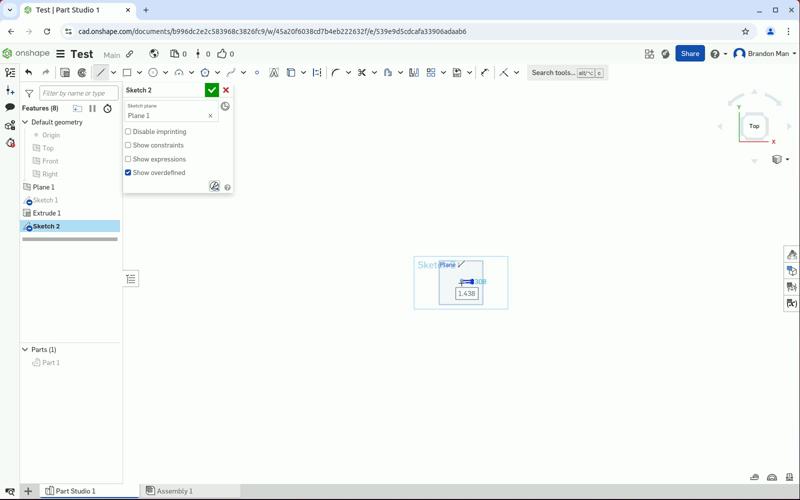
scroll(6)
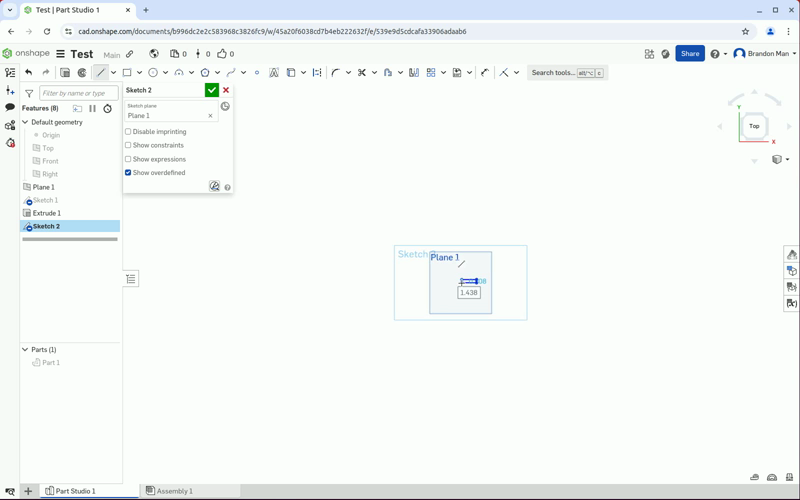
scroll(6)
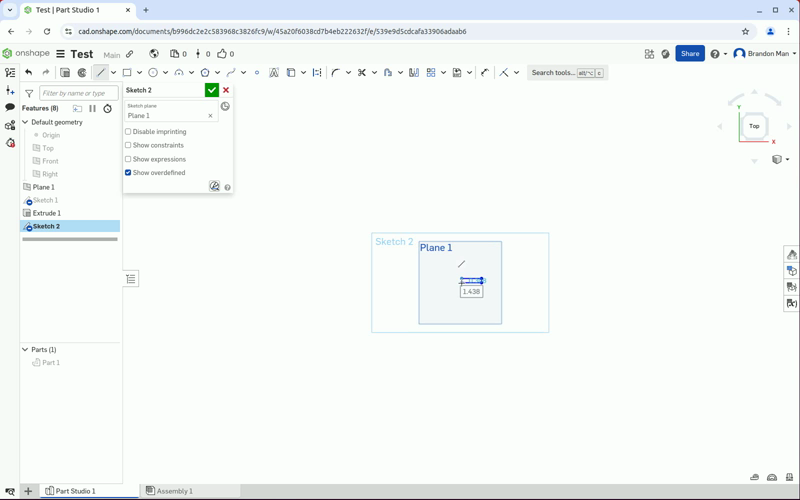
scroll(6)
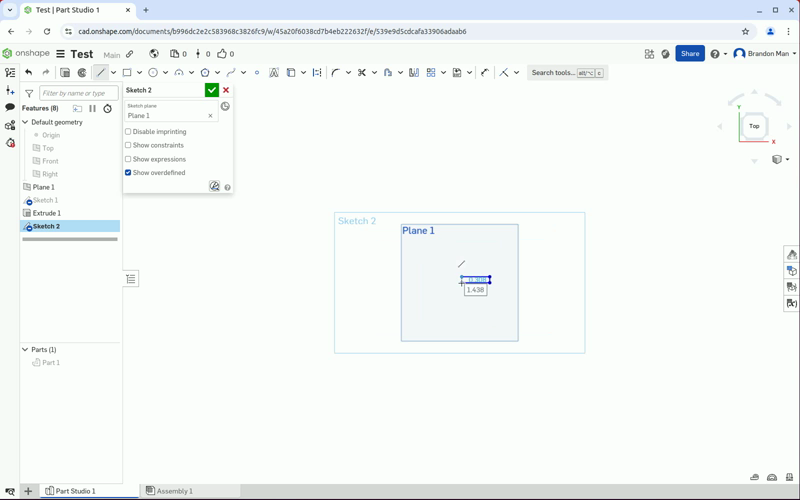
scroll(6)
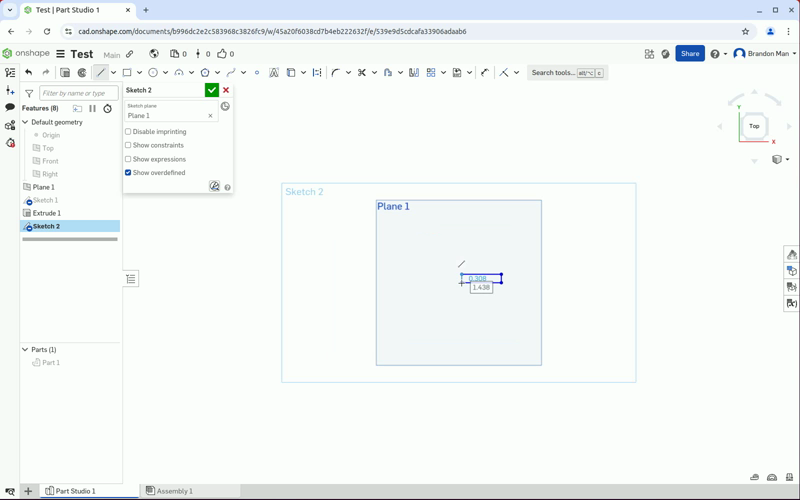
scroll(6)
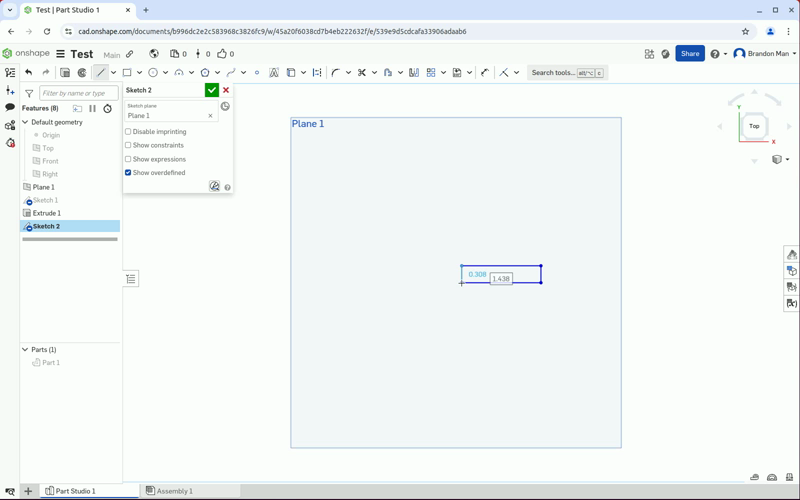
key_up(shift)
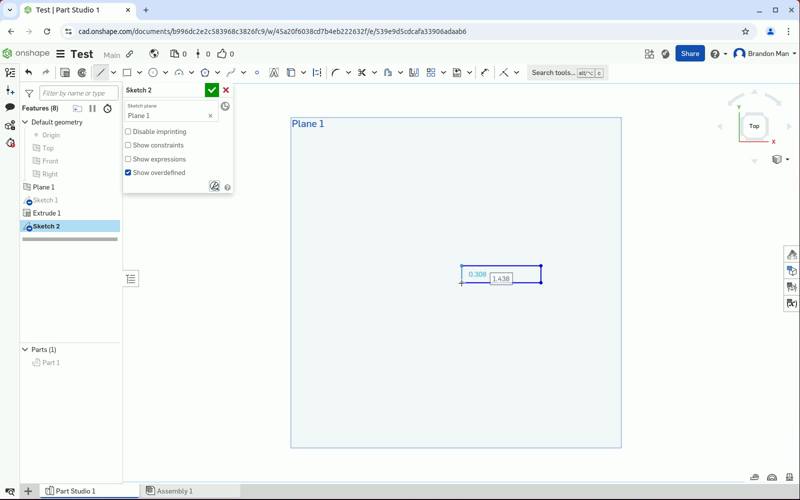
click(461, 282)
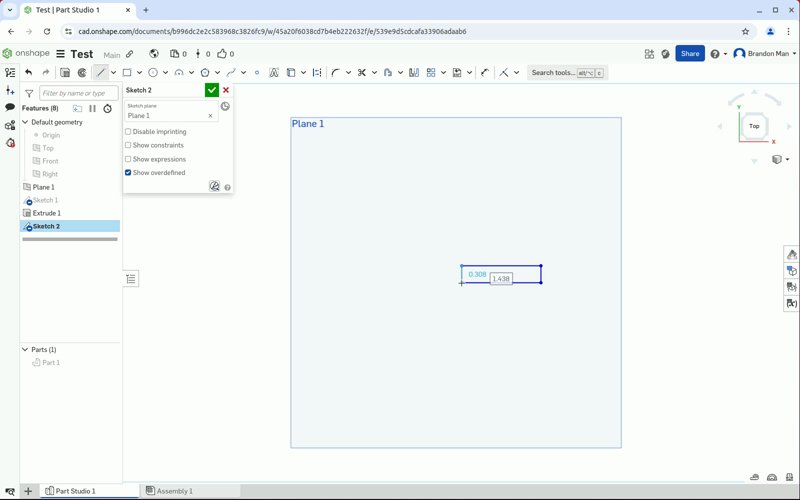
scroll(-6)
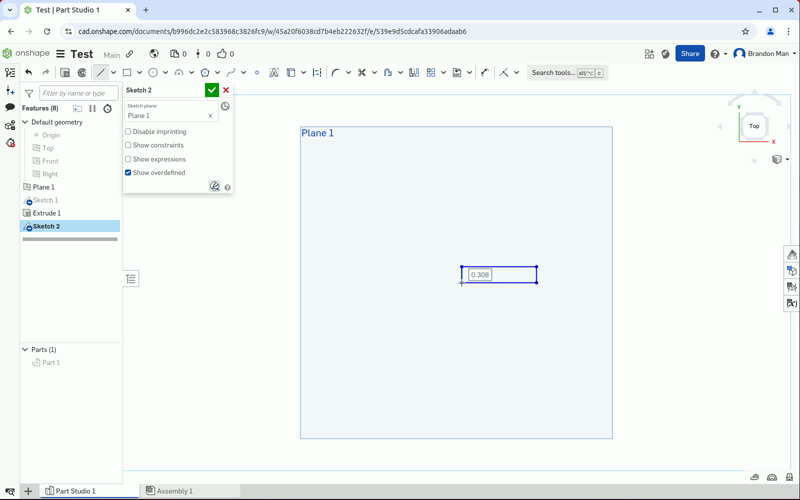
scroll(-6)
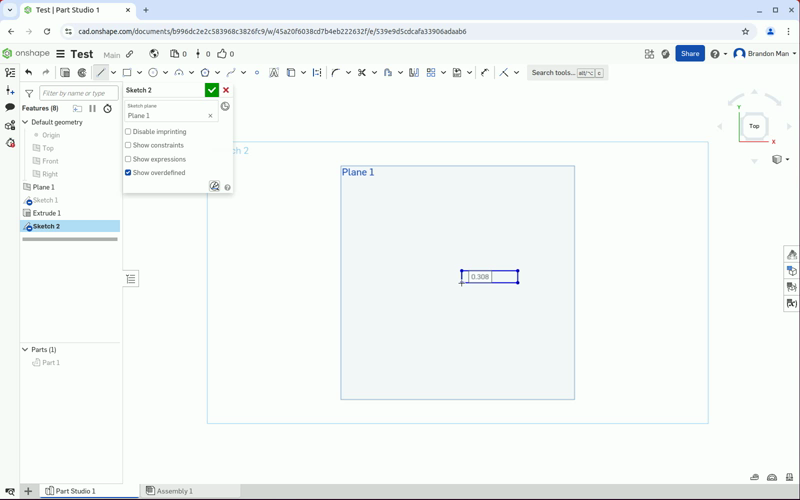
scroll(-6)
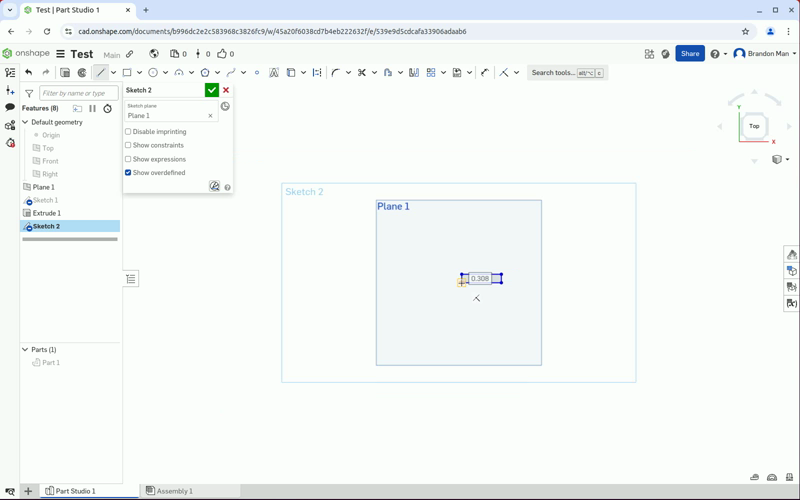
scroll(-6)
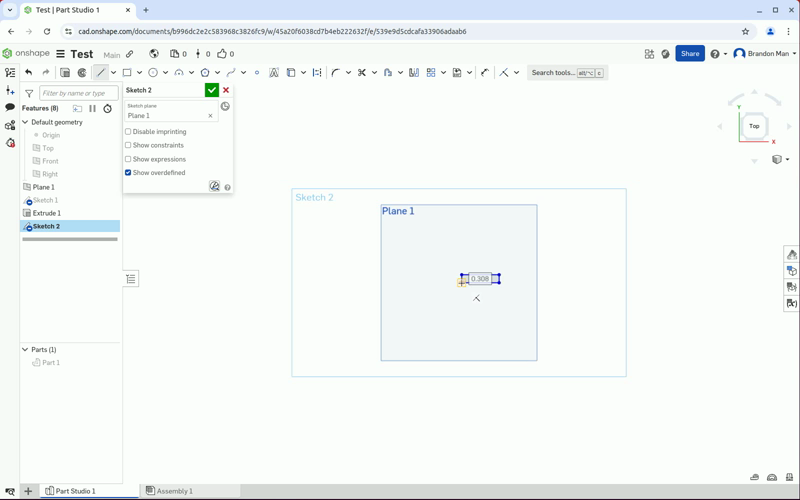
scroll(-6)
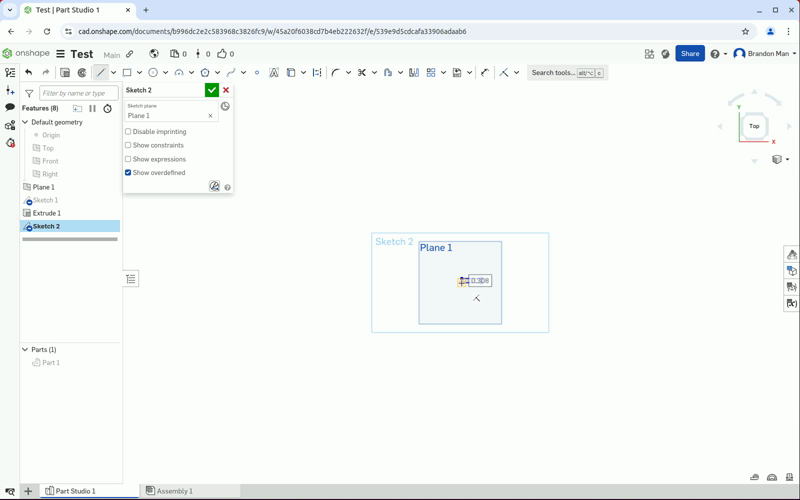
scroll(-6)
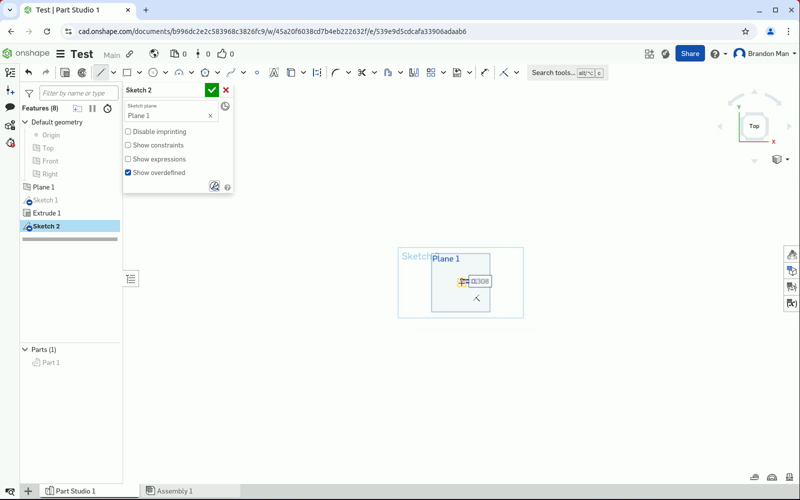
scroll(-6)
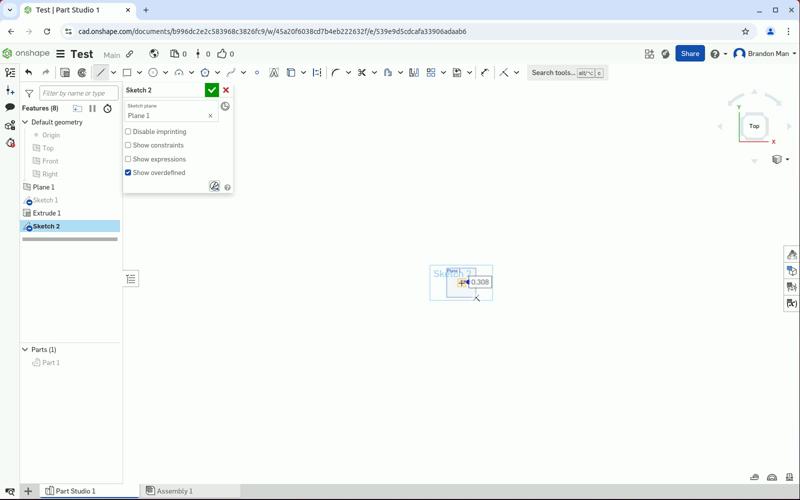
key(esc)
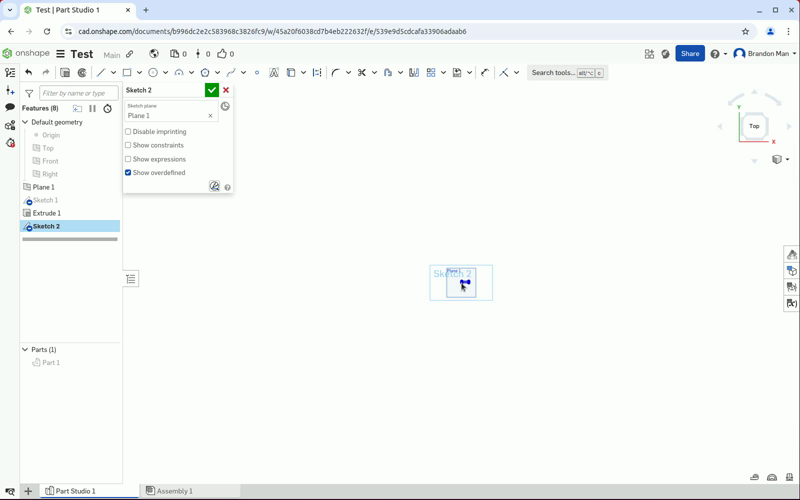
mouse_move(466, 282)
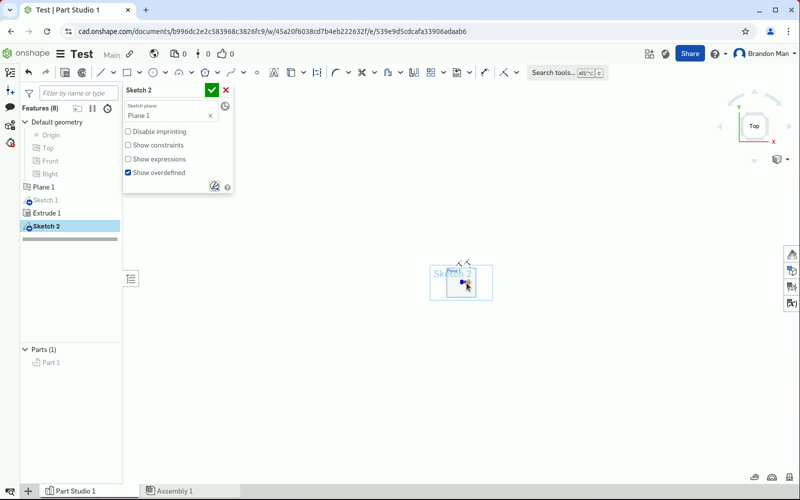
scroll(6)
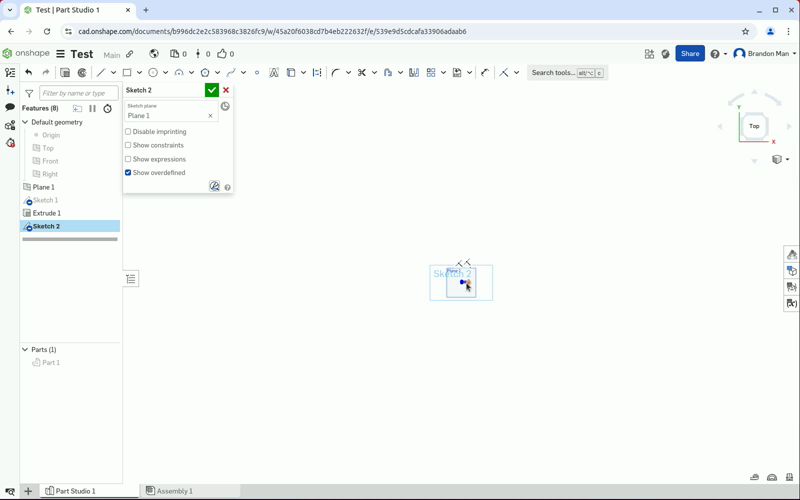
scroll(6)
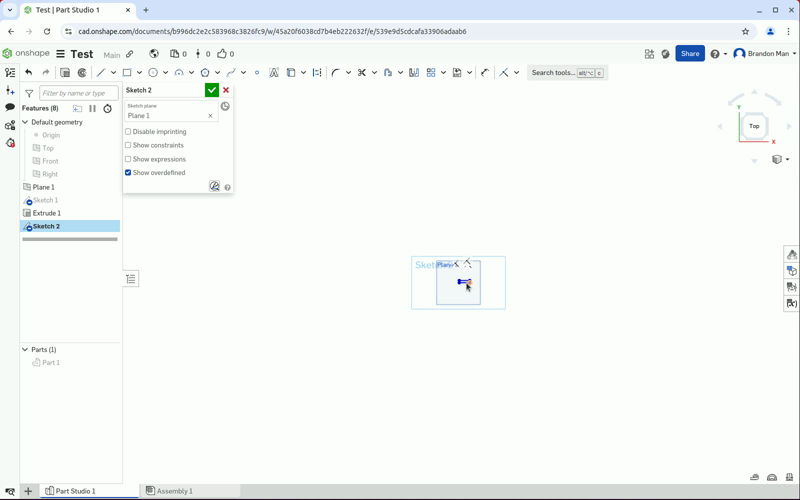
scroll(6)
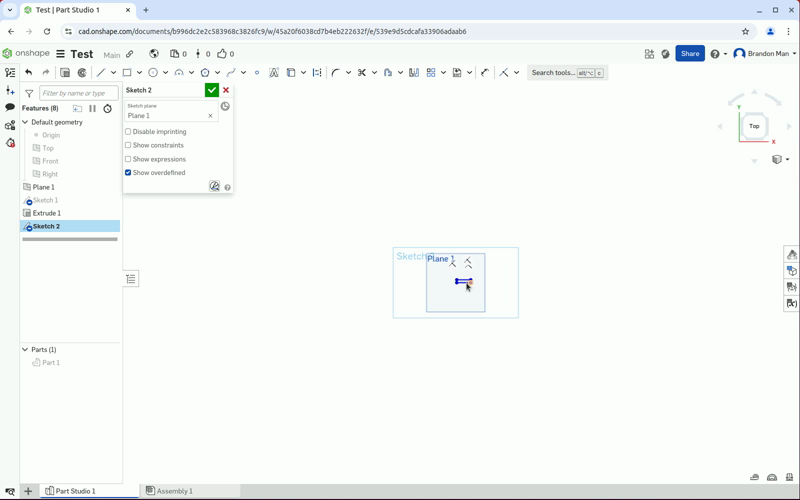
scroll(6)
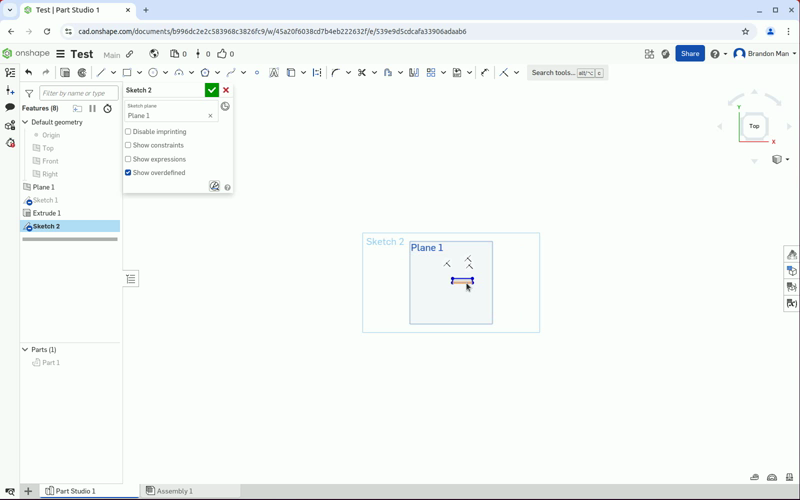
scroll(6)
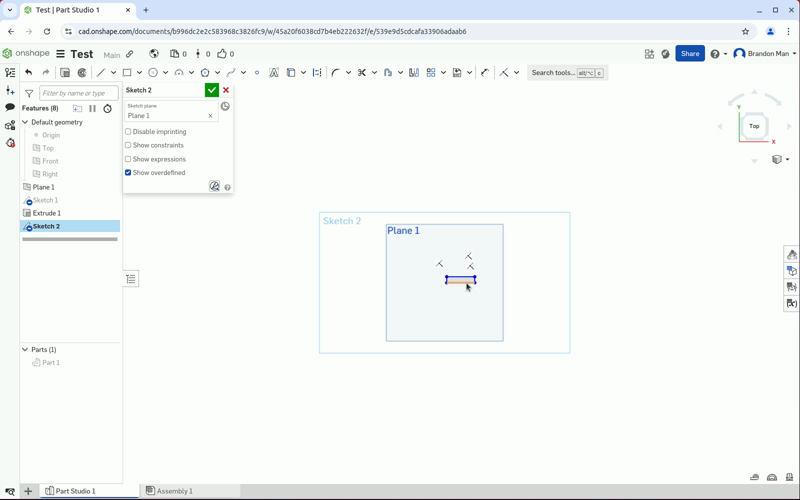
scroll(6)
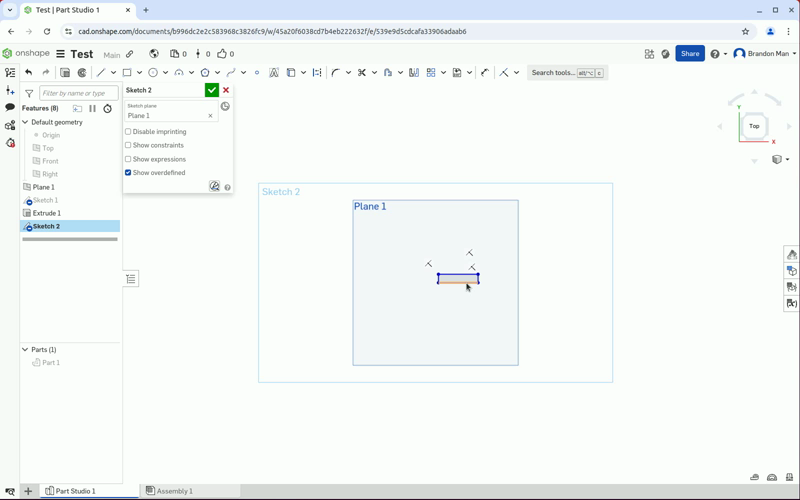
scroll(6)
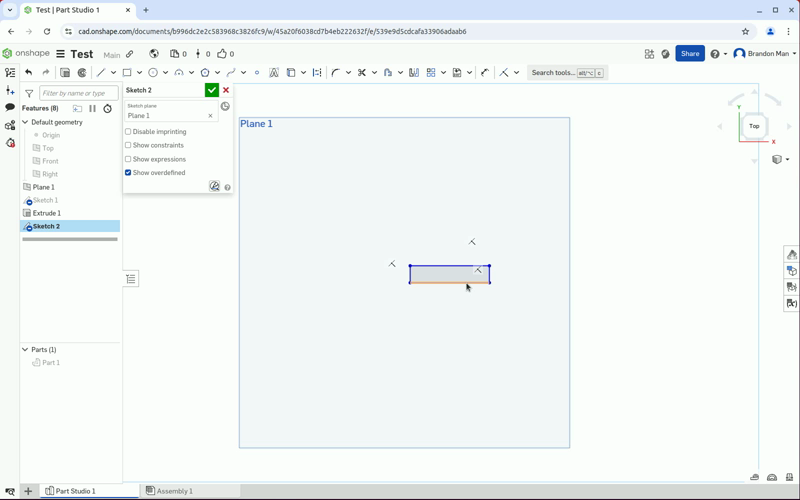
click(466, 282)
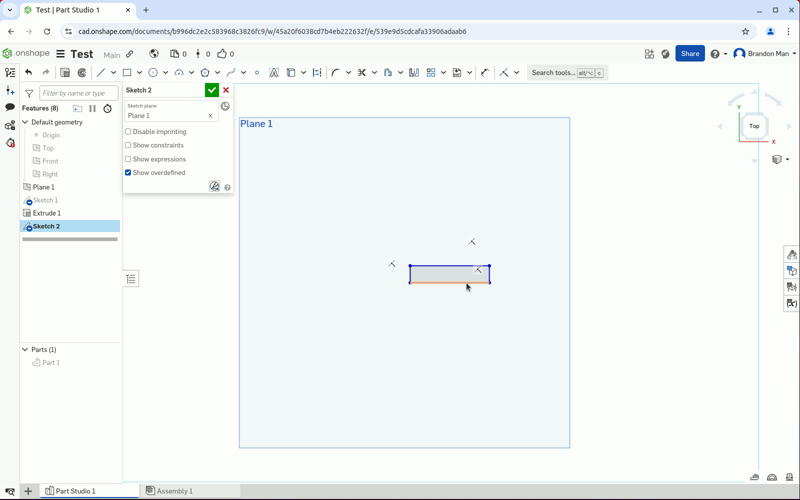
scroll(-6)
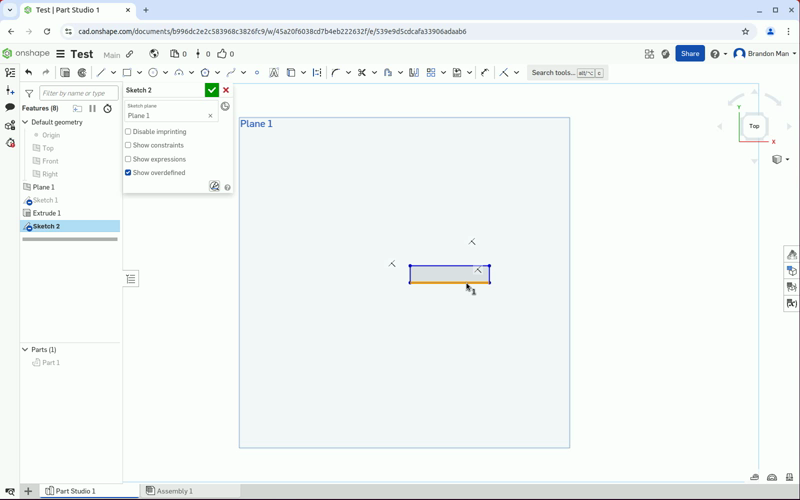
scroll(-6)
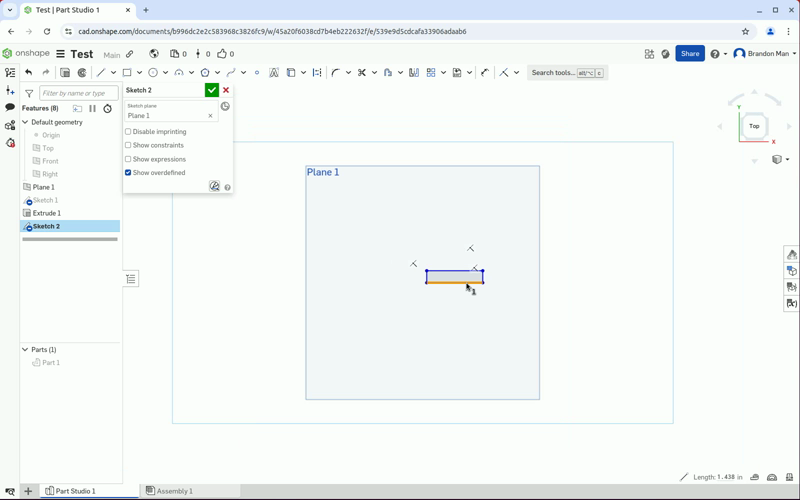
scroll(-6)
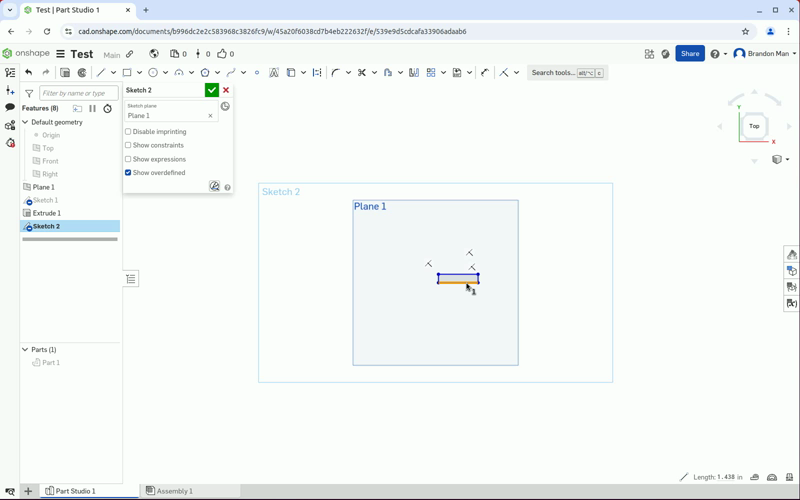
scroll(-6)
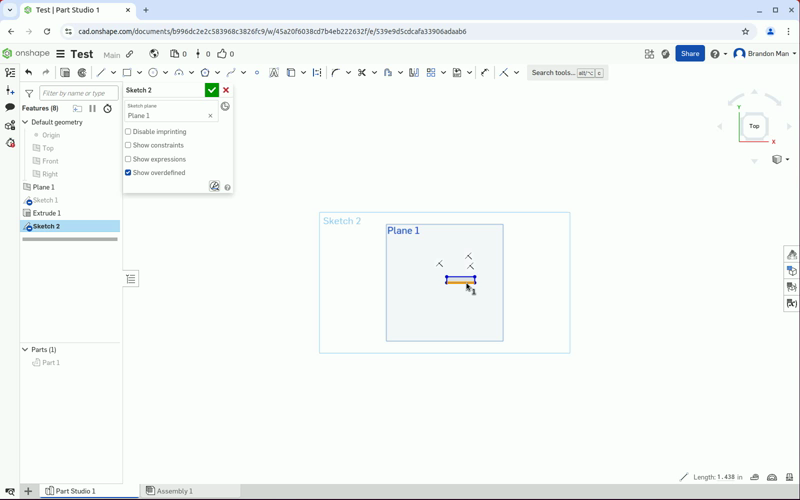
scroll(-6)
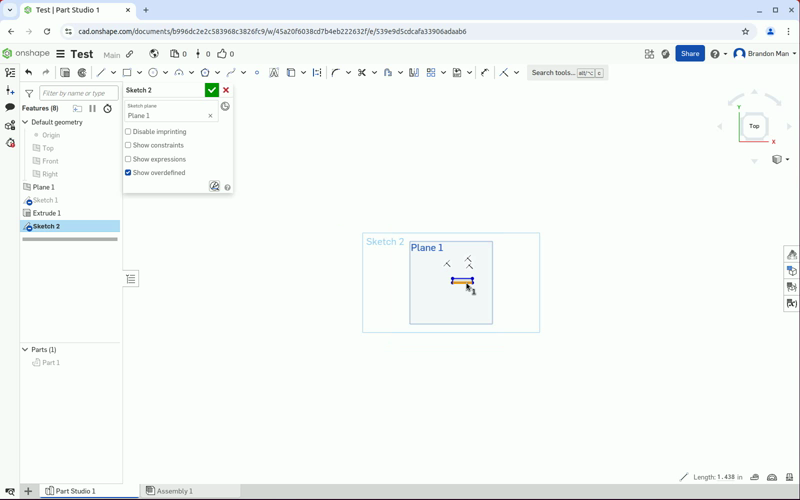
scroll(-6)
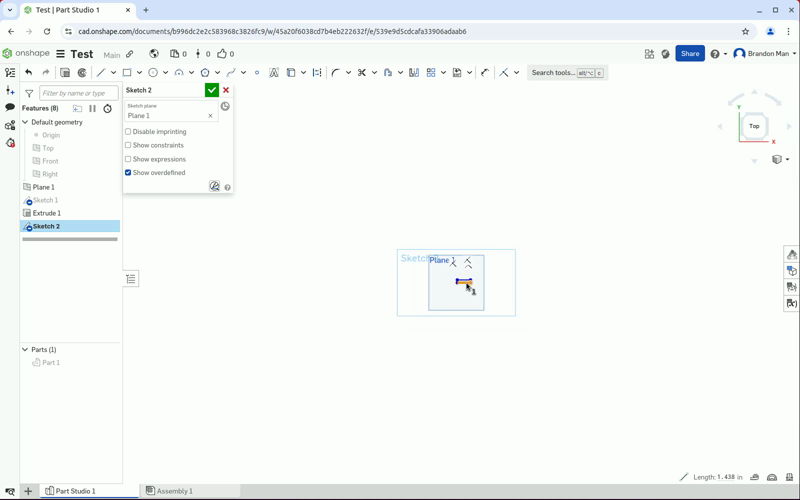
scroll(-6)
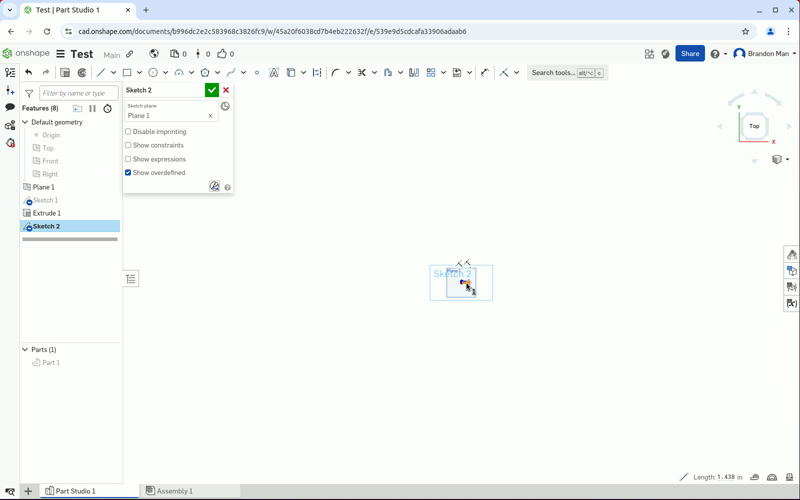
mouse_move(73, 352)
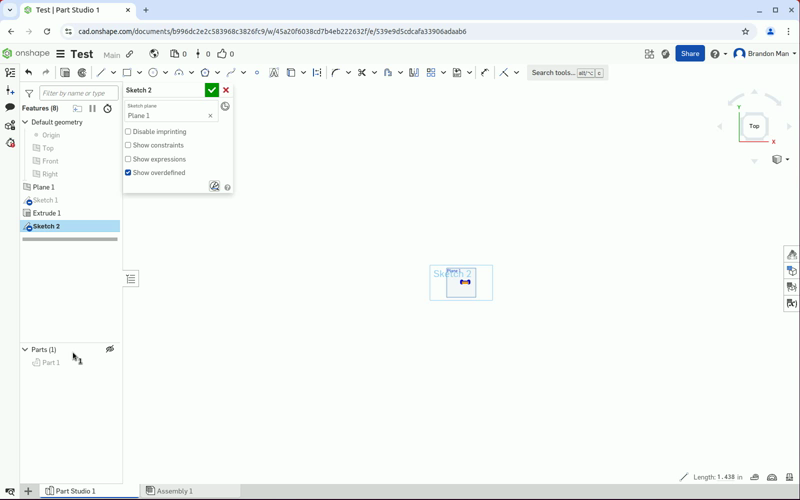
key(shift+y)
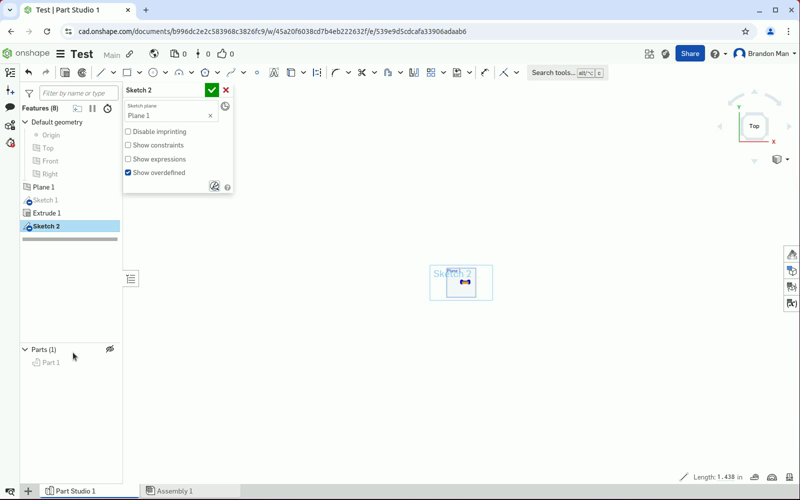
key(shift+e)
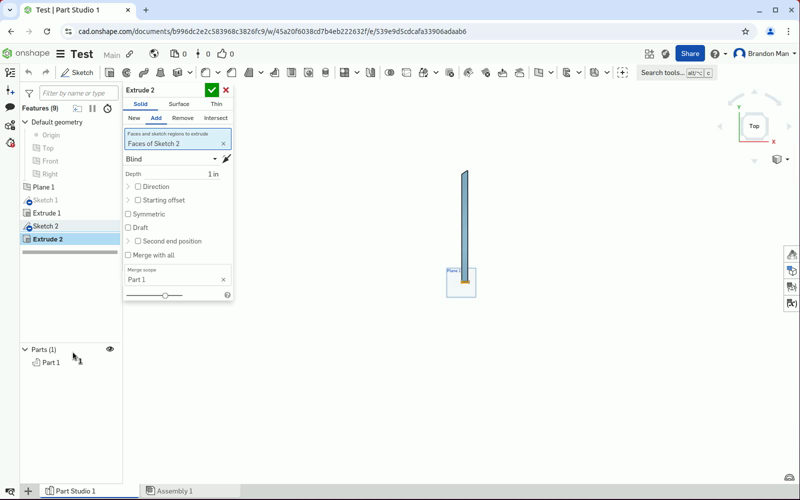
mouse_move(143, 106)
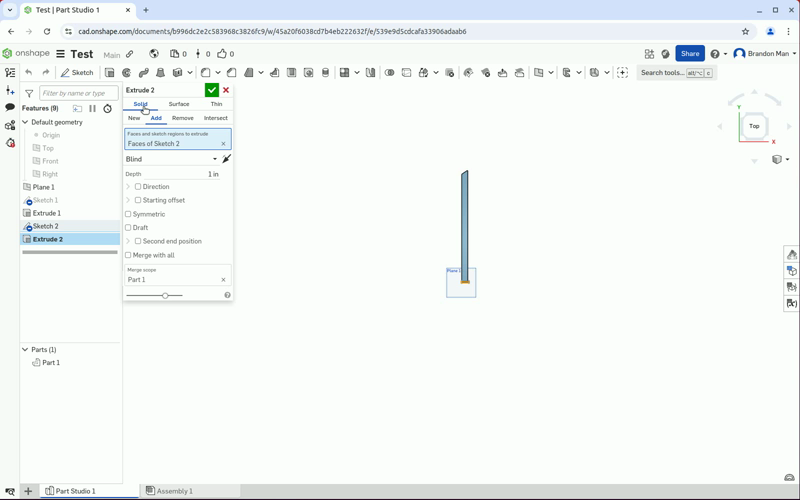
click(143, 106)
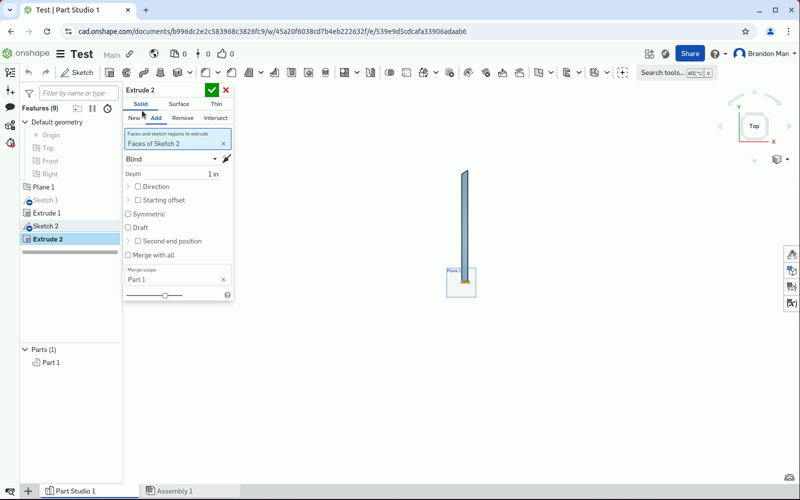
mouse_move(137, 120)
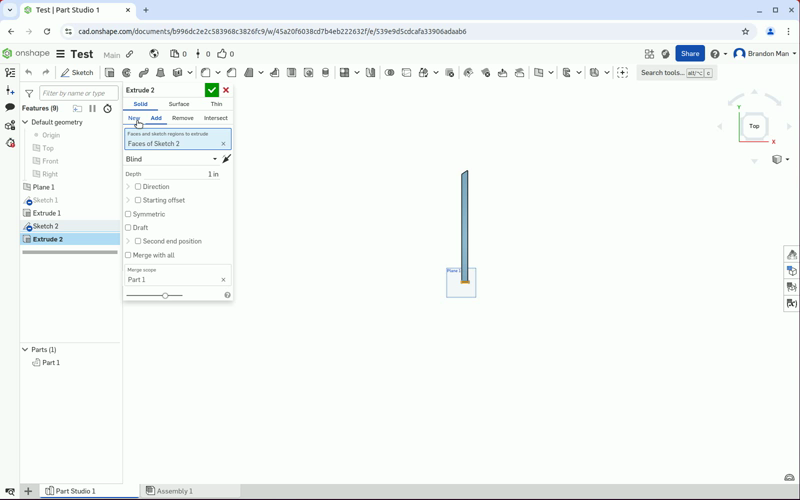
click(137, 120)
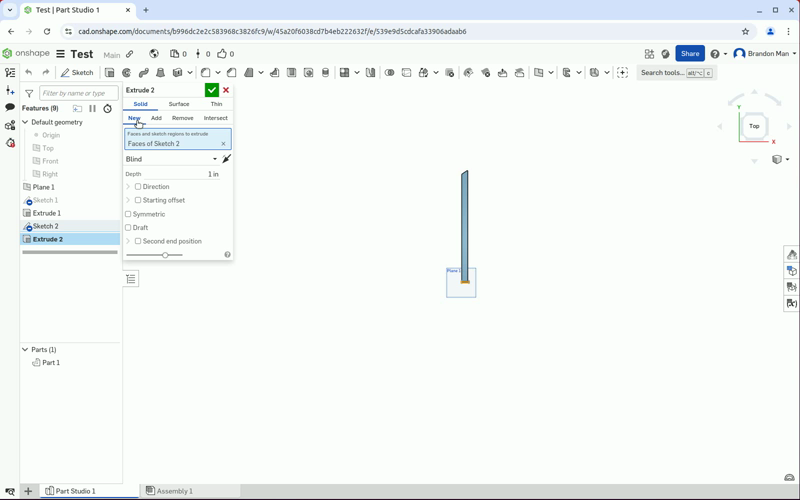
key(tab, 4)
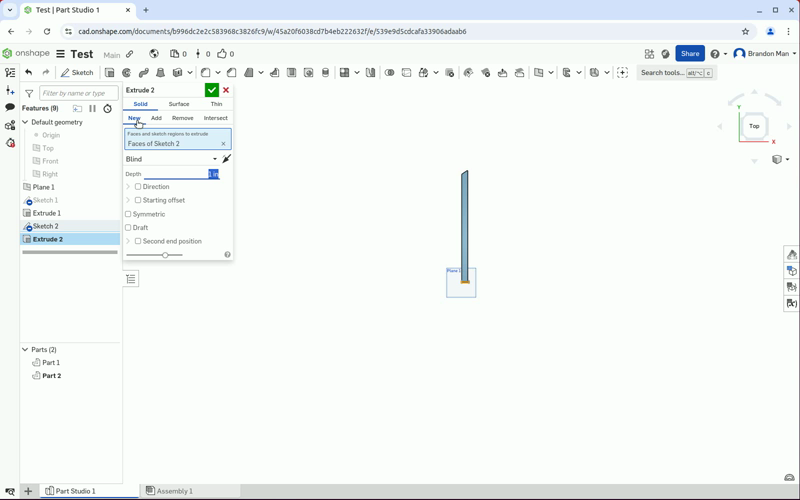
text(0.241)
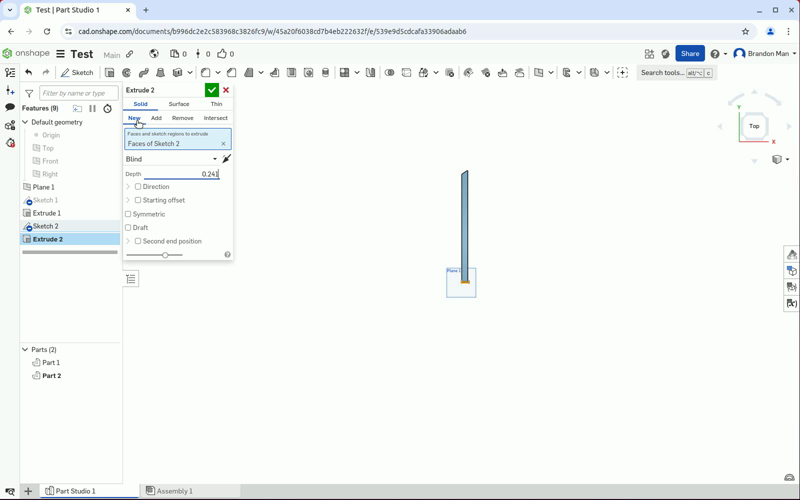
key(enter)
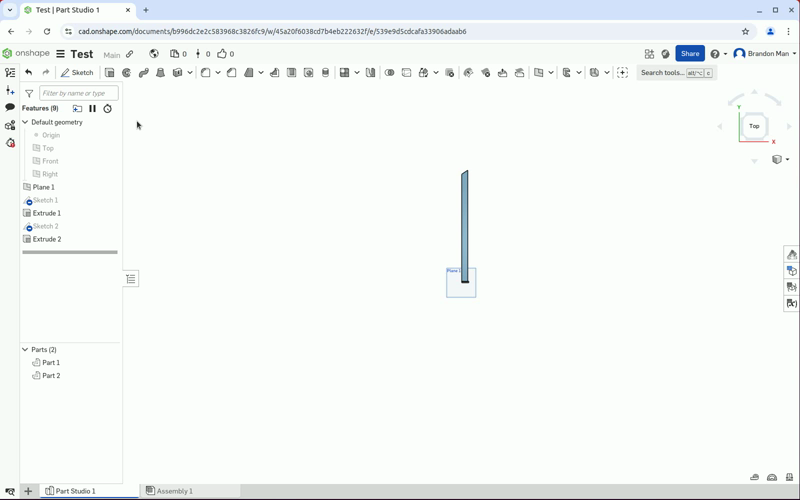
key(shift+h)
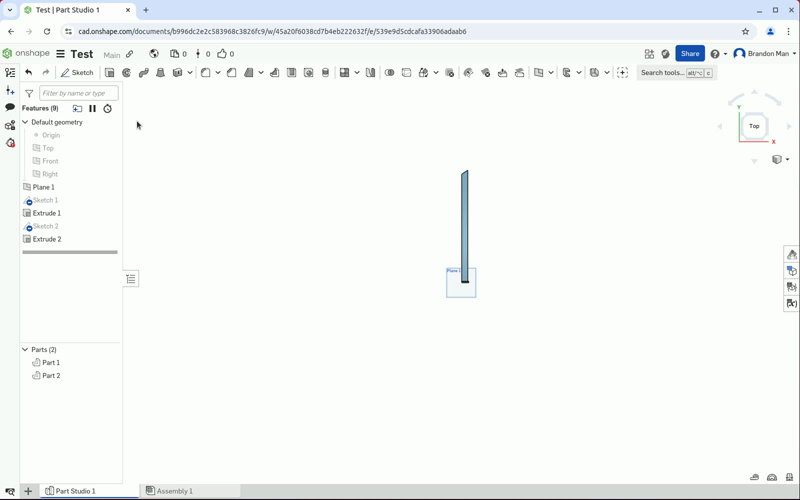
key(shift+h)
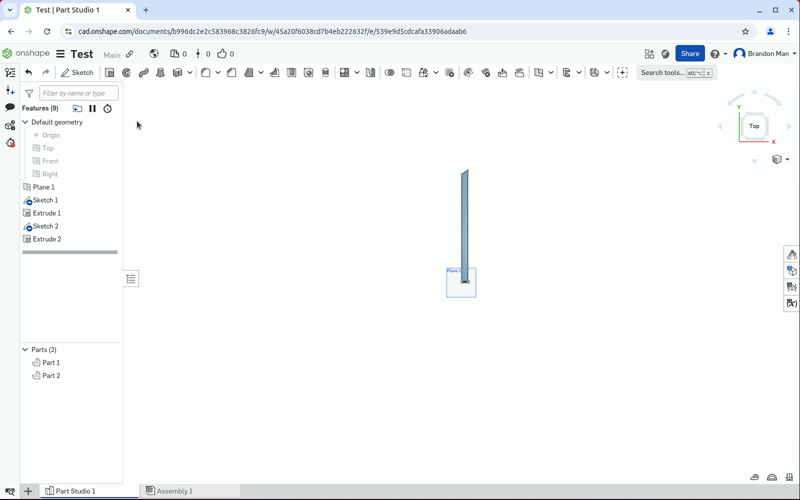
key(shift+7)
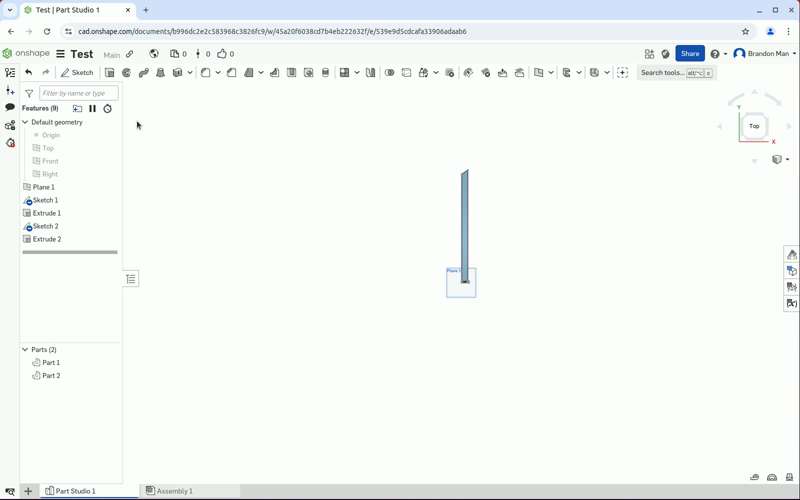
key(up, 3)
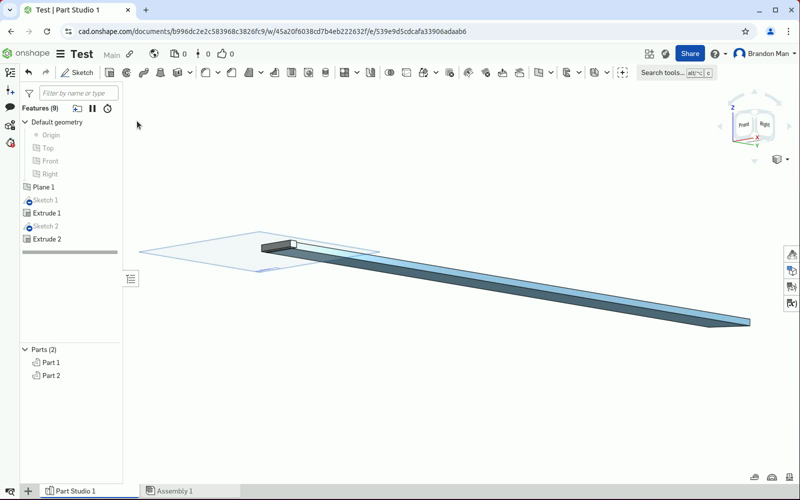
key(left, 3)
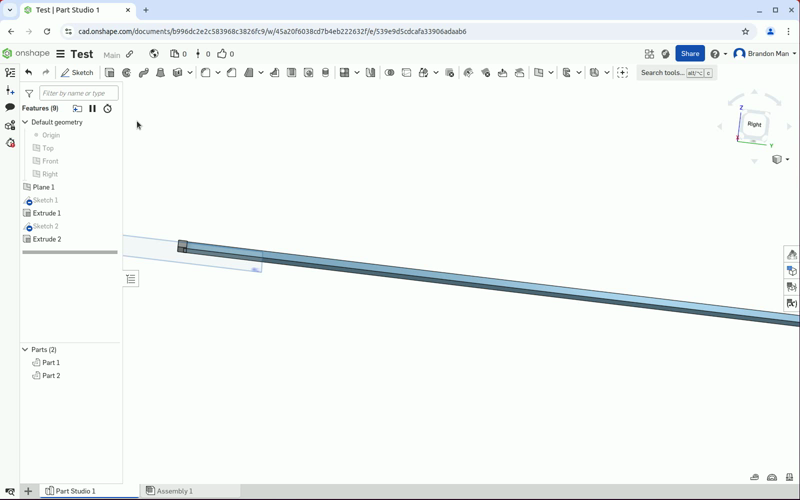
key(right, 3)
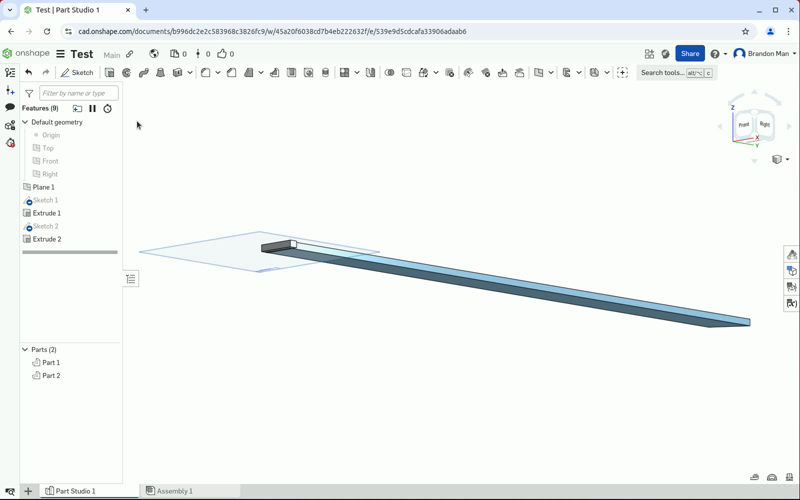
key(down, 3)
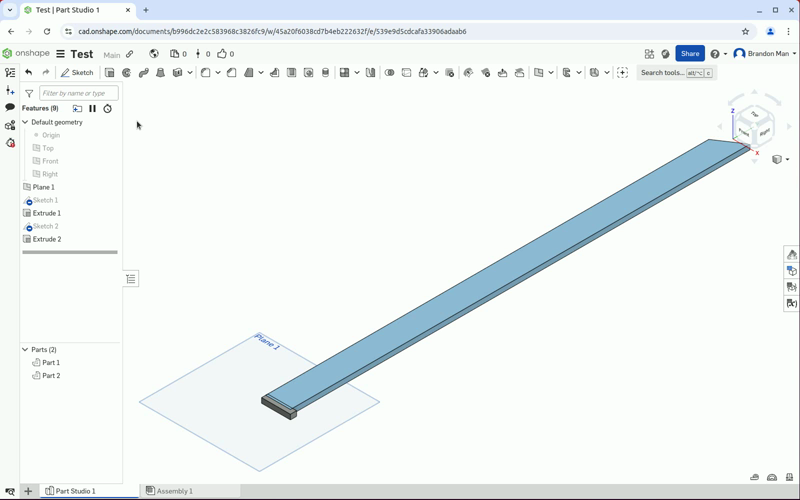
mouse_move(73, 189)
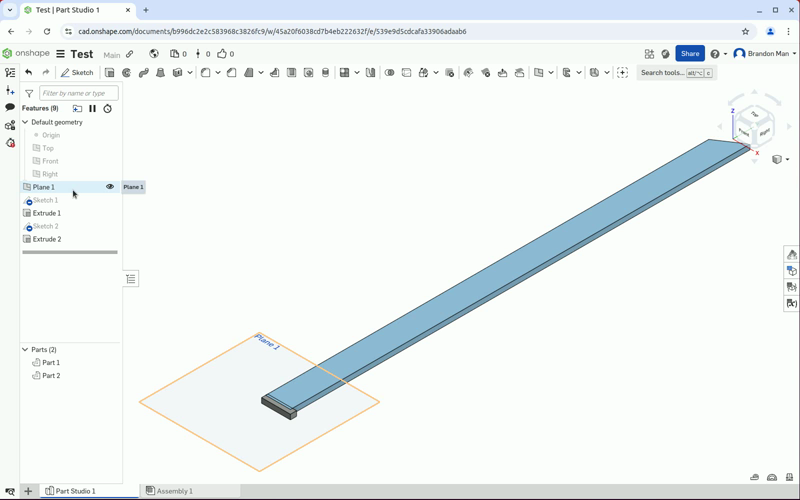
click(73, 189)